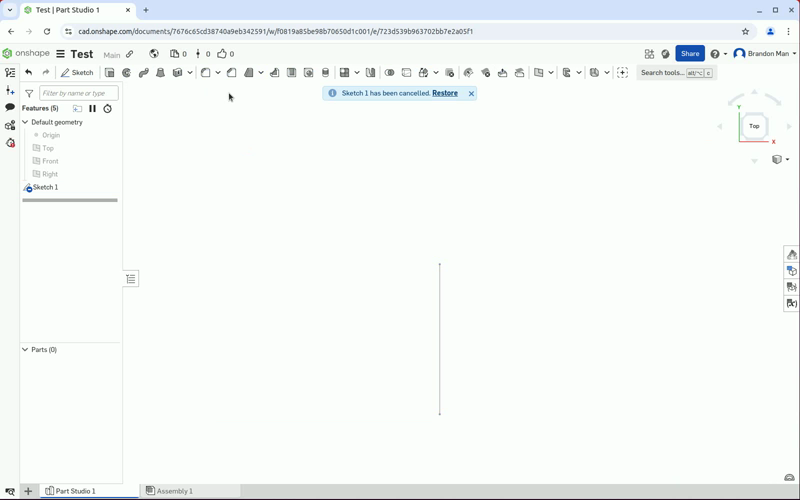
key(shift+h)
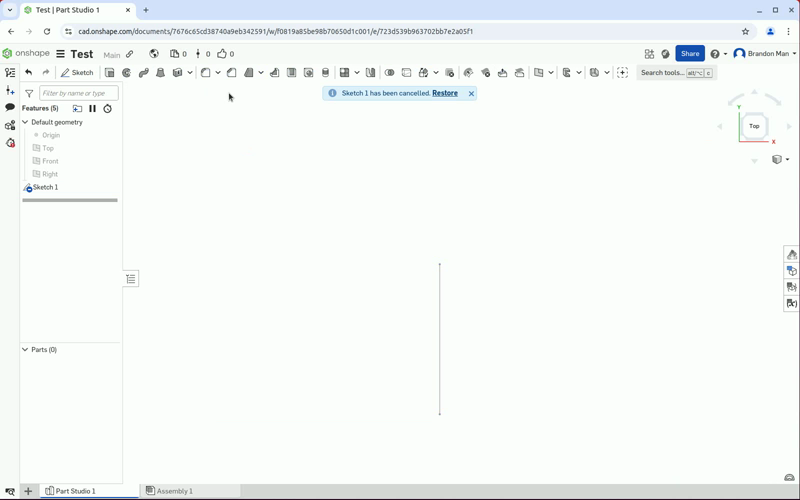
key(shift+s)
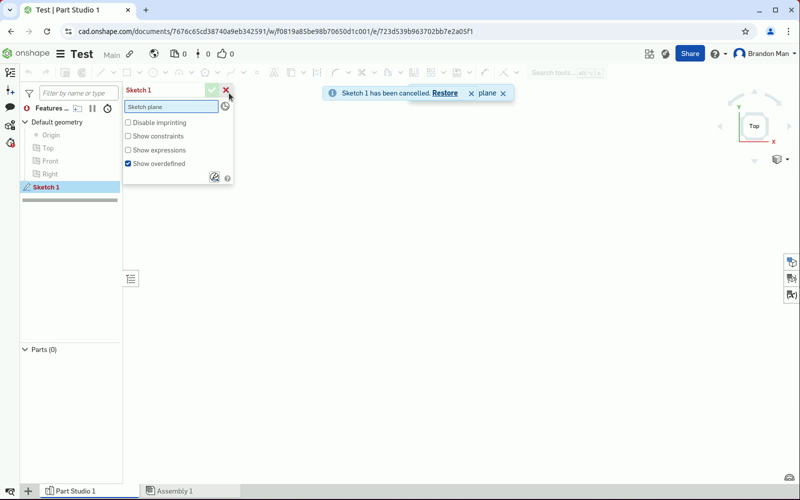
mouse_move(73, 150)
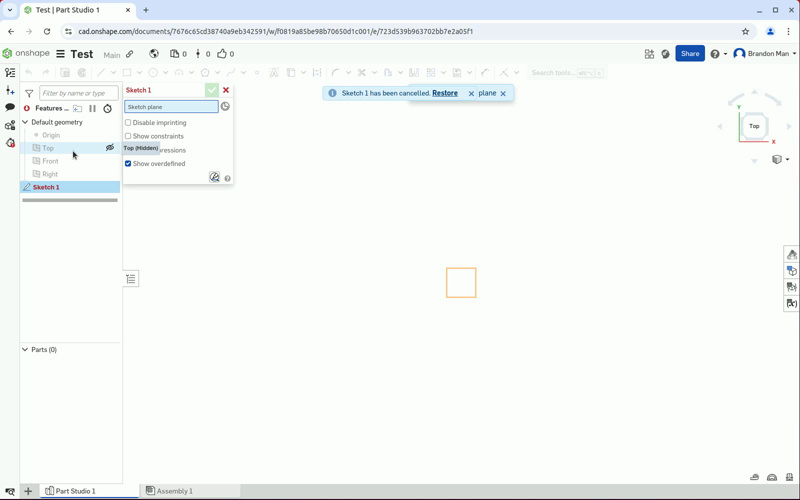
click(73, 150)
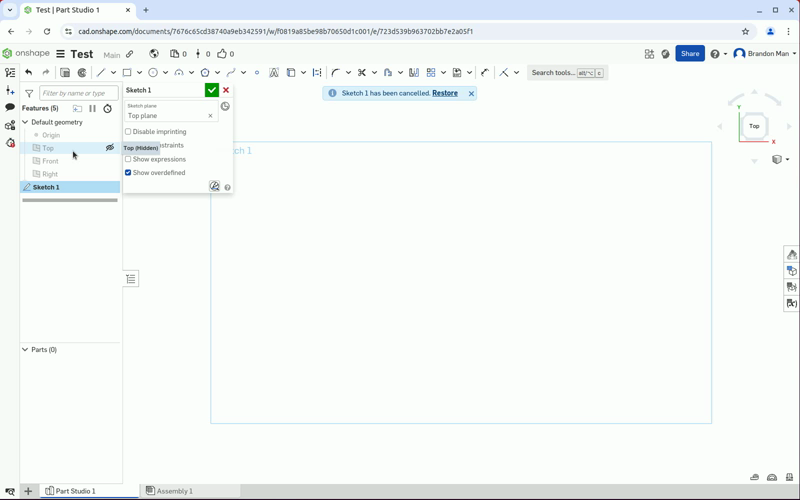
mouse_move(73, 352)
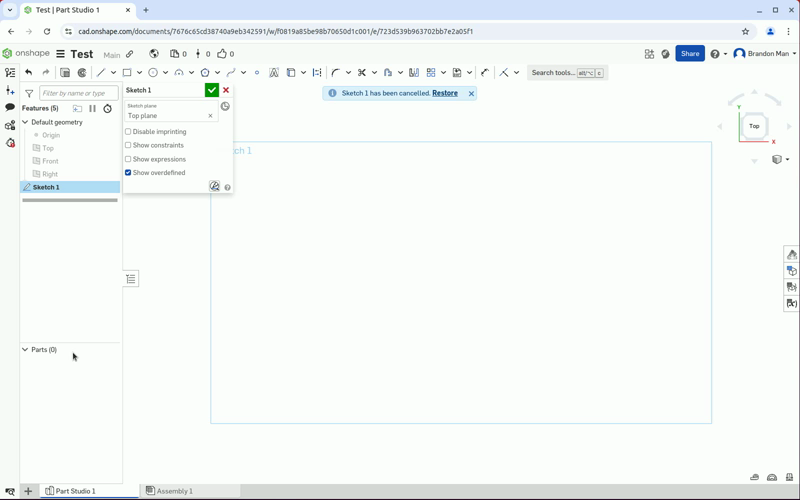
key(y)
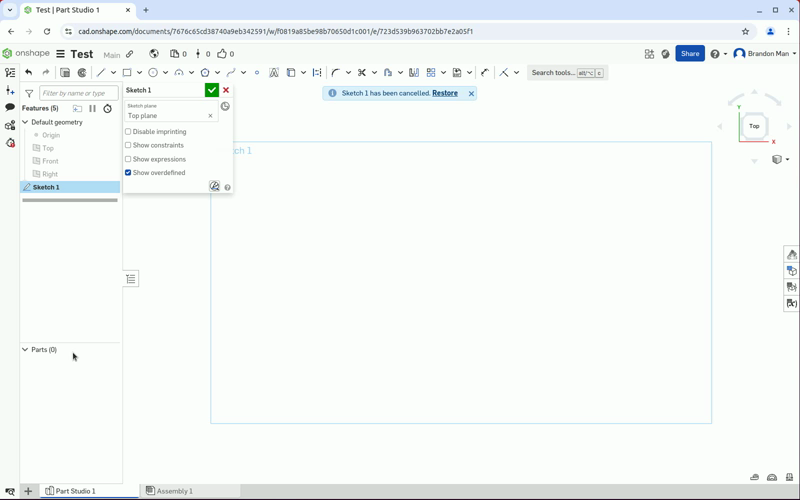
key(c)
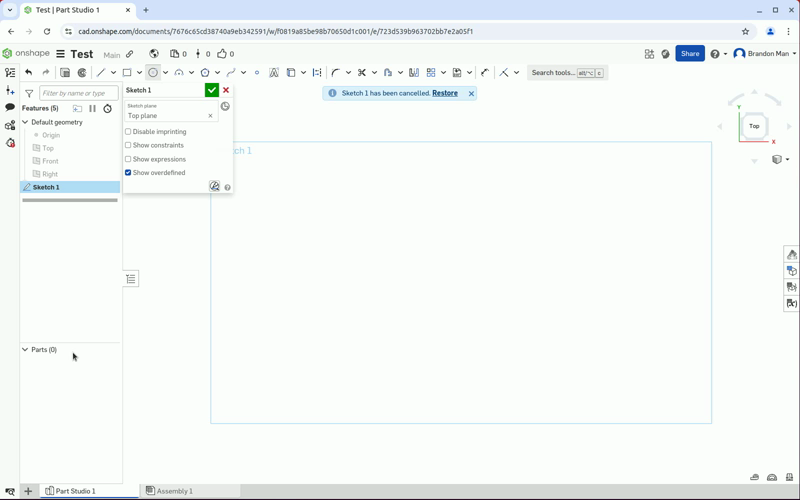
key_down(shift)
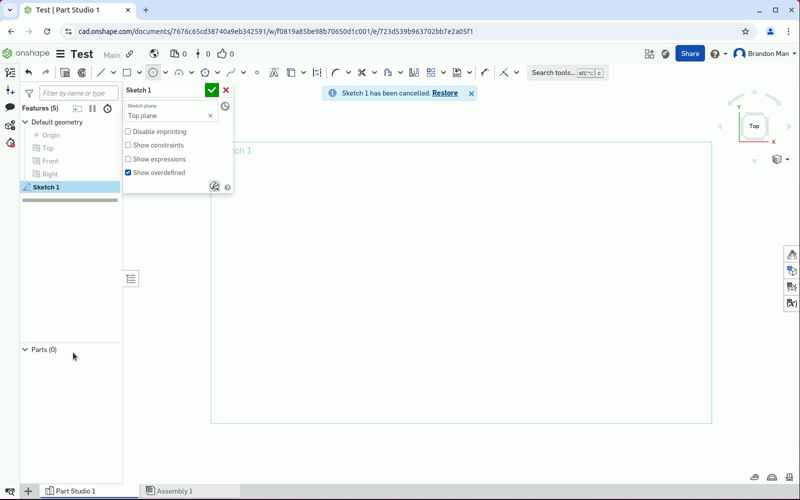
mouse_move(461, 282)
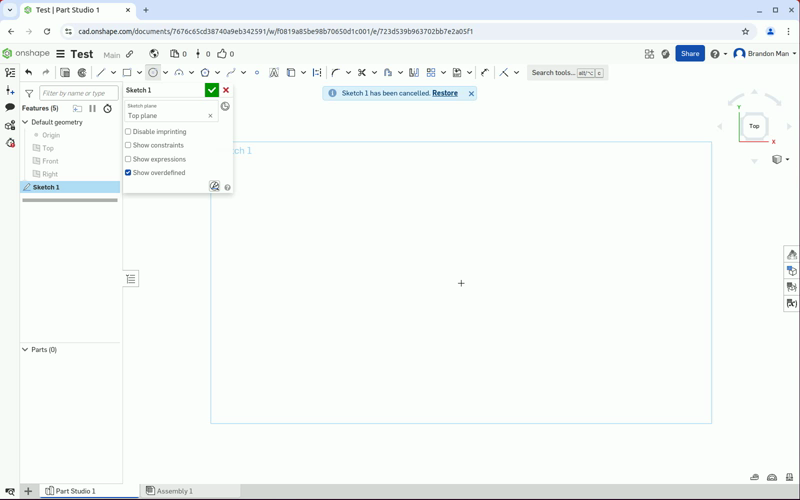
click(461, 282)
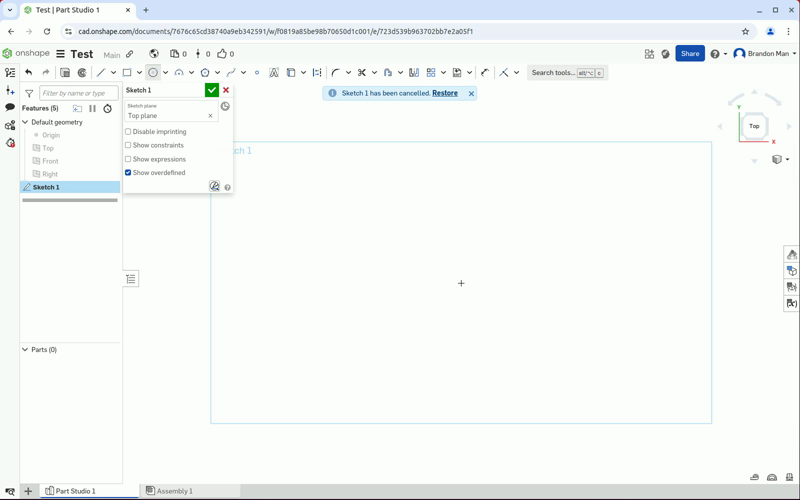
key_up(shift)
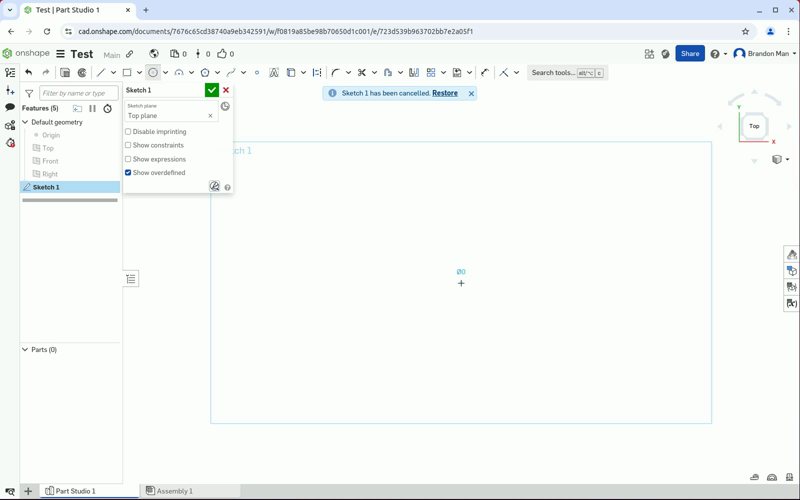
mouse_move(574, 282)
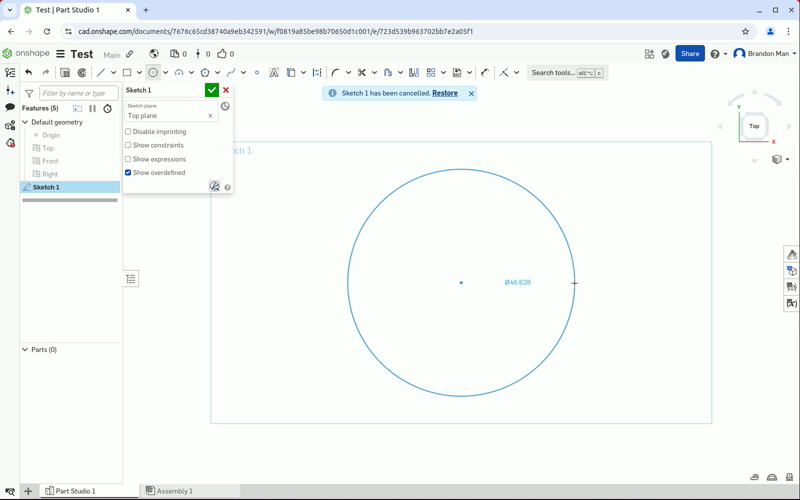
click(574, 282)
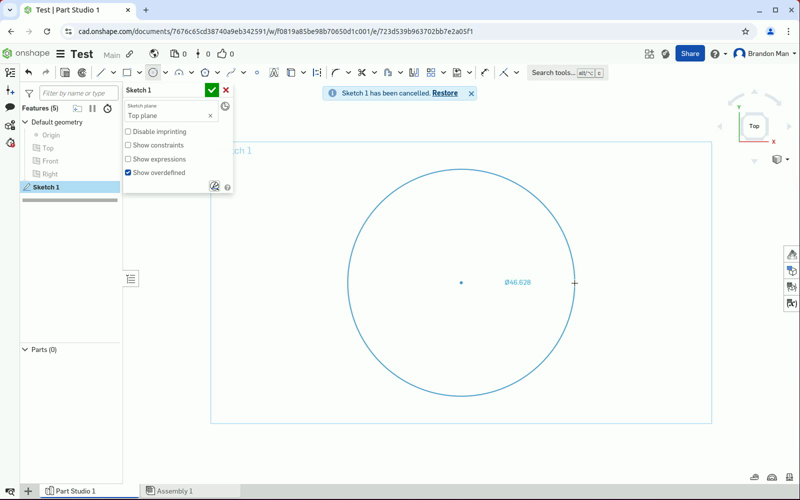
key(esc)
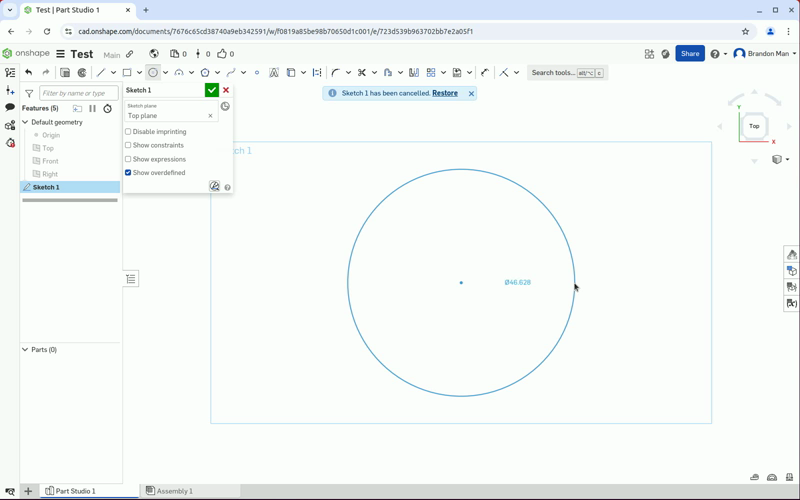
key(c)
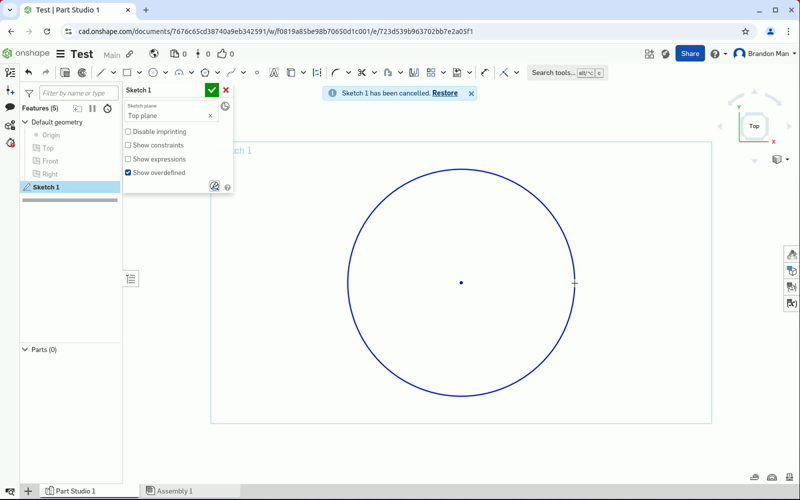
key_down(shift)
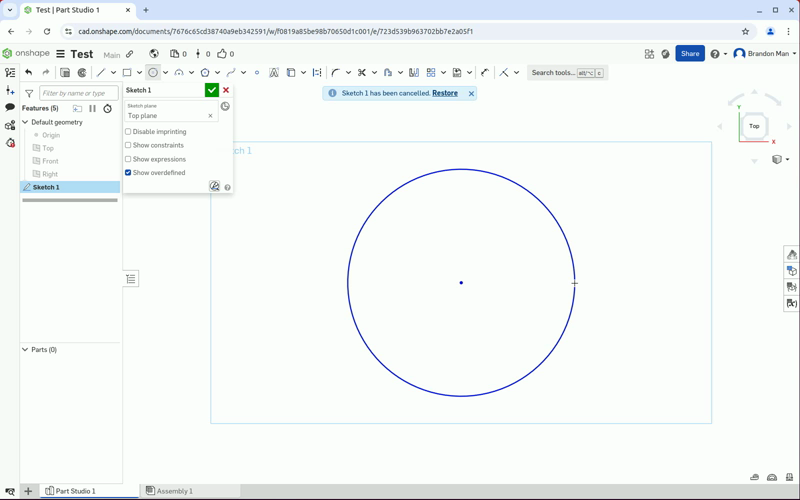
mouse_move(461, 282)
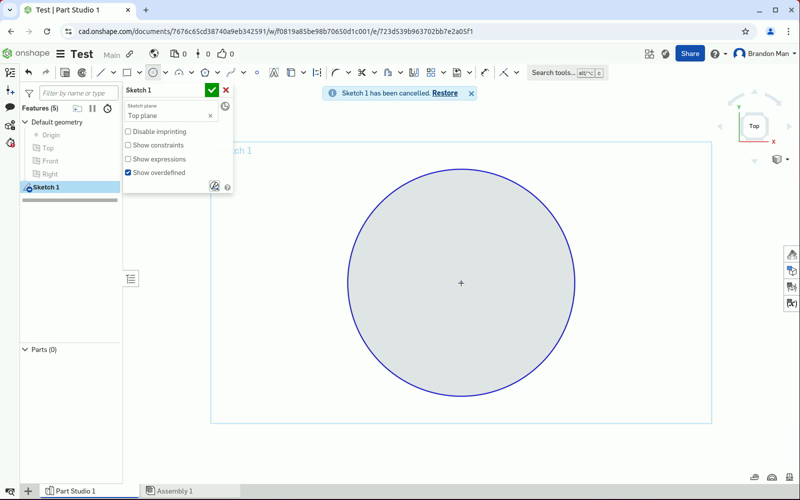
click(461, 282)
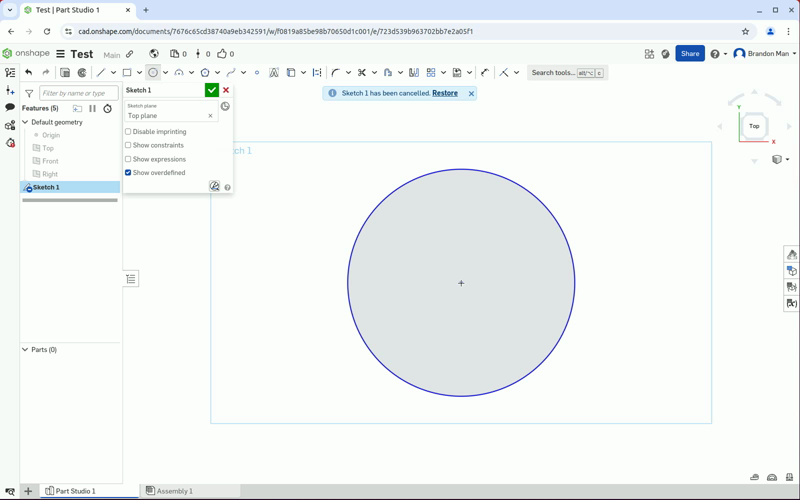
key_up(shift)
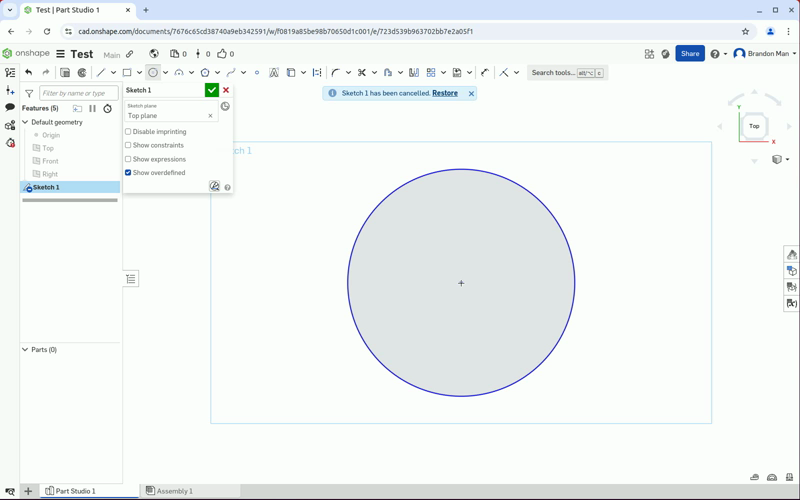
mouse_move(529, 282)
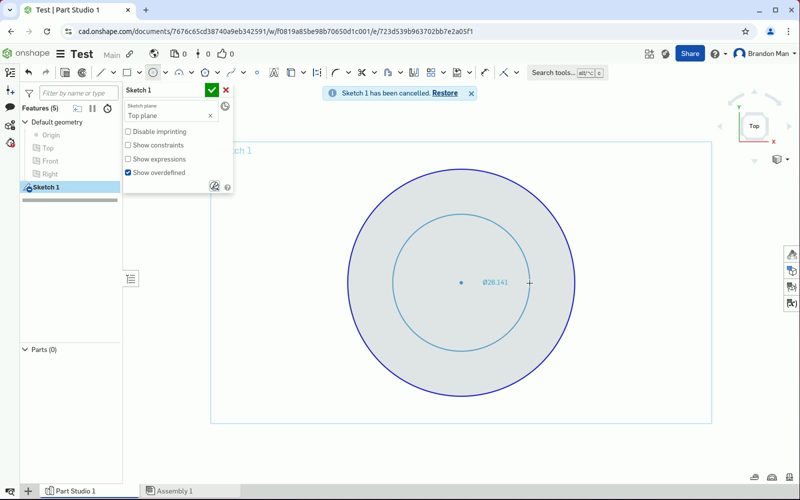
click(529, 282)
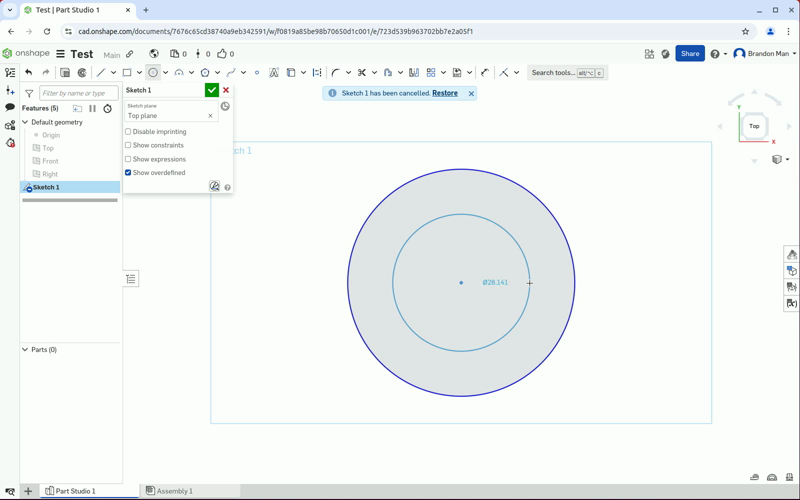
key(esc)
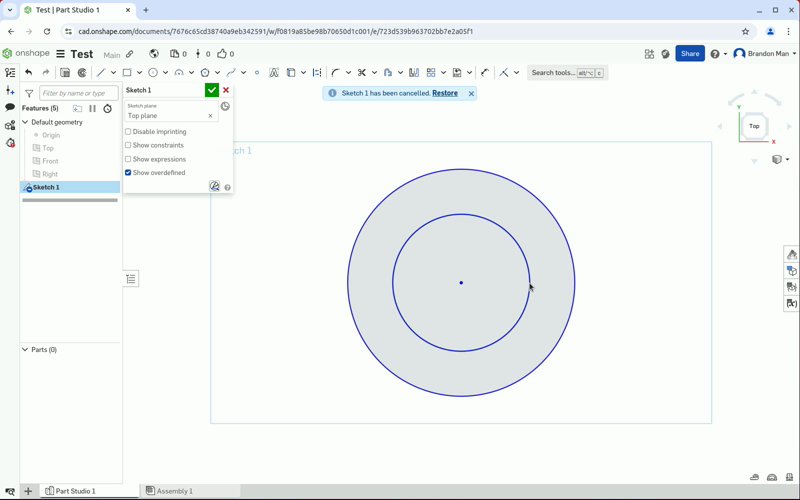
mouse_move(521, 347)
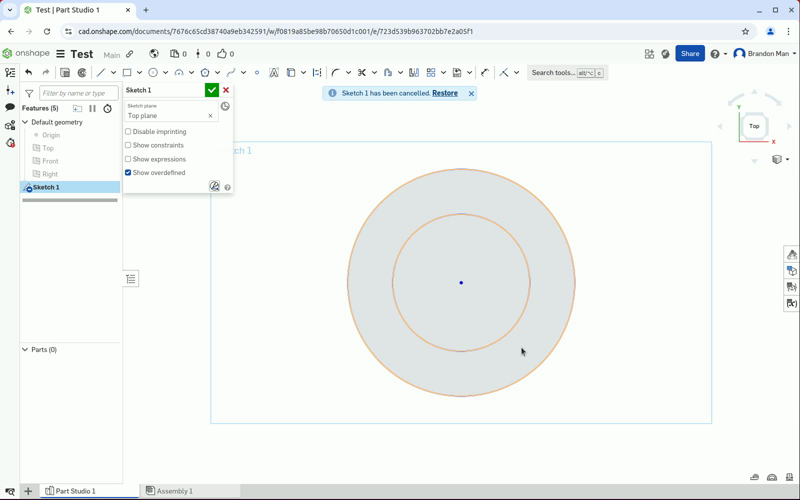
click(521, 347)
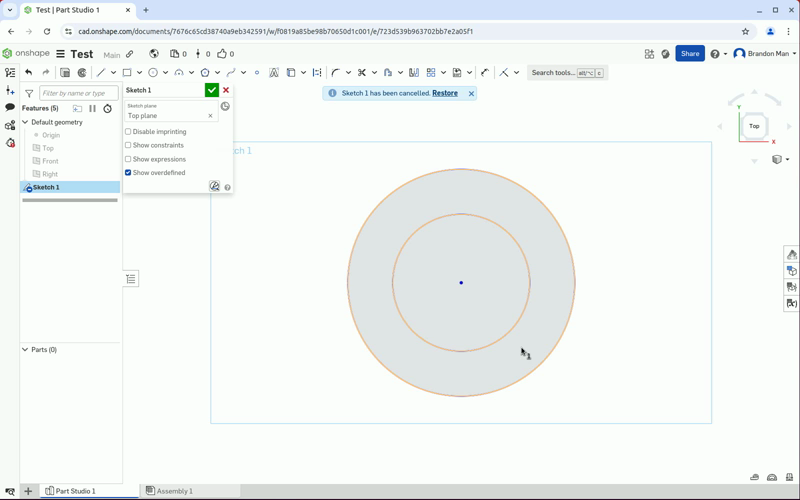
mouse_move(73, 352)
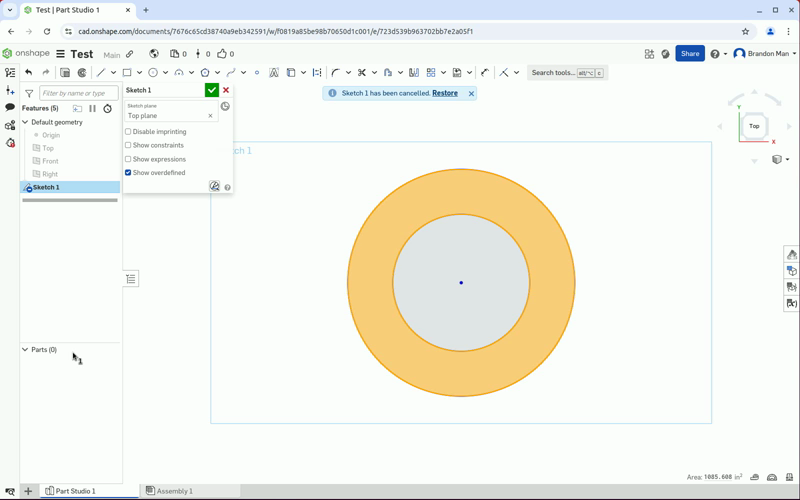
key(shift+y)
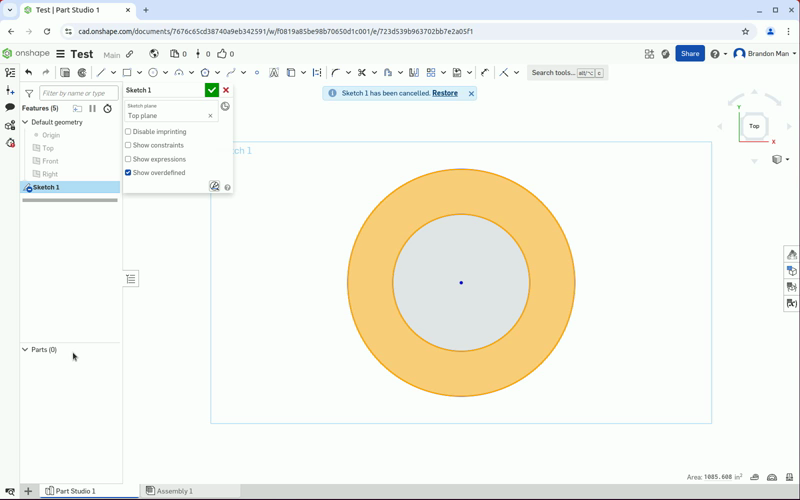
key(shift+e)
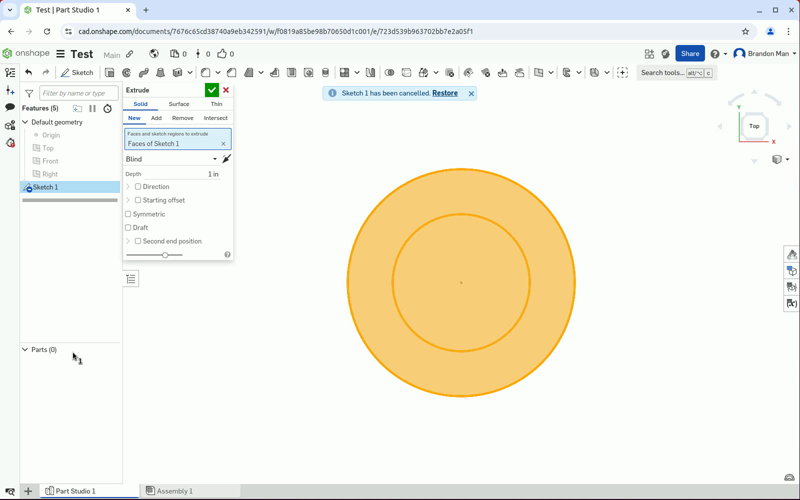
mouse_move(143, 106)
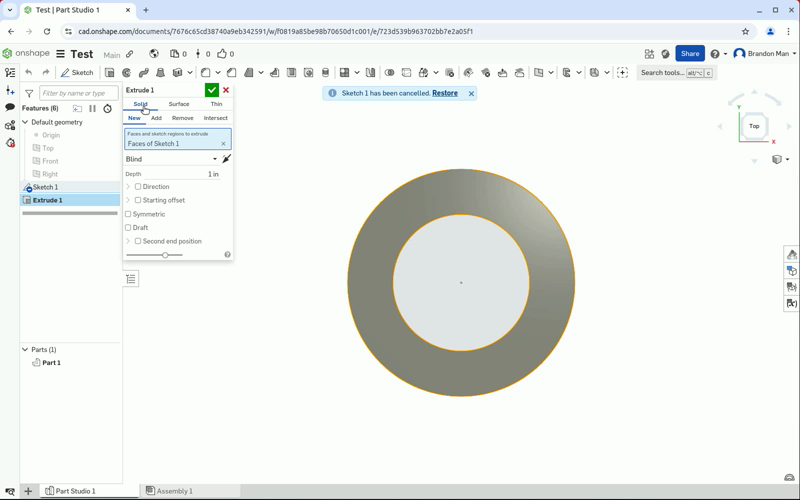
click(143, 106)
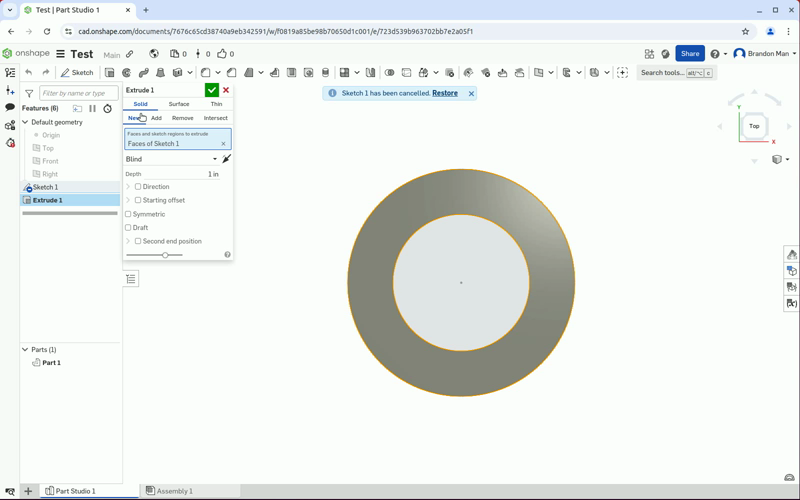
mouse_move(137, 120)
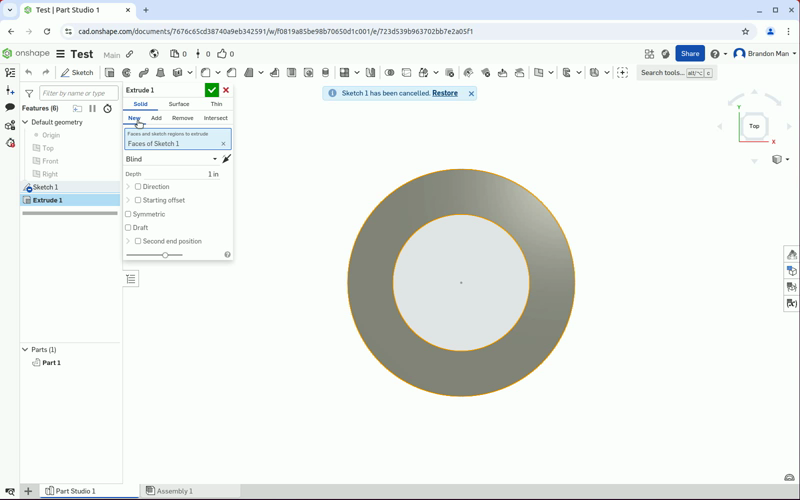
click(137, 120)
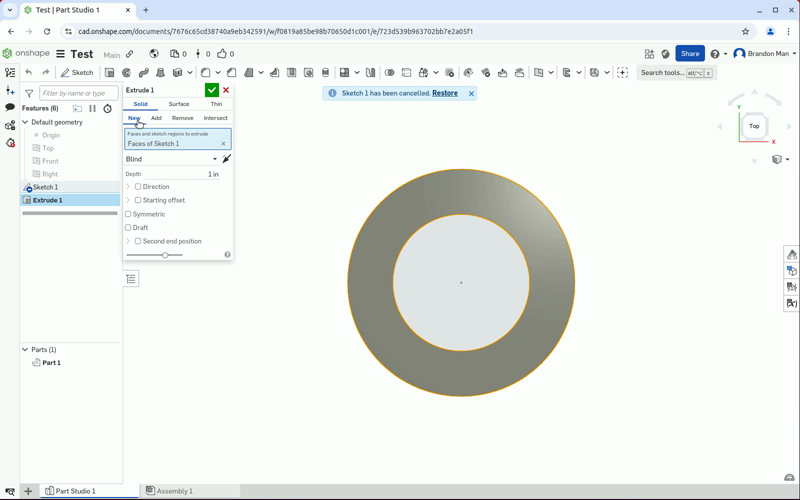
key(tab, 4)
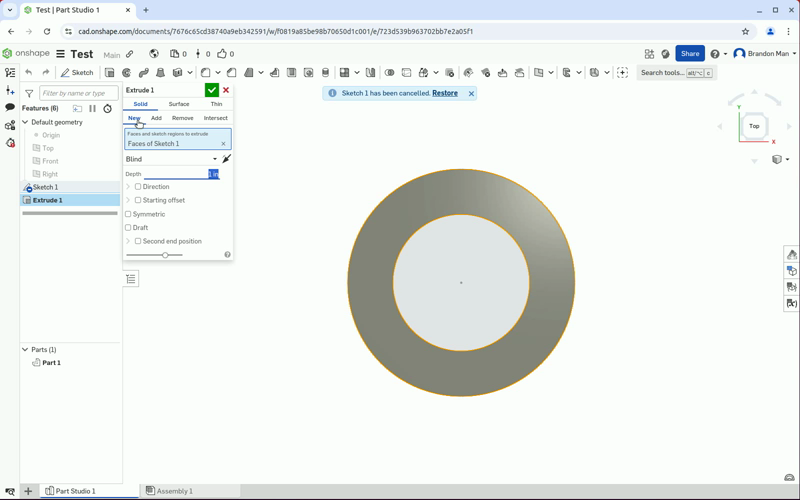
text(1.685)
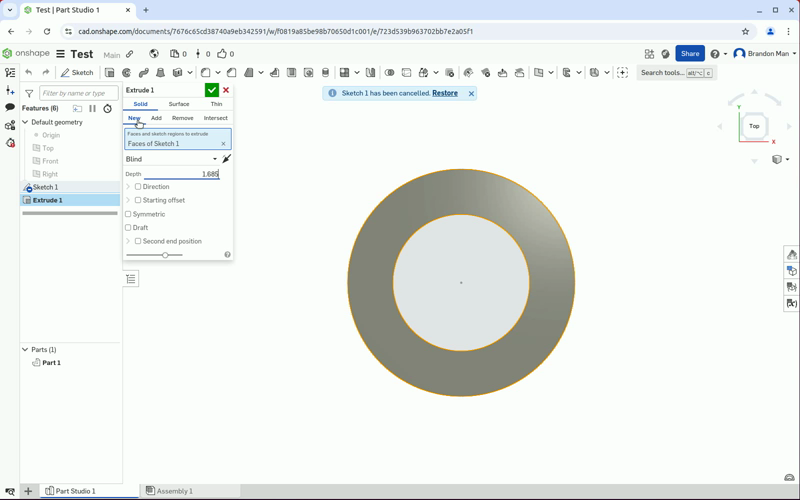
key(enter)
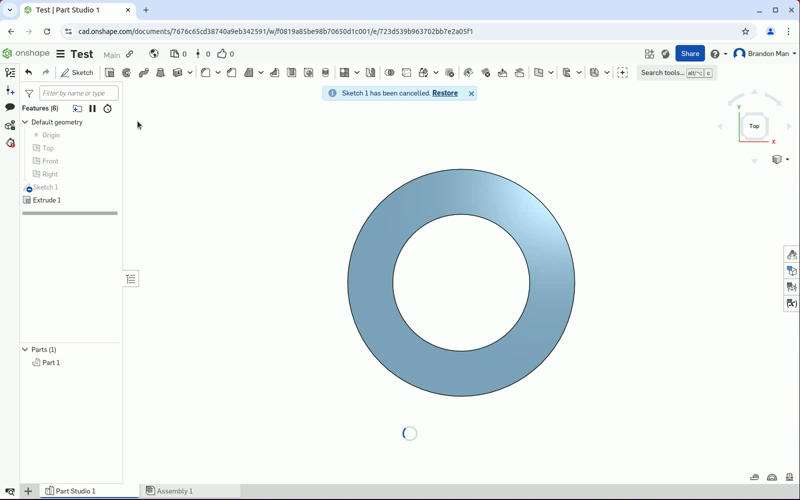
key(shift+h)
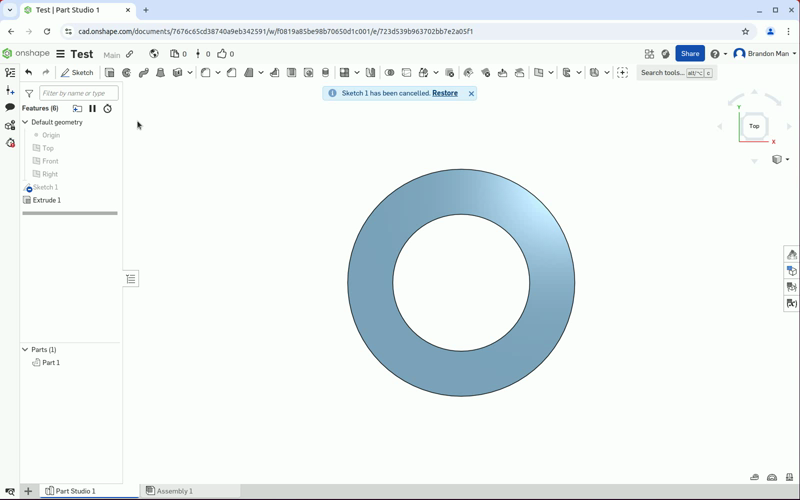
key(shift+h)
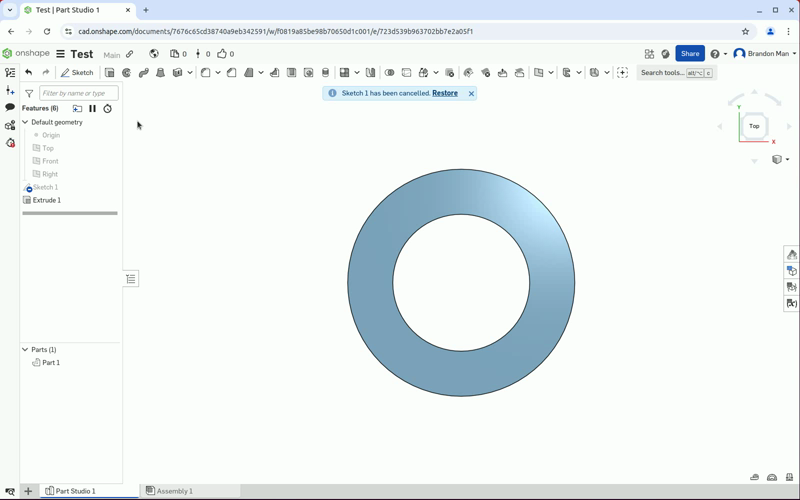
mouse_move(73, 189)
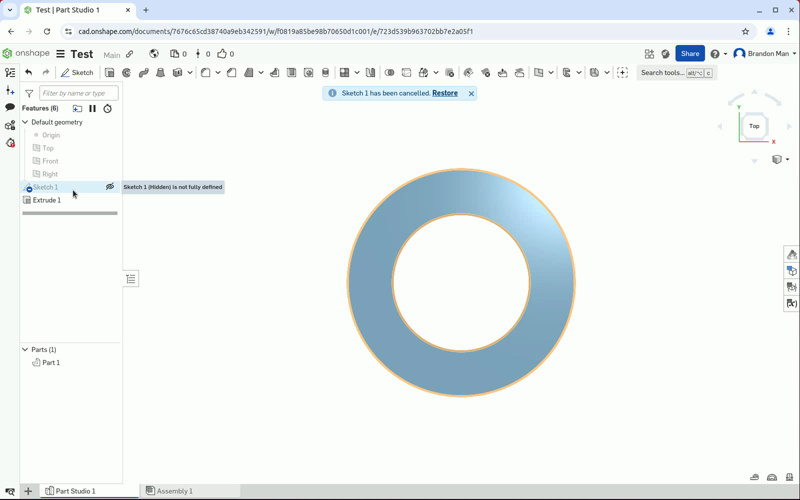
click(73, 189)
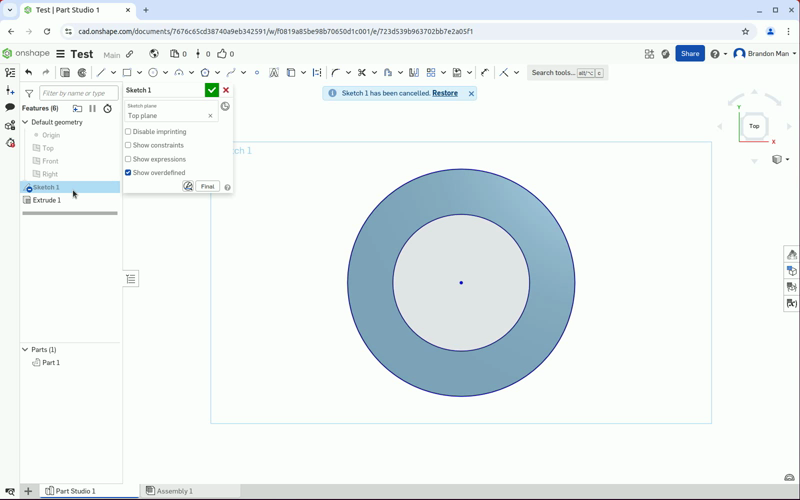
mouse_move(229, 92)
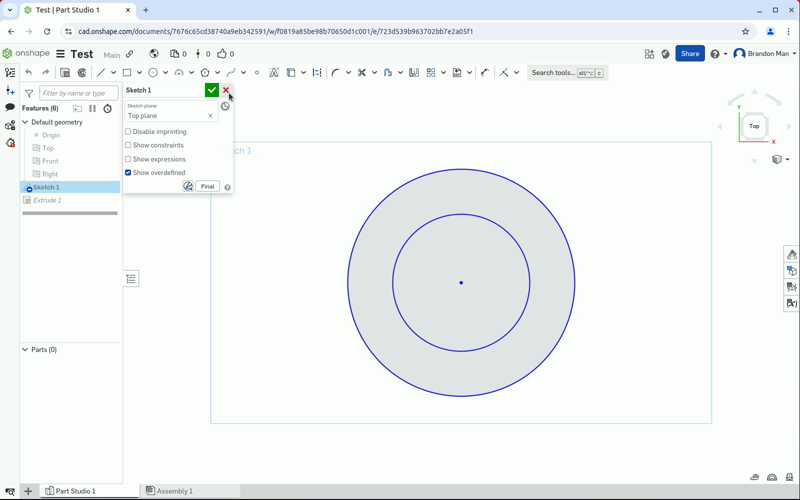
click(229, 92)
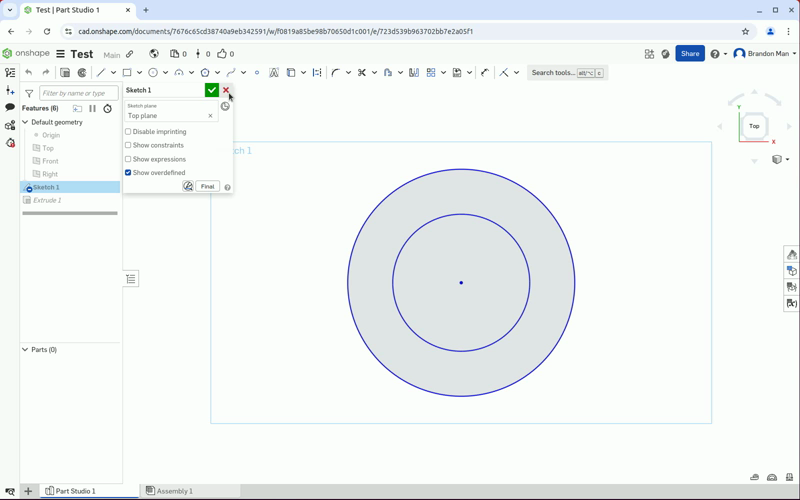
key(shift+s)
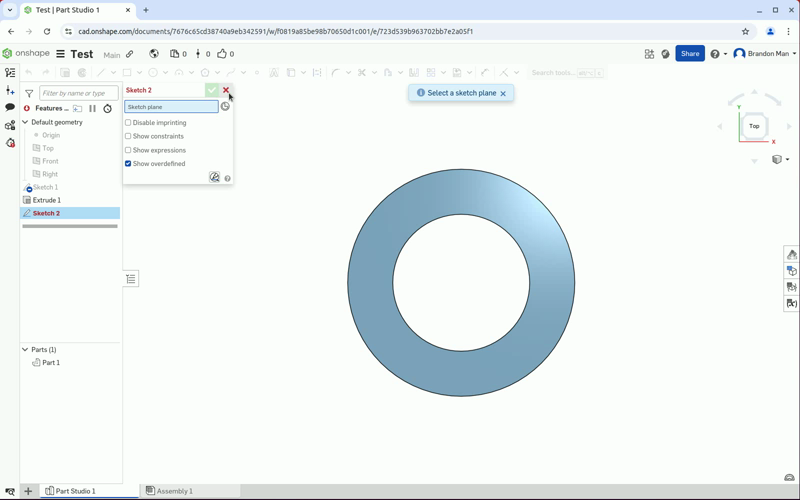
mouse_move(73, 150)
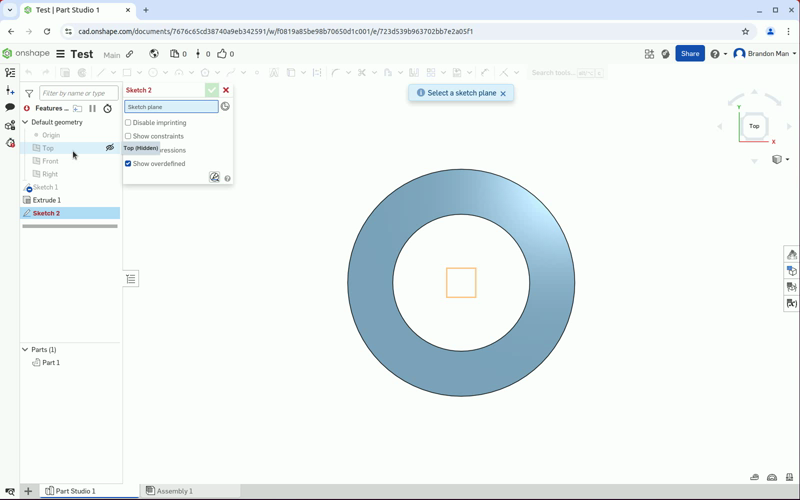
click(73, 150)
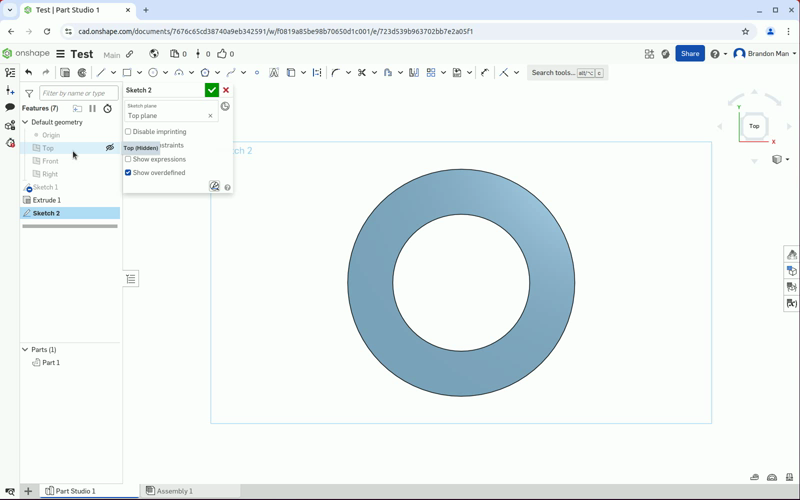
mouse_move(73, 352)
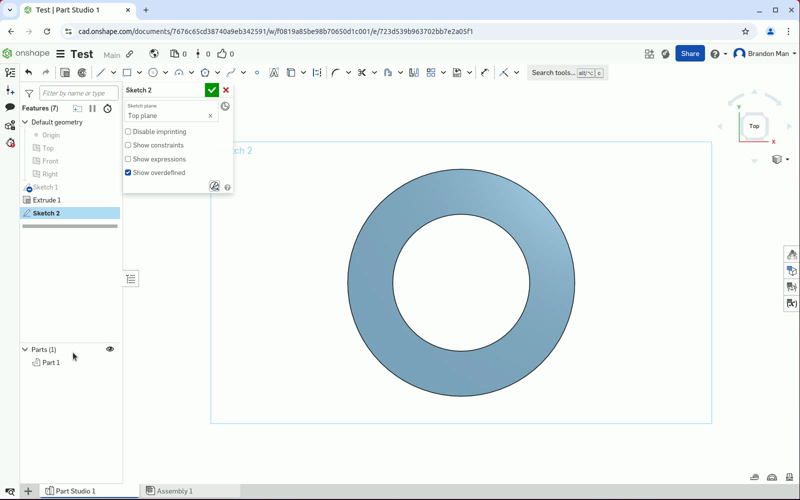
key(y)
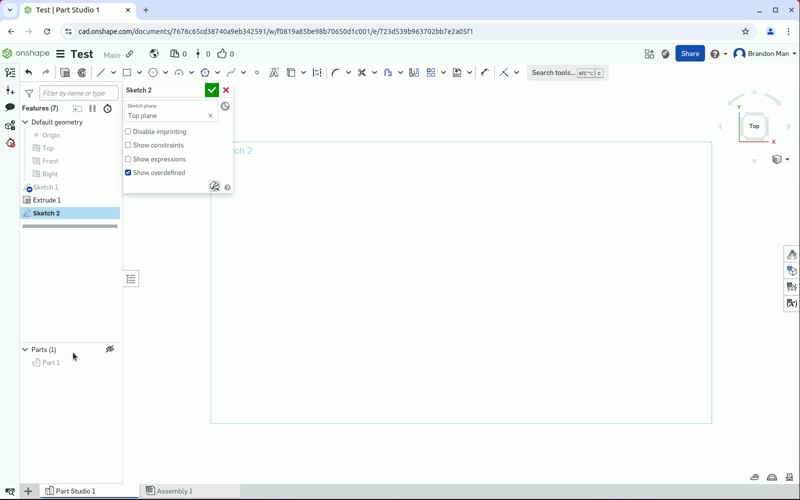
key(c)
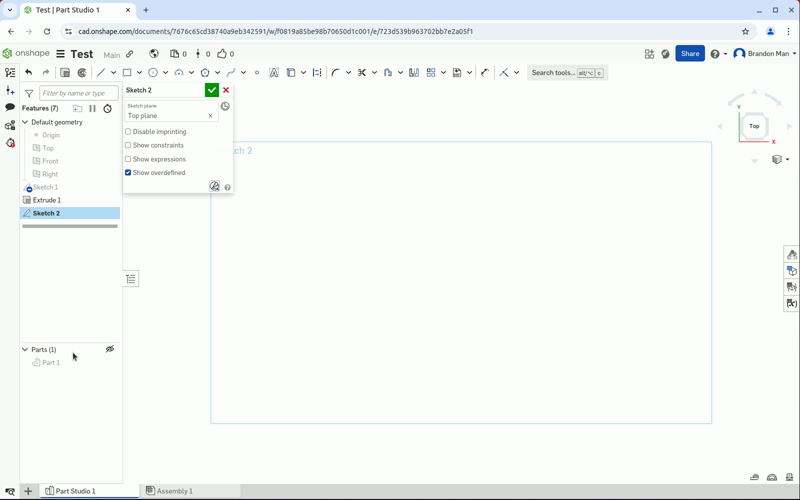
key_down(shift)
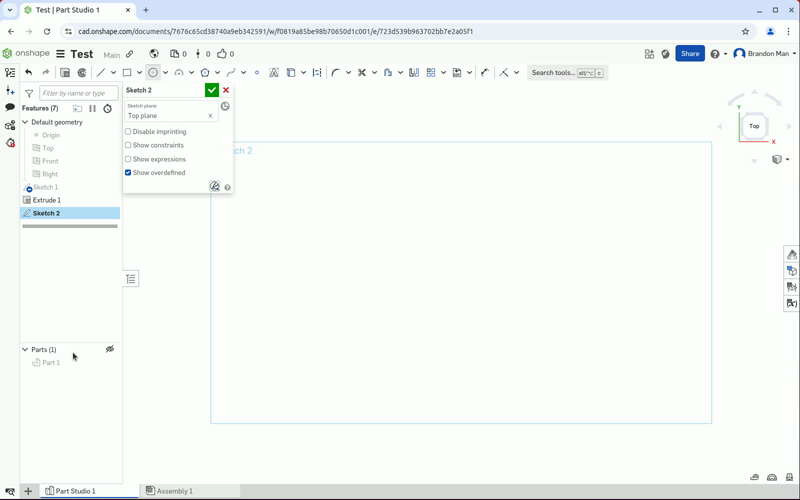
mouse_move(461, 282)
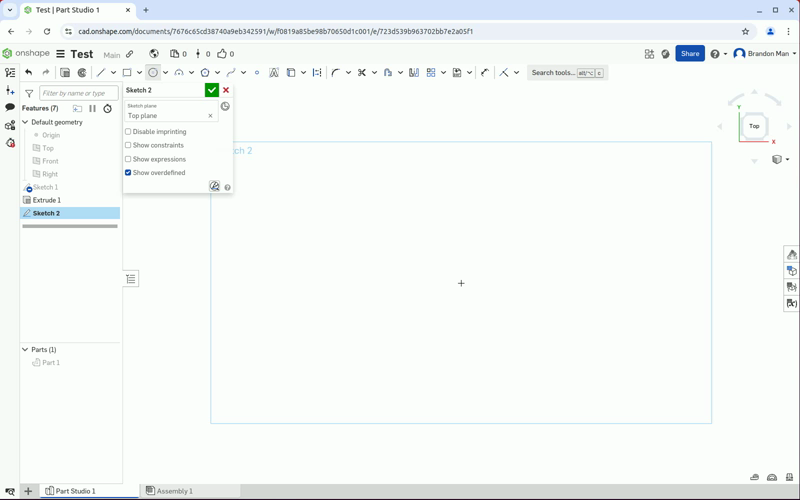
click(461, 282)
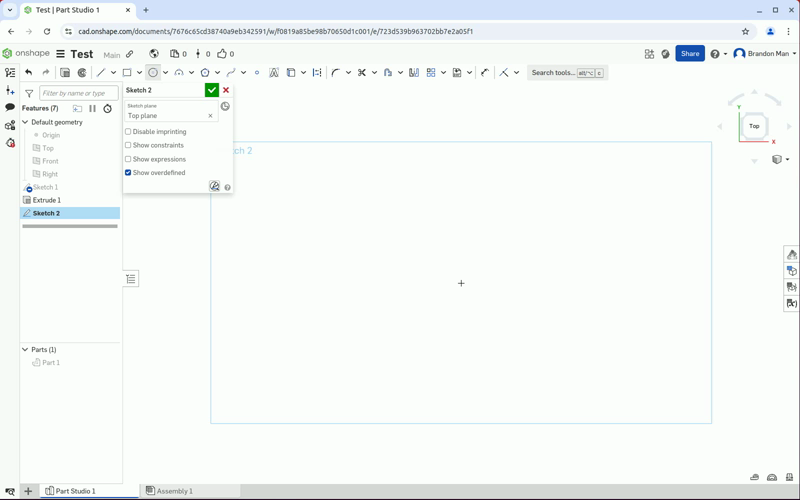
key_up(shift)
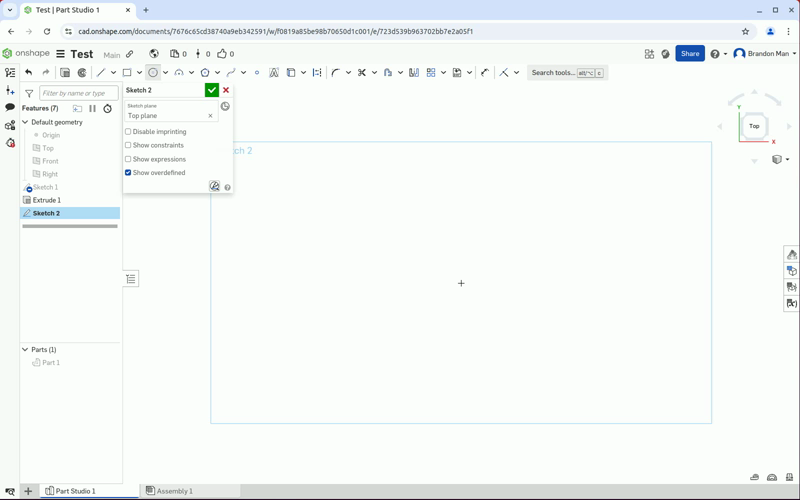
mouse_move(522, 282)
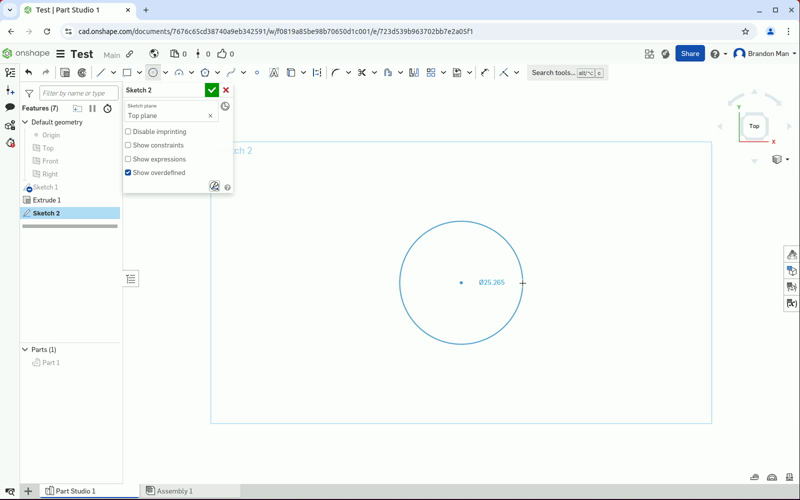
click(522, 282)
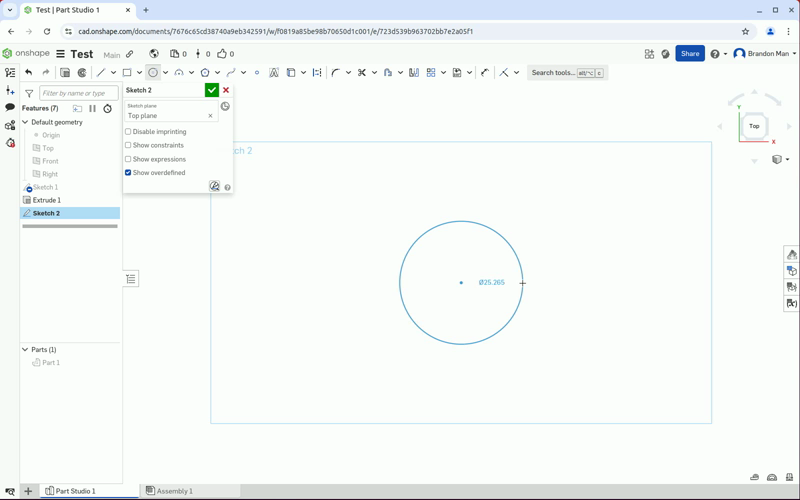
key(esc)
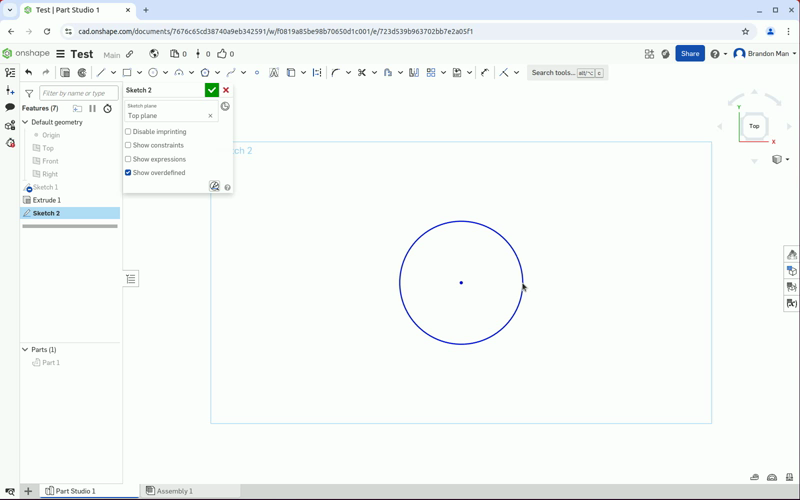
key(c)
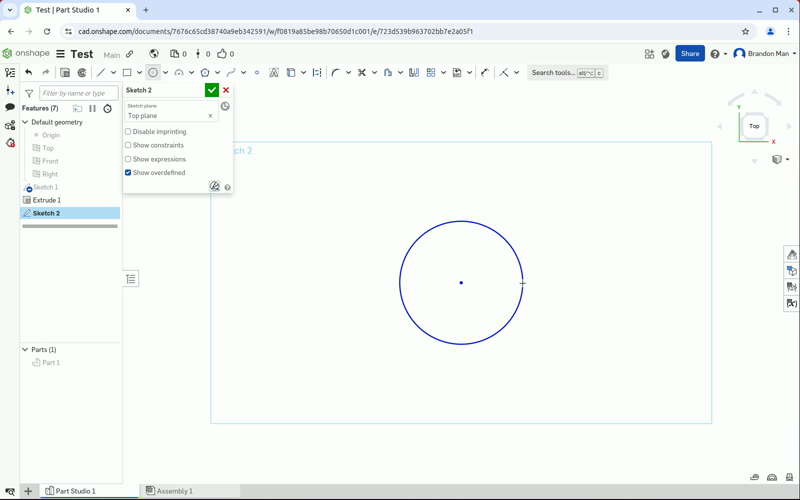
key_down(shift)
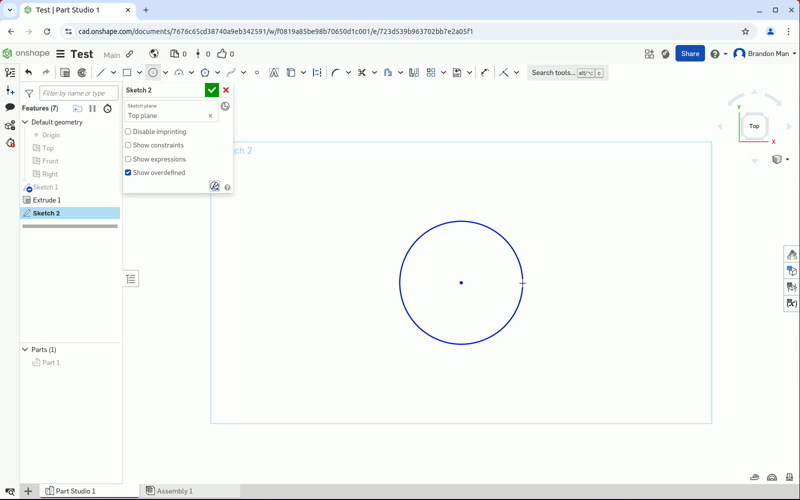
mouse_move(461, 282)
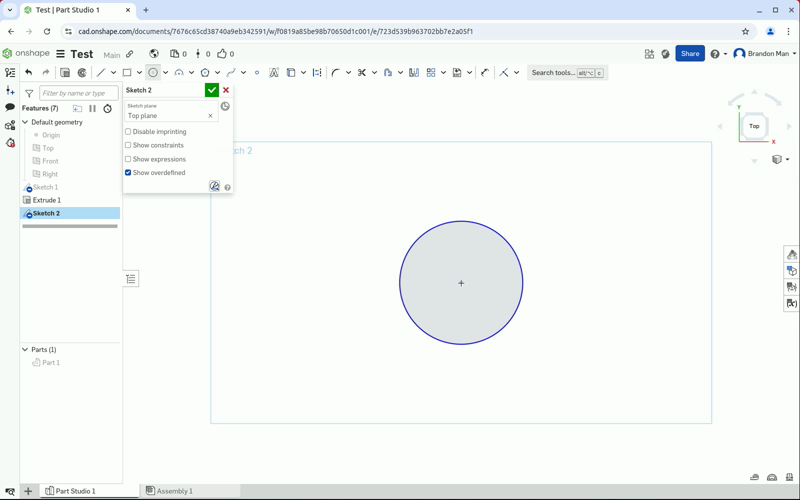
click(461, 282)
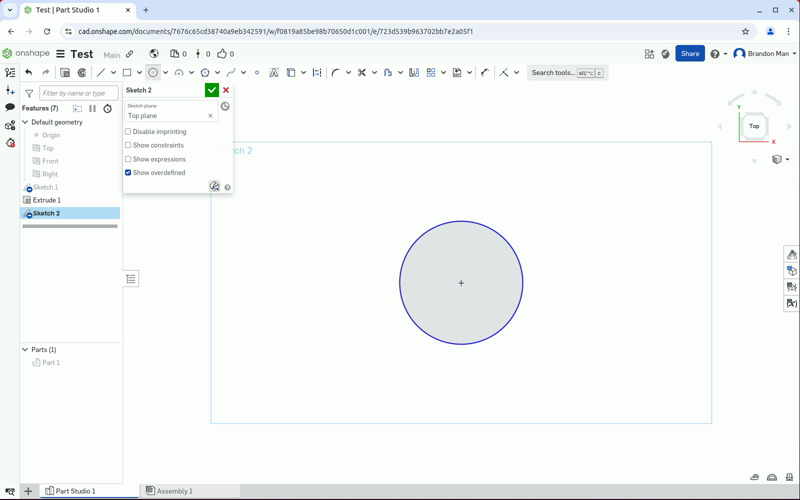
key_up(shift)
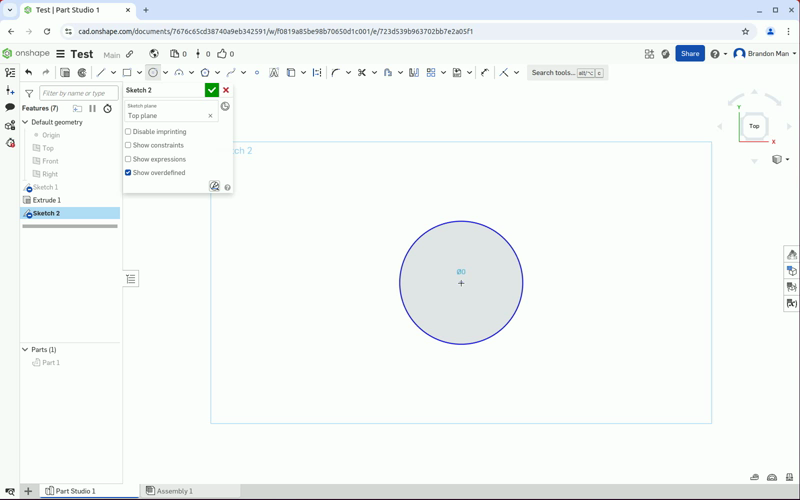
mouse_move(467, 282)
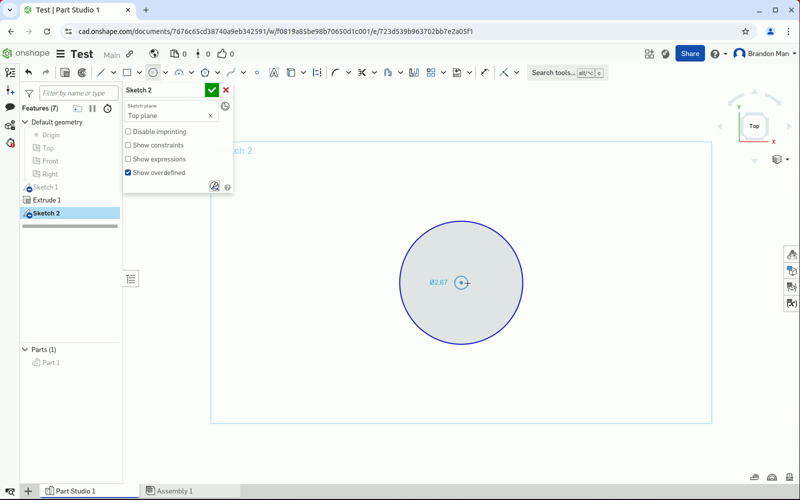
click(467, 282)
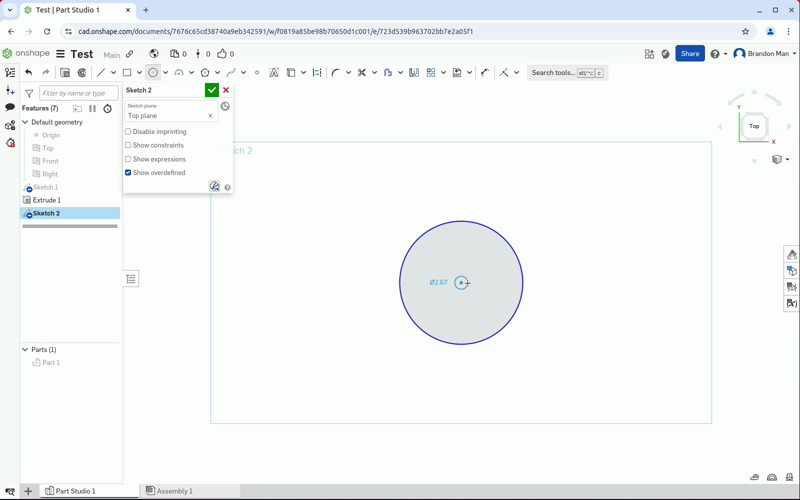
key(esc)
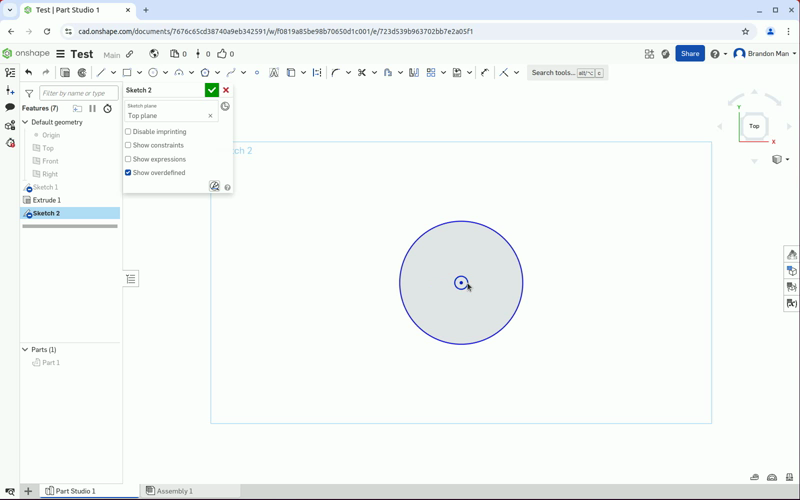
mouse_move(507, 263)
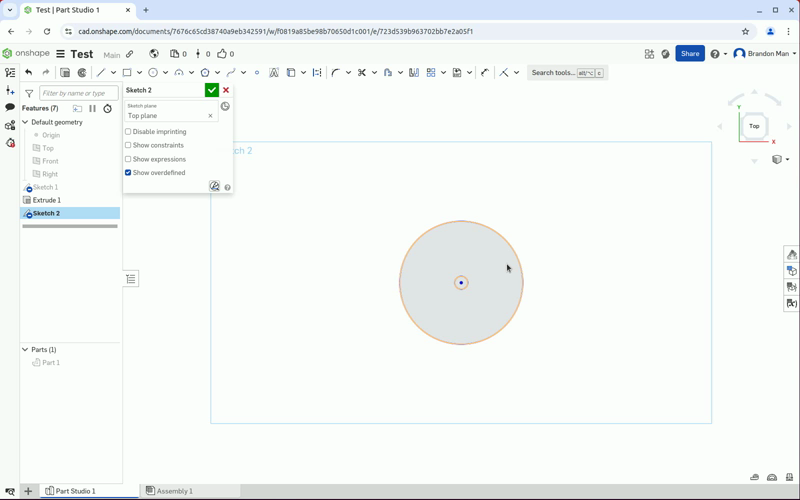
click(507, 263)
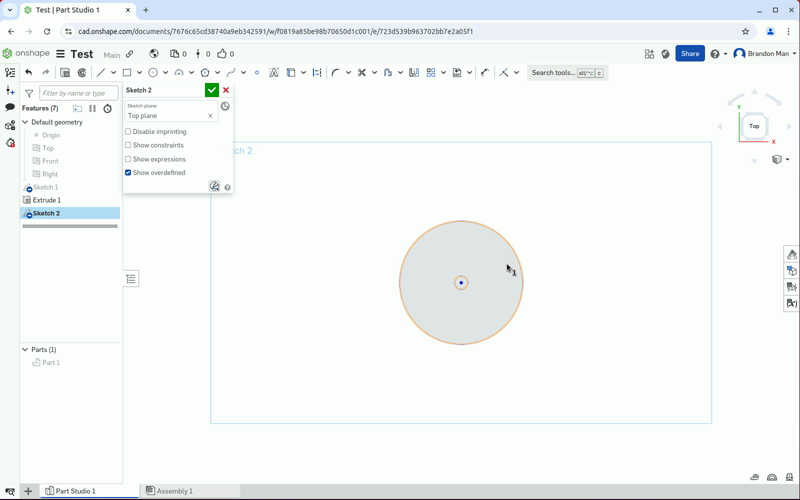
mouse_move(73, 352)
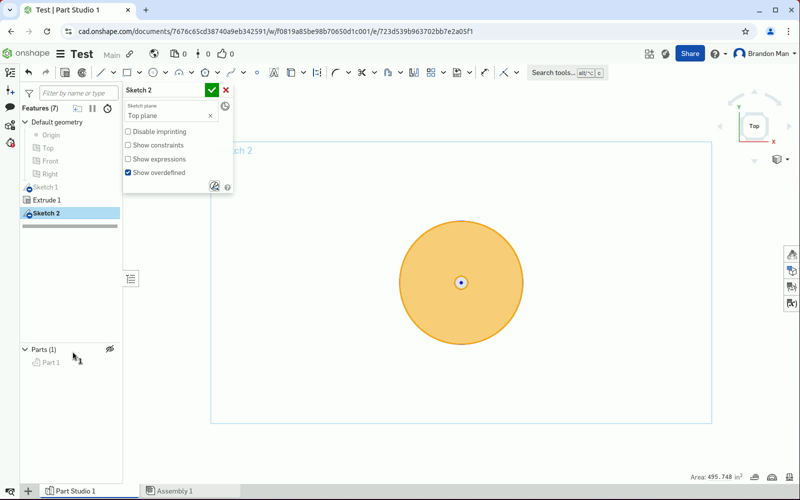
key(shift+y)
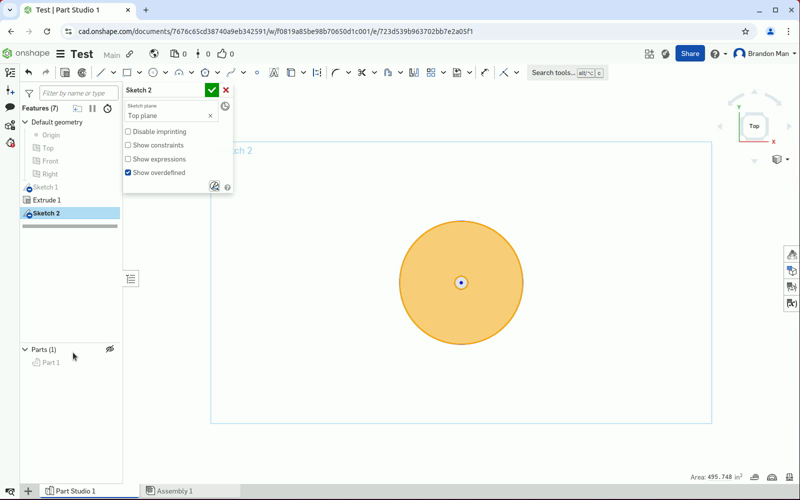
key(shift+e)
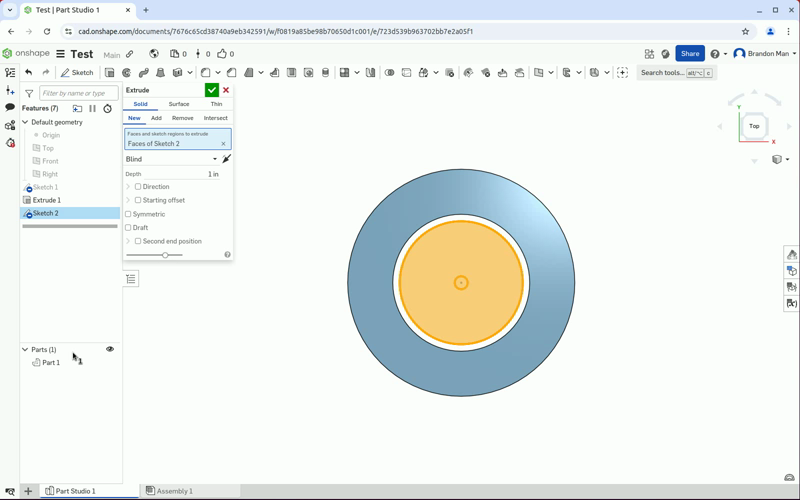
mouse_move(143, 106)
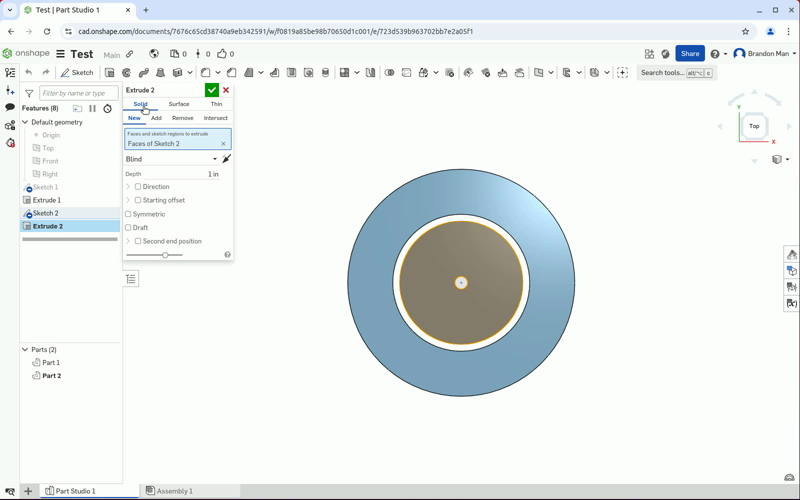
click(143, 106)
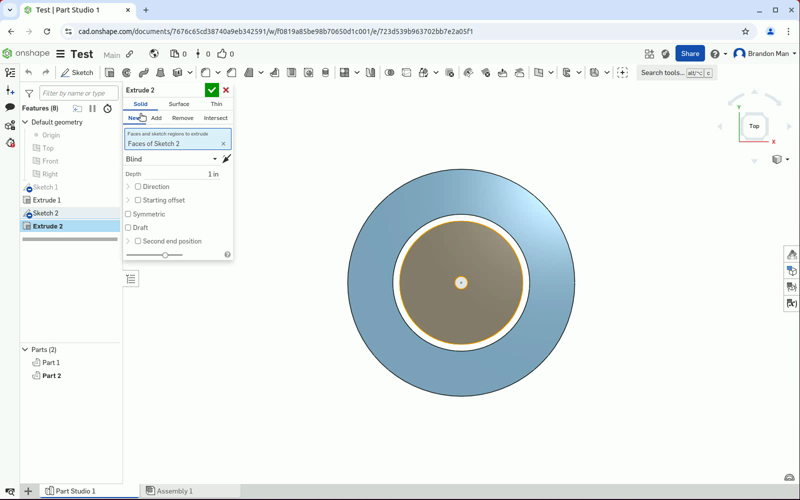
mouse_move(137, 120)
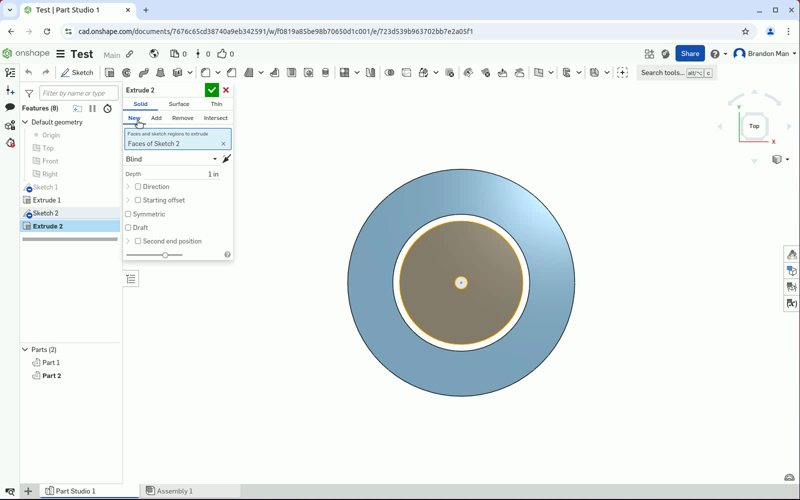
click(137, 120)
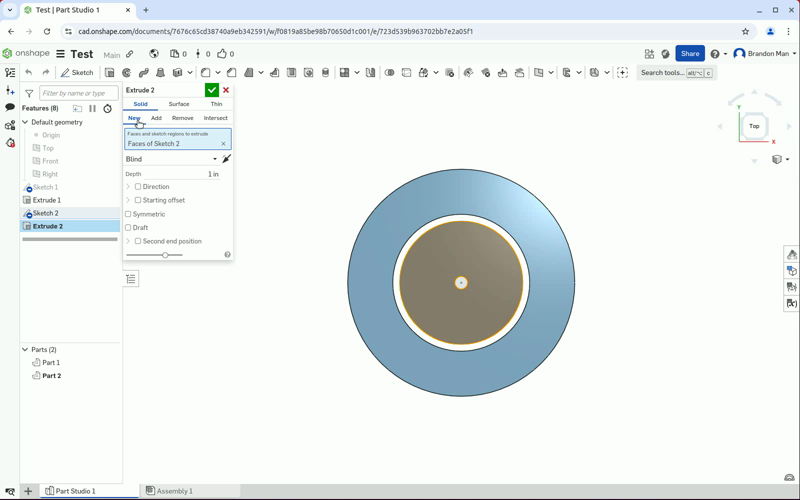
key(tab, 4)
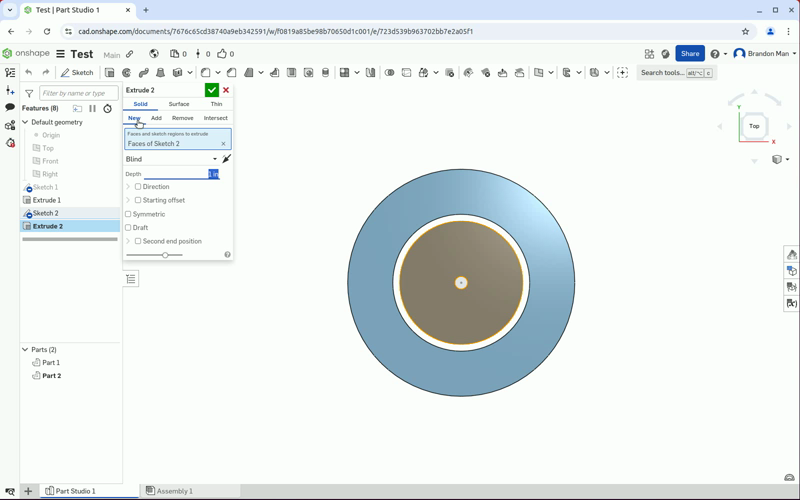
text(1.685)
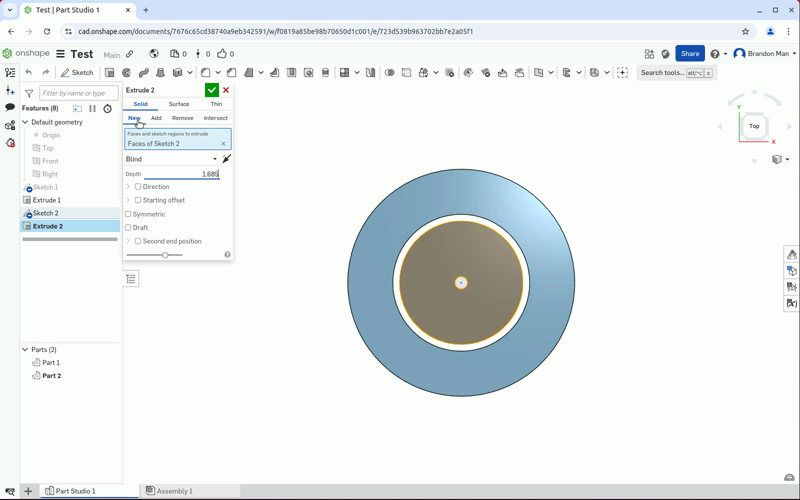
key(enter)
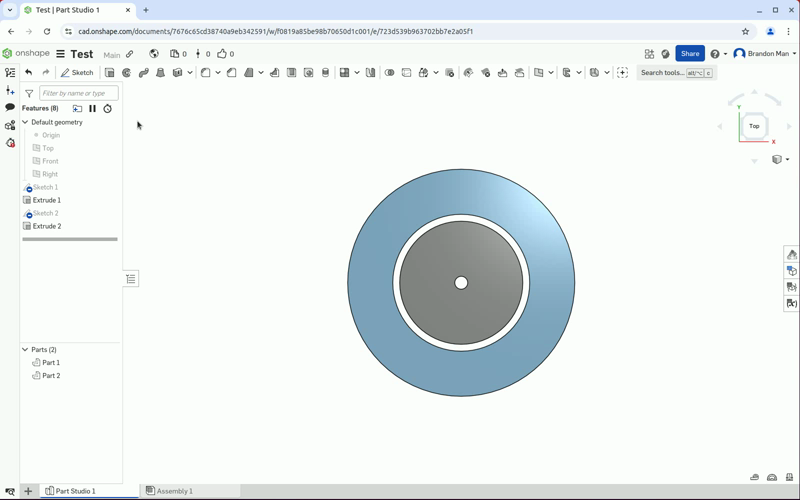
key(shift+h)
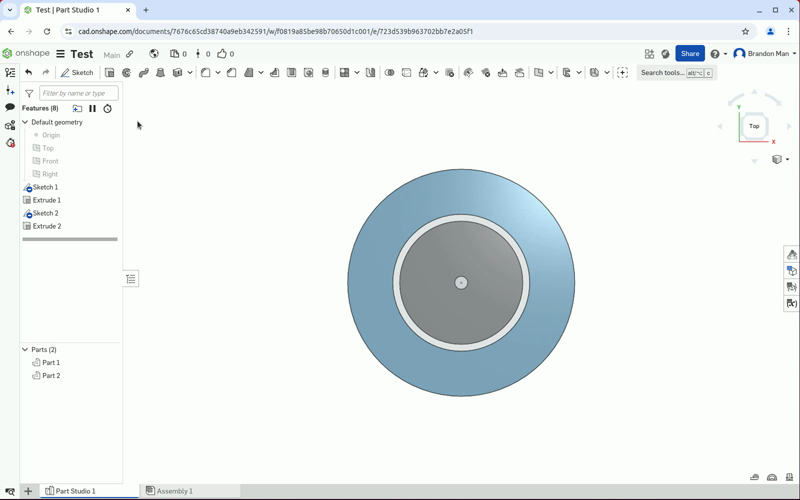
key(shift+h)
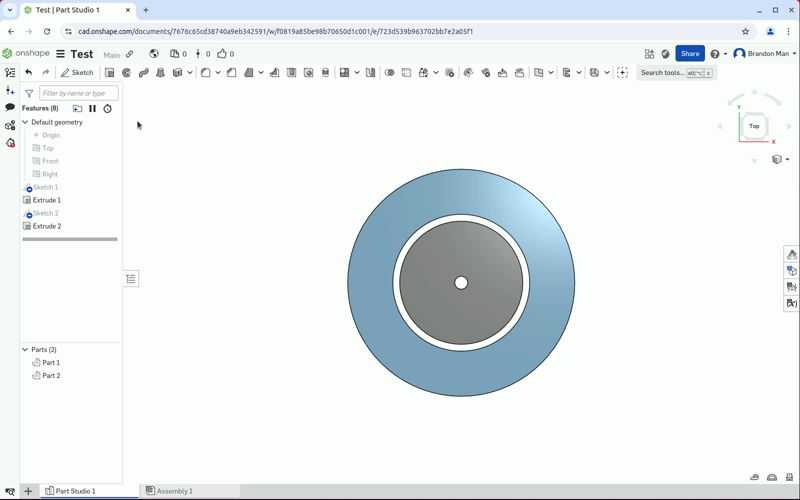
mouse_move(73, 189)
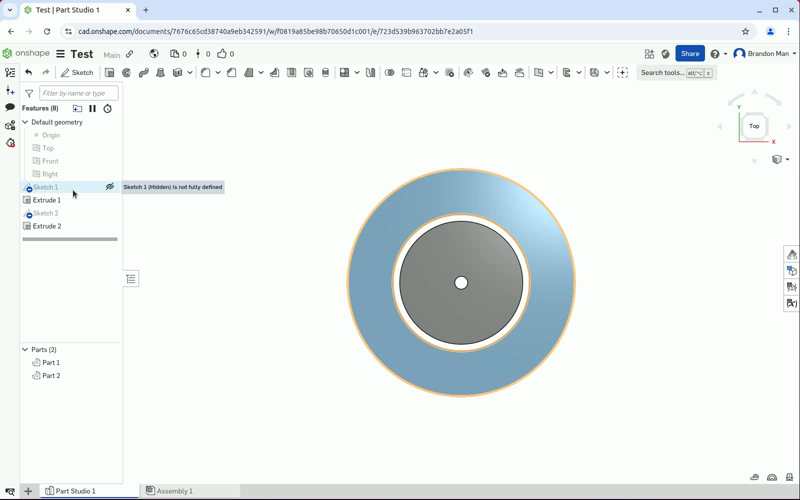
click(73, 189)
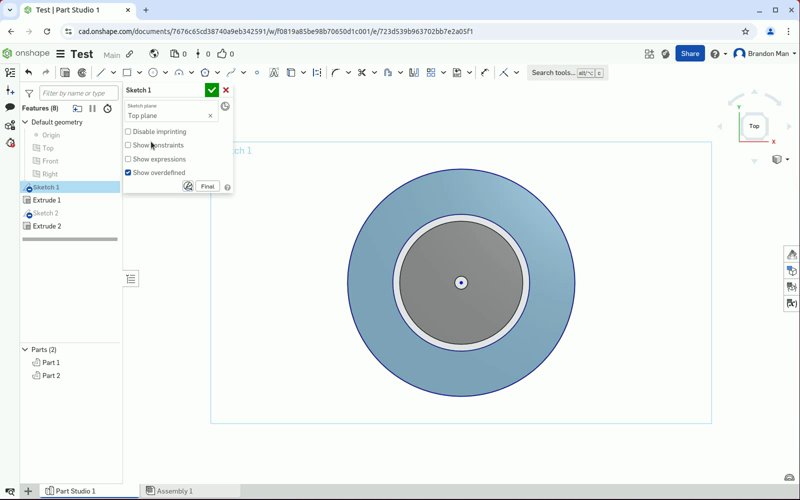
mouse_move(229, 92)
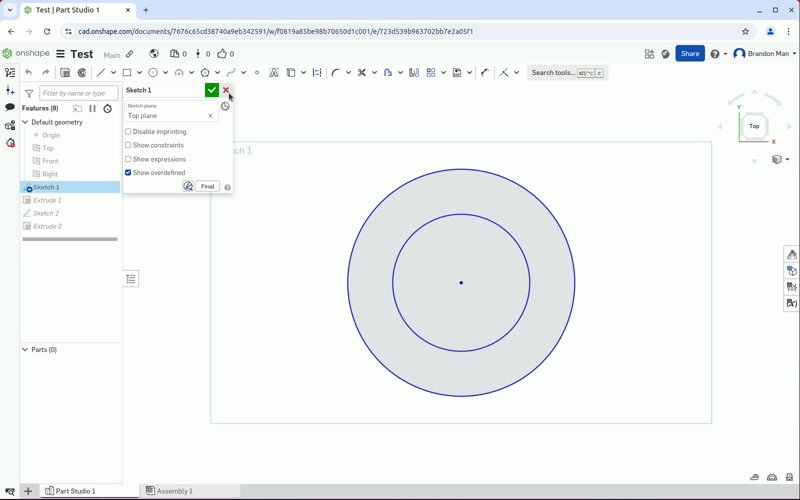
click(229, 92)
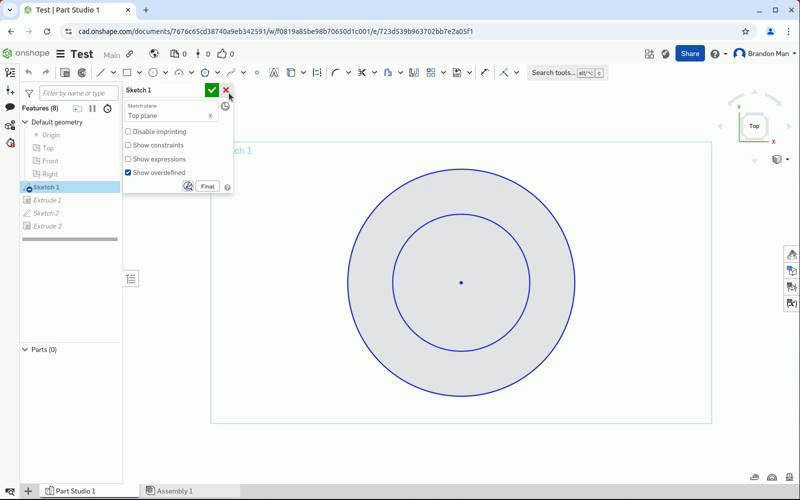
key(shift+s)
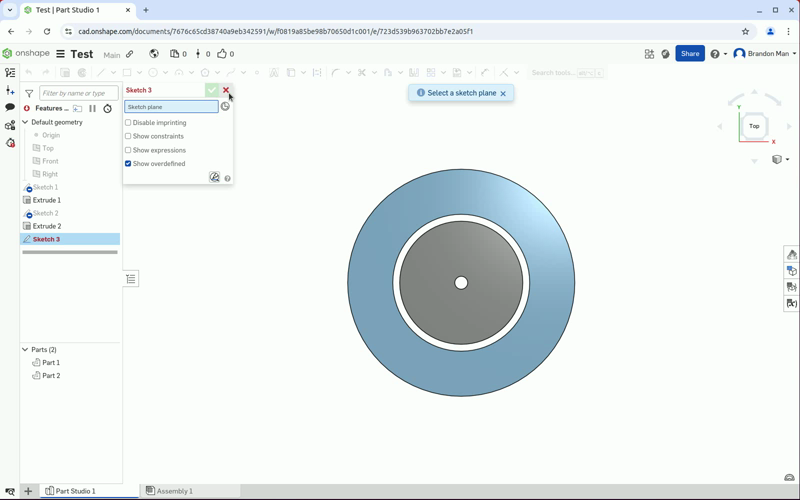
mouse_move(73, 150)
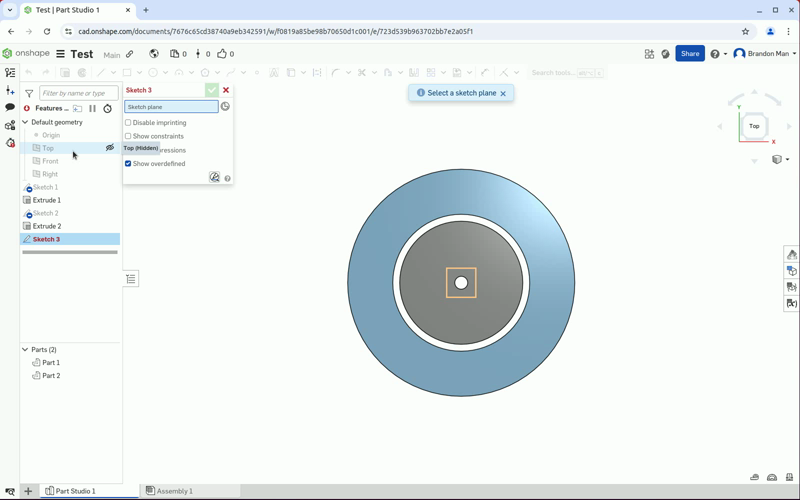
click(73, 150)
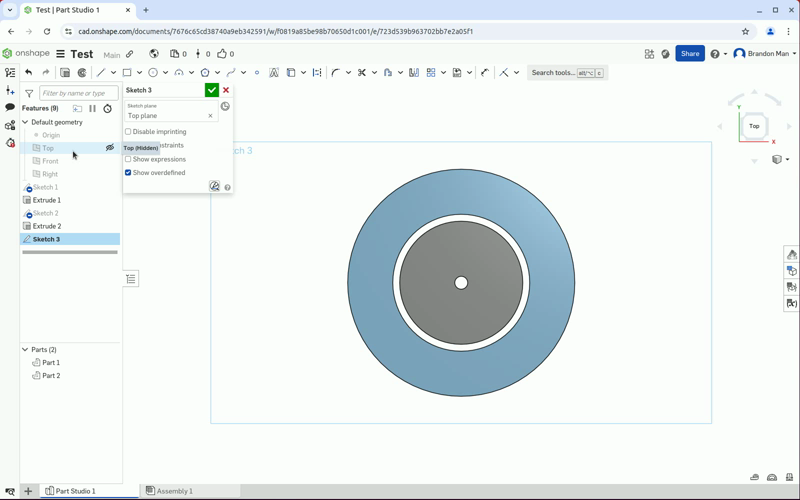
mouse_move(73, 352)
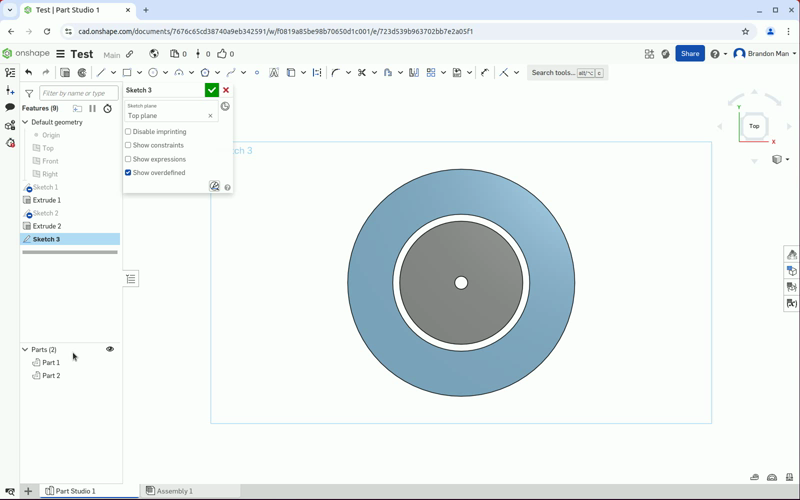
key(y)
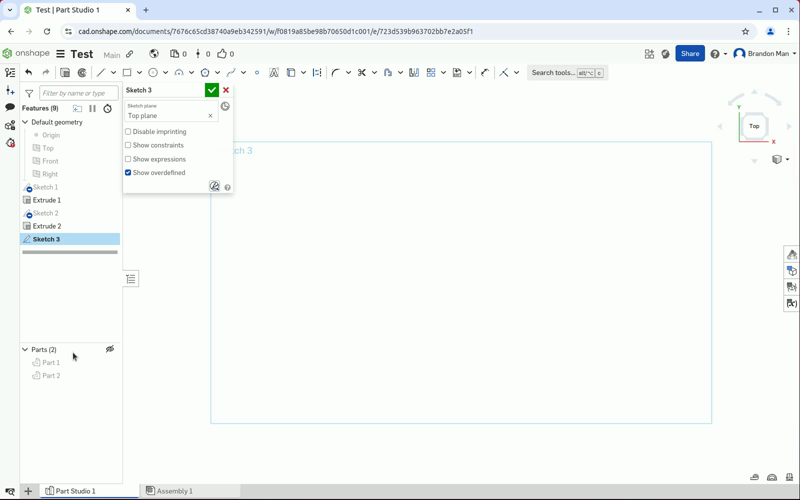
key(c)
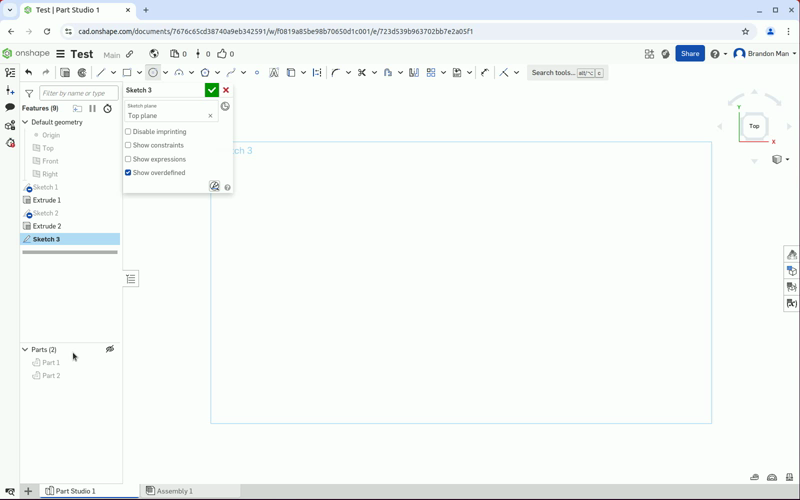
key_down(shift)
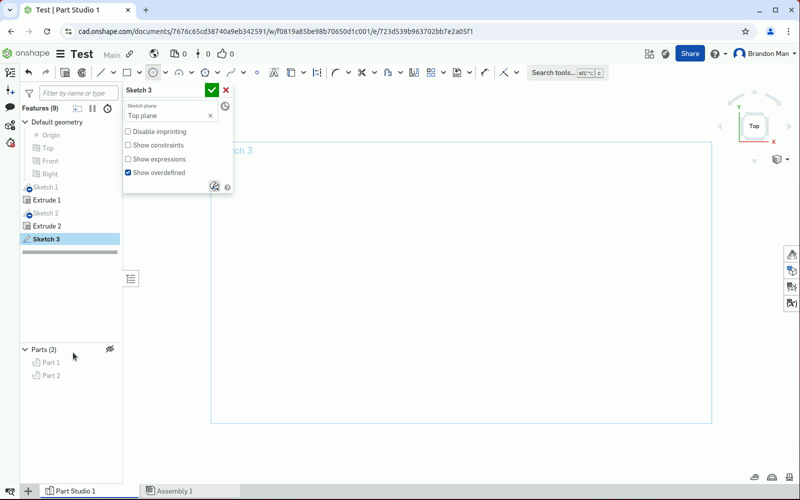
mouse_move(461, 282)
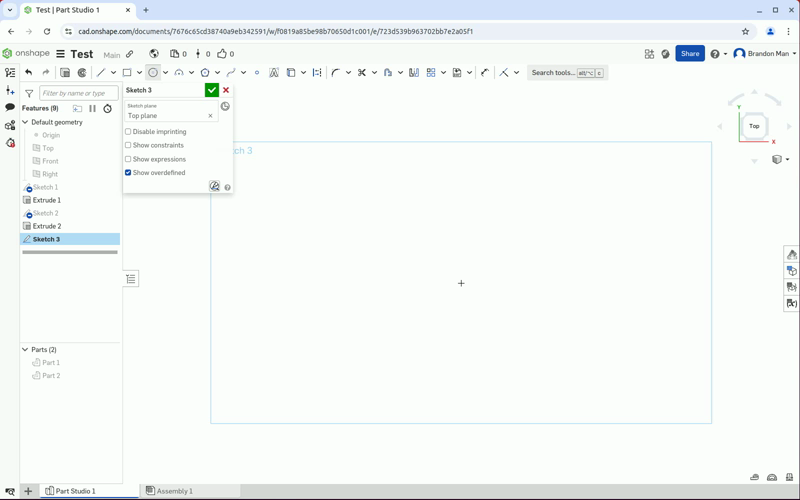
click(461, 282)
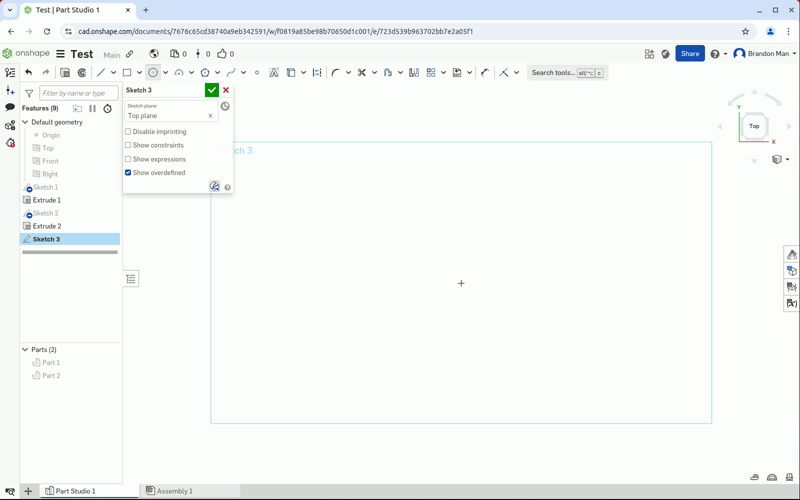
key_up(shift)
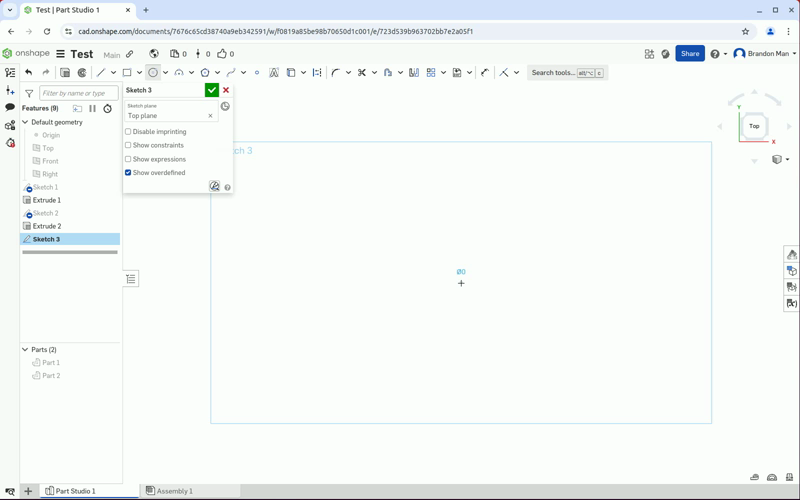
mouse_move(531, 282)
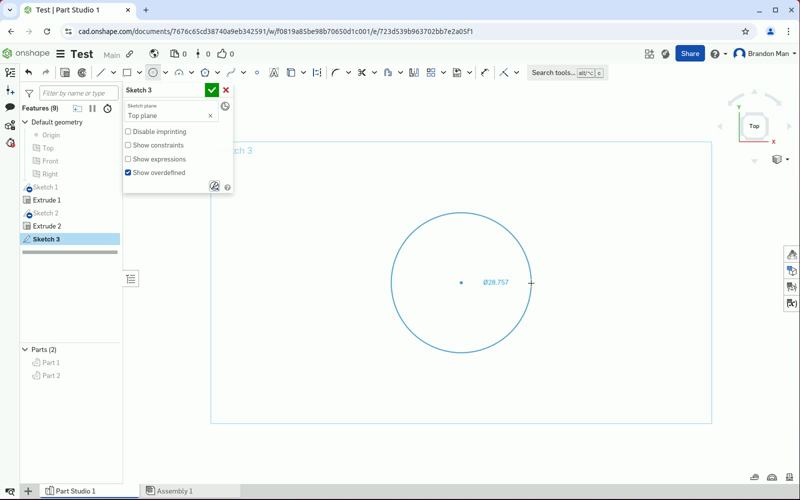
click(531, 282)
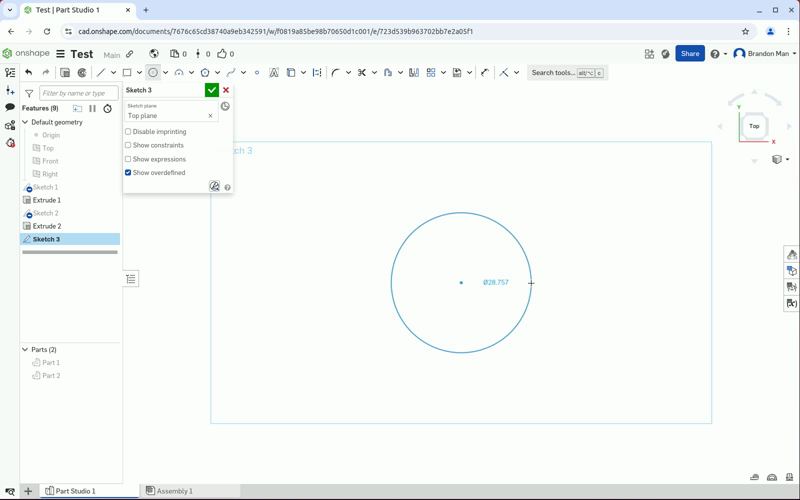
key(esc)
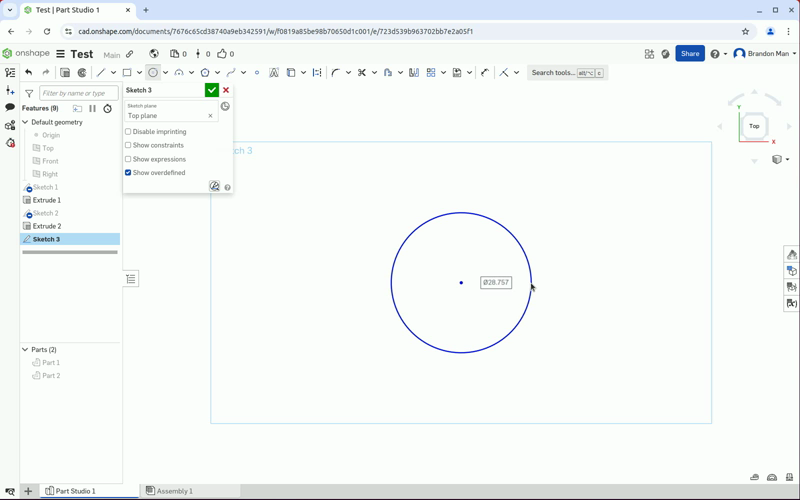
key(c)
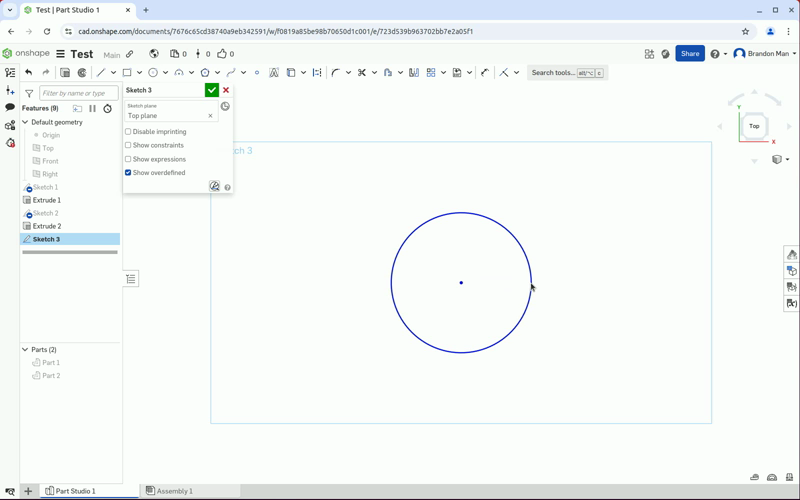
key_down(shift)
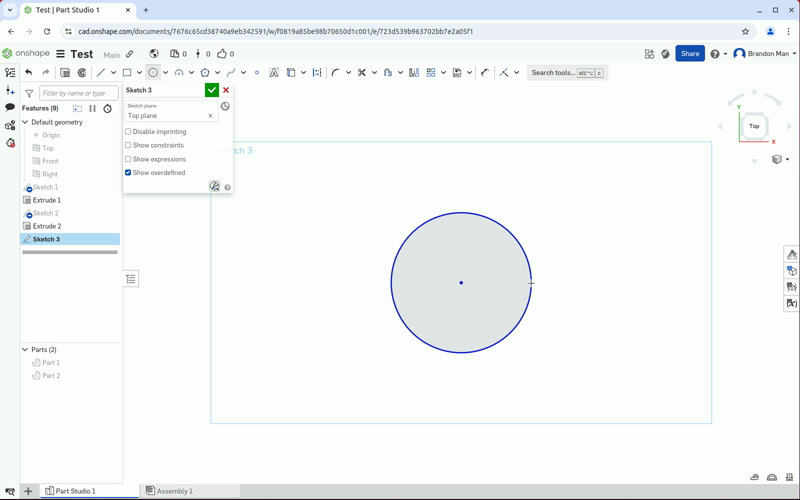
mouse_move(461, 282)
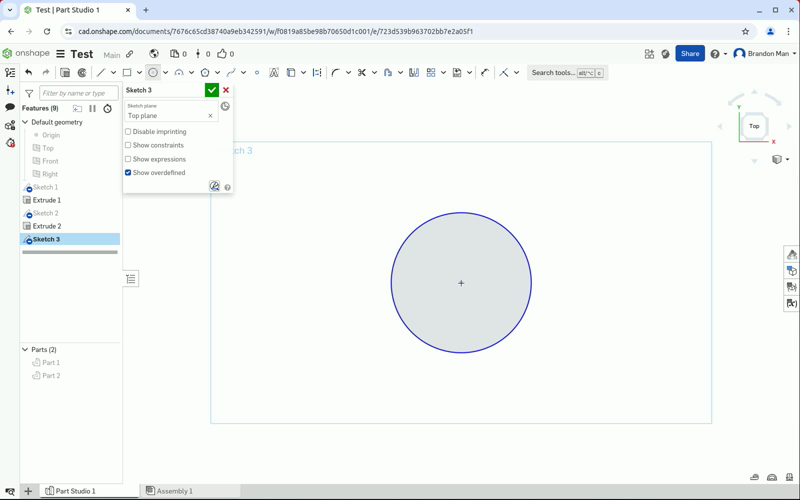
click(461, 282)
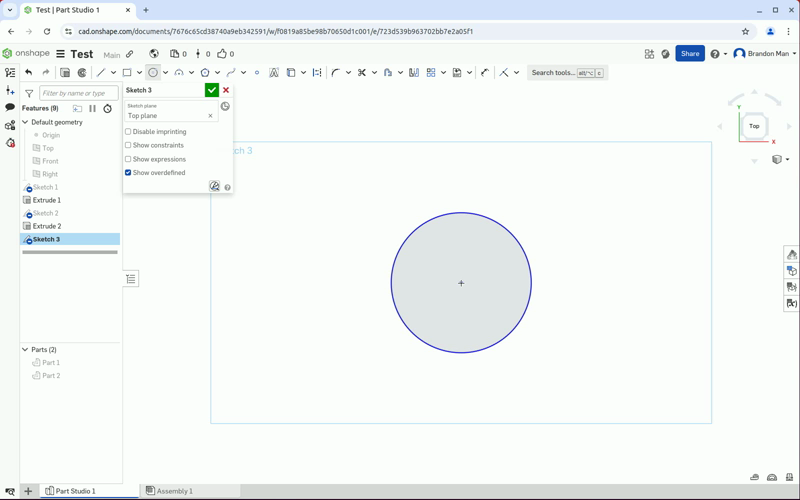
key_up(shift)
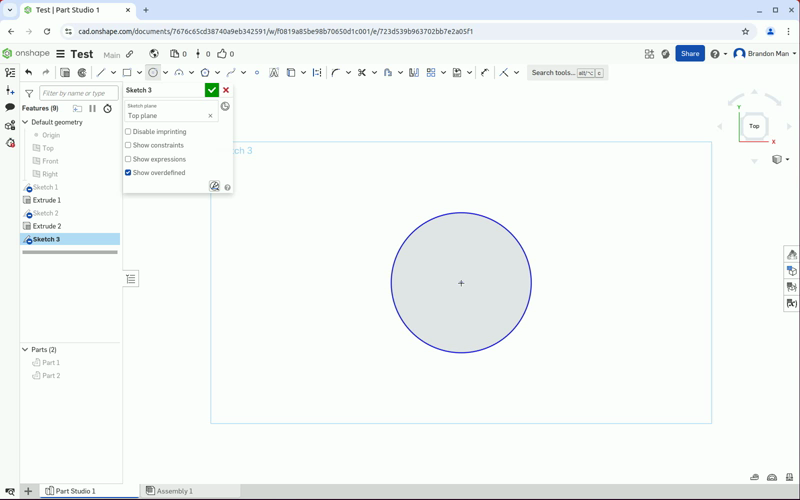
mouse_move(523, 282)
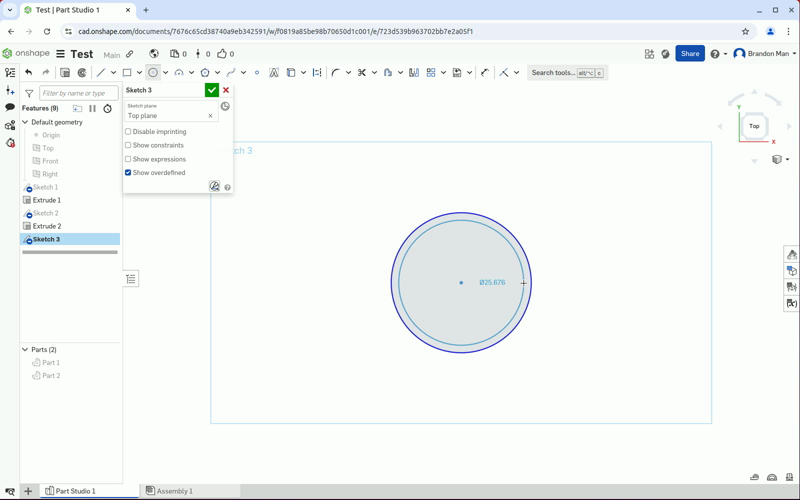
click(523, 282)
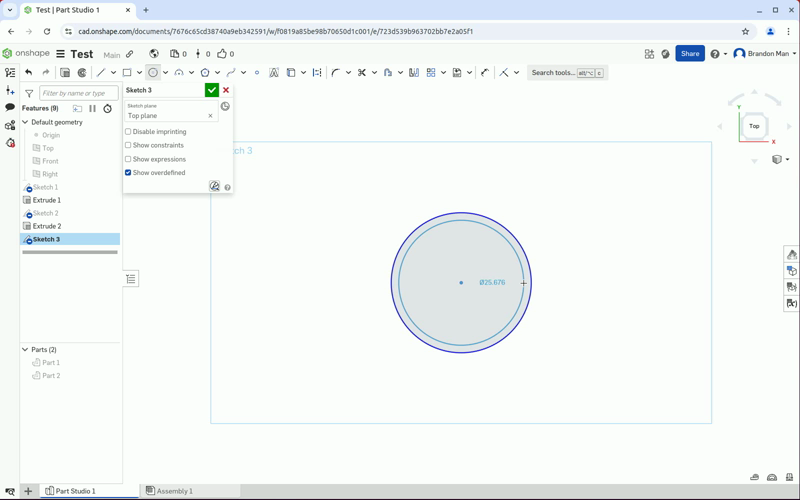
key(esc)
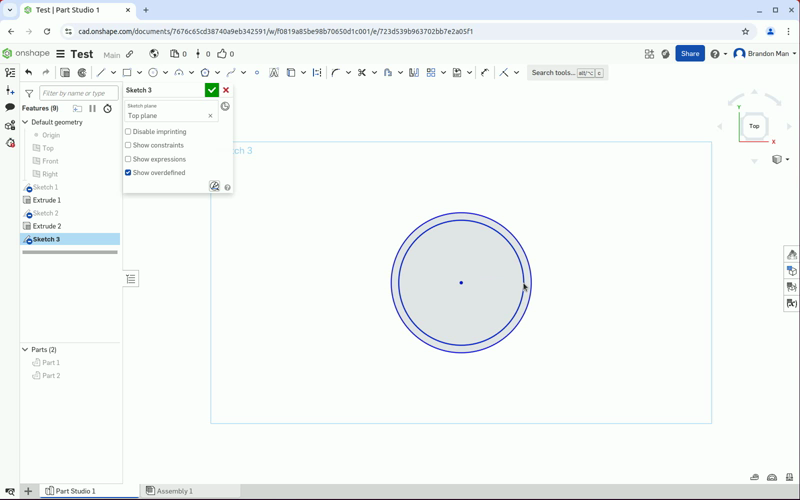
mouse_move(516, 318)
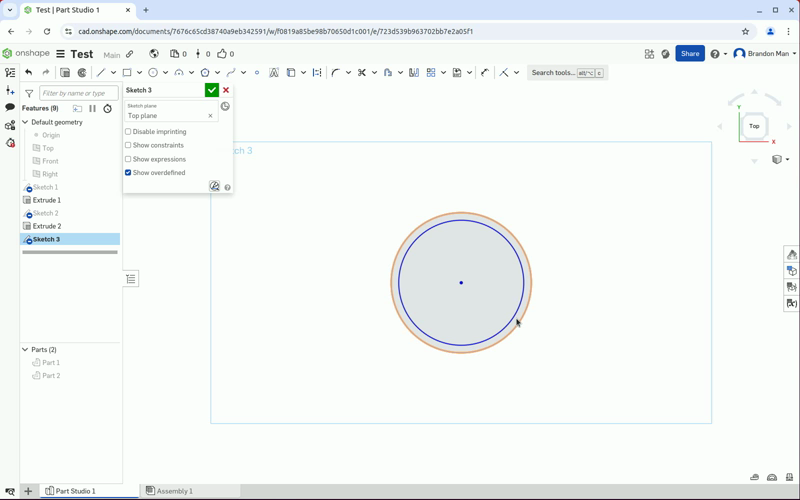
click(516, 318)
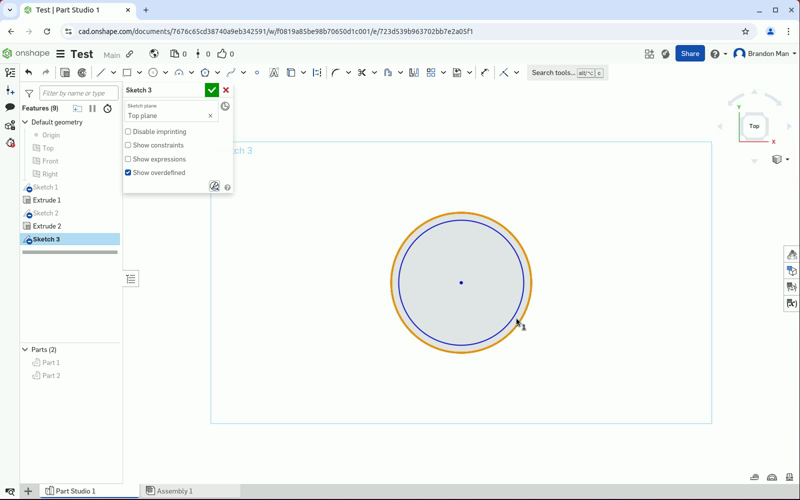
mouse_move(73, 352)
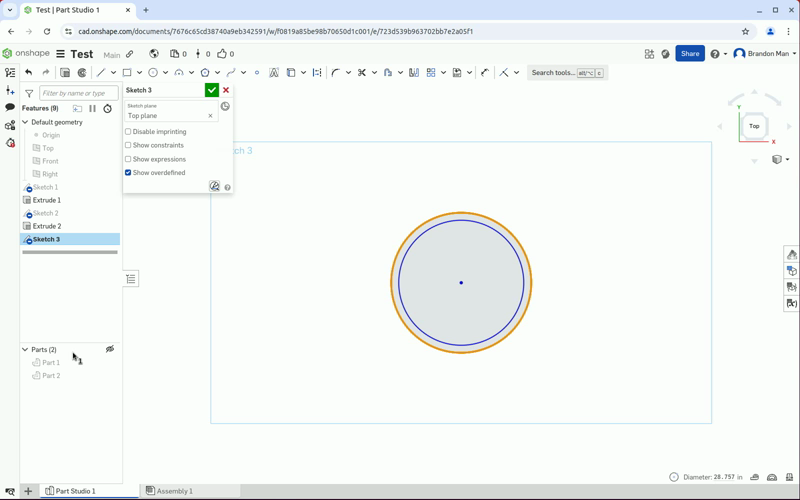
key(shift+y)
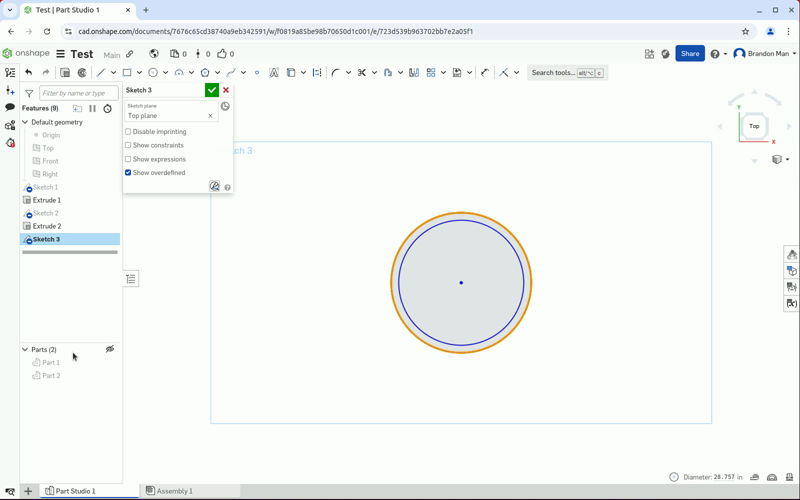
key(shift+e)
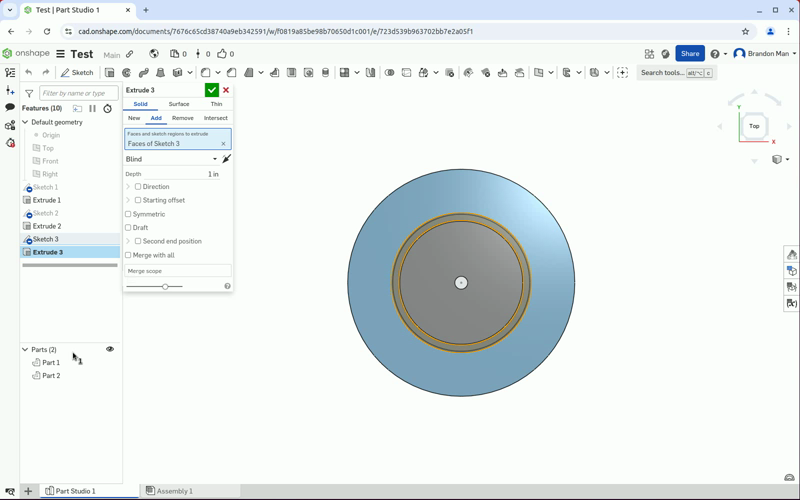
mouse_move(143, 106)
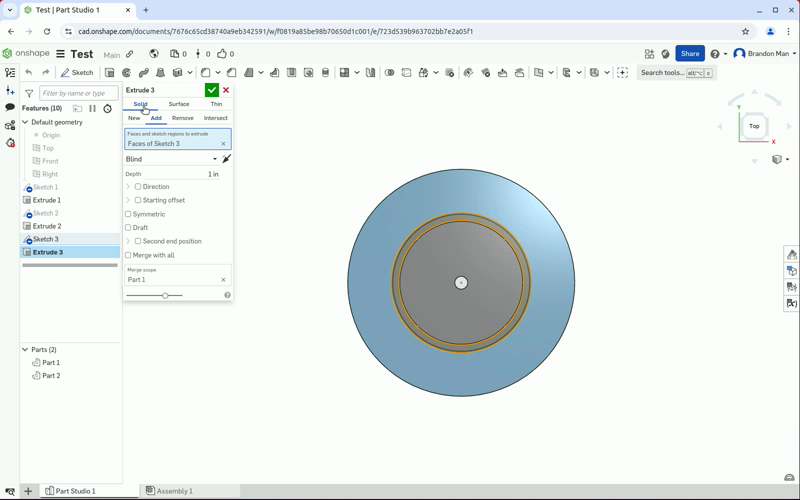
click(143, 106)
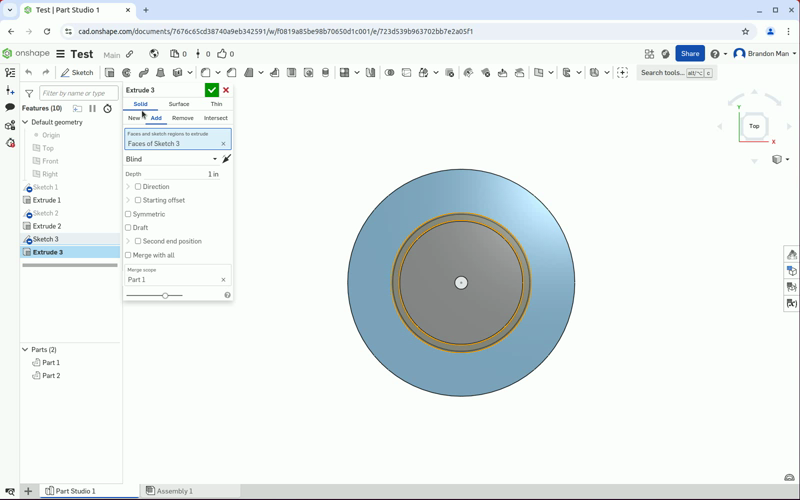
mouse_move(137, 120)
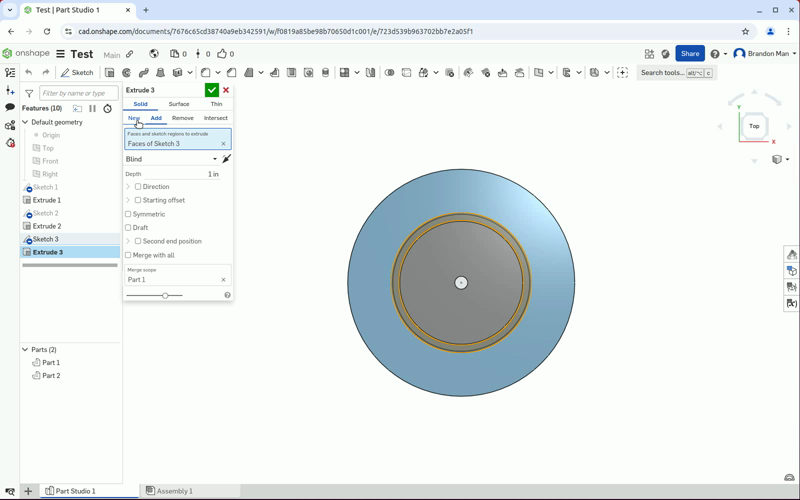
click(137, 120)
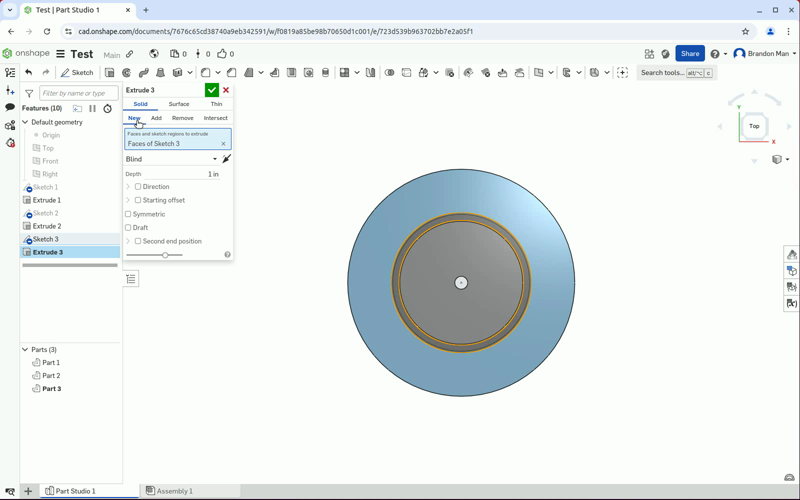
key(tab, 4)
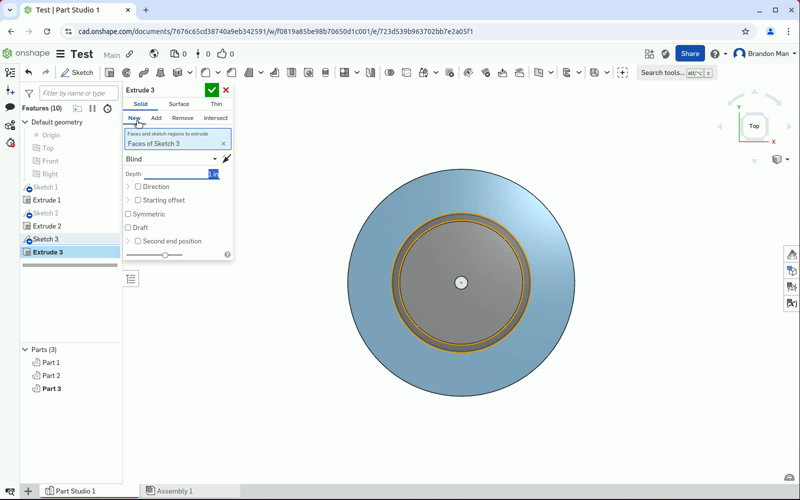
text(1.685)
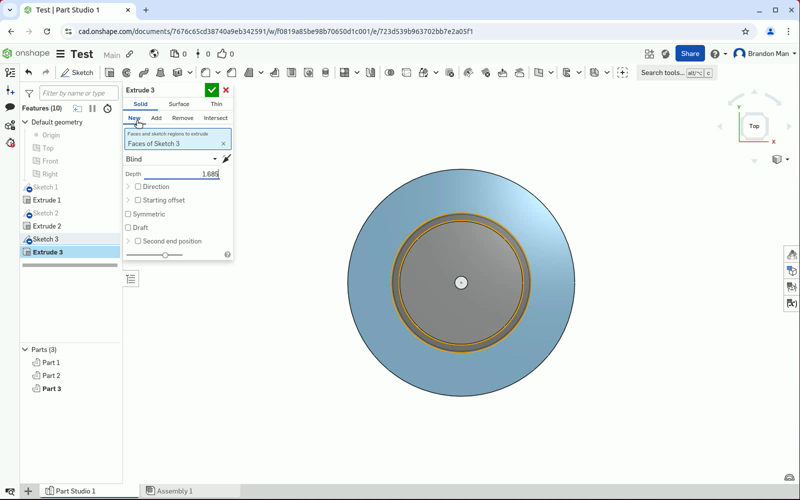
key(enter)
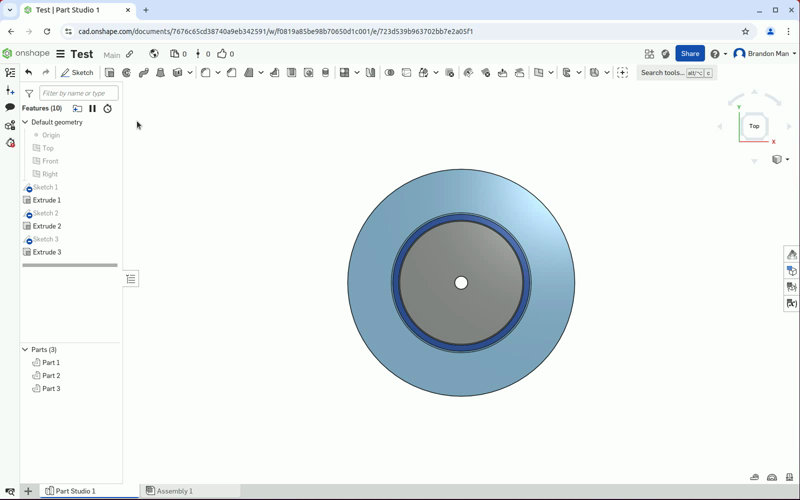
key(shift+h)
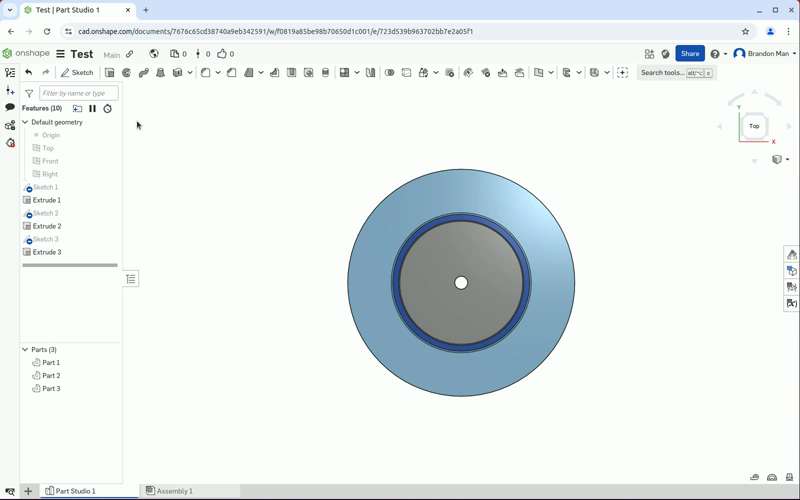
key(shift+h)
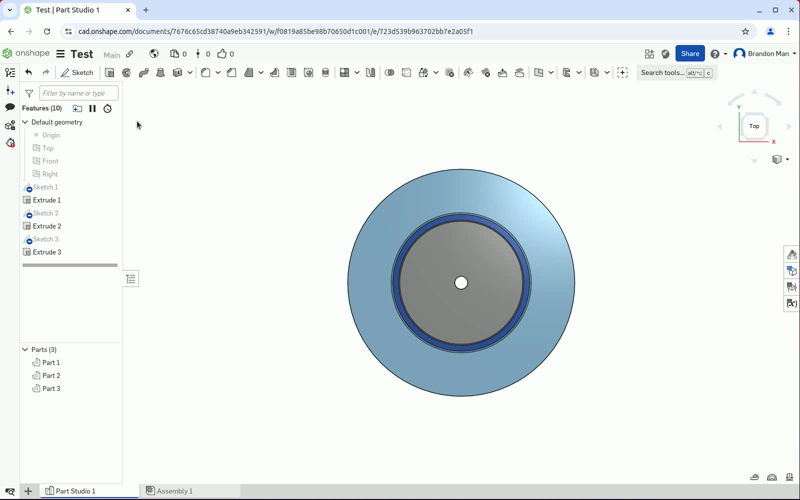
mouse_move(73, 189)
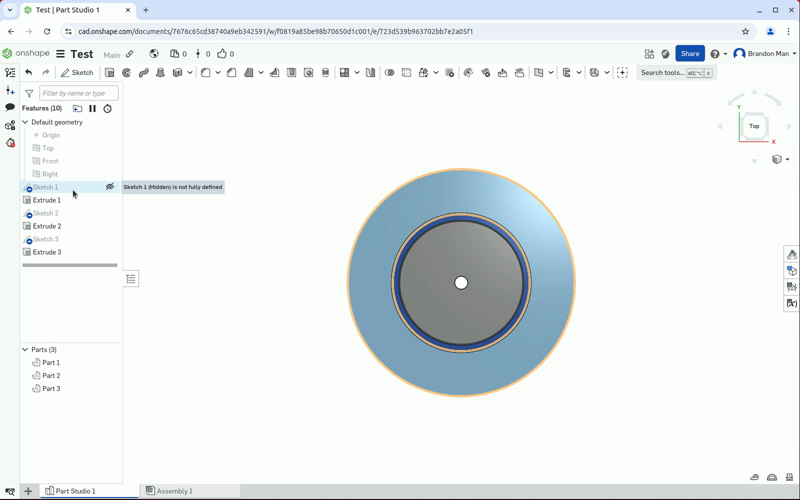
click(73, 189)
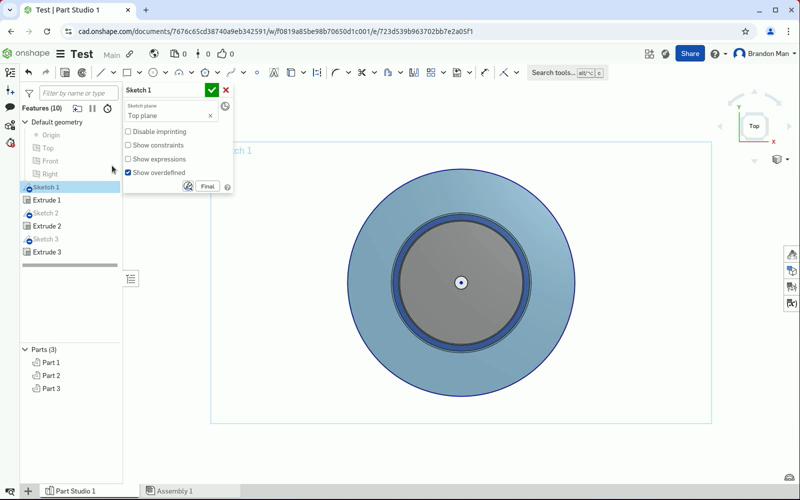
mouse_move(229, 92)
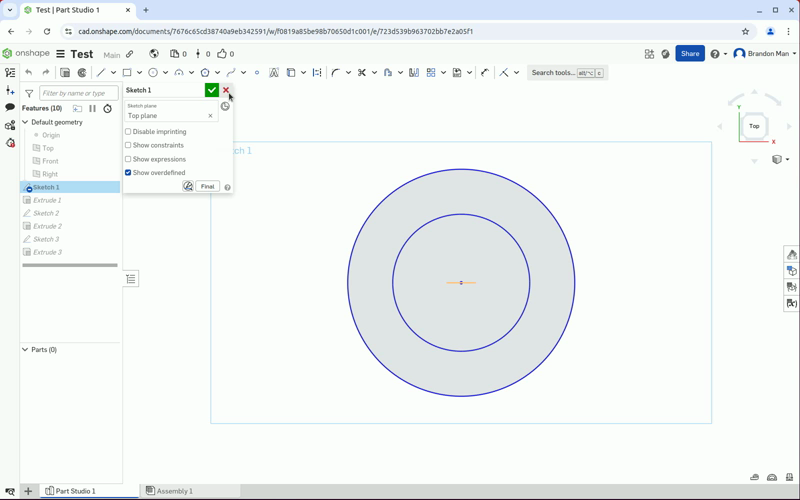
click(229, 92)
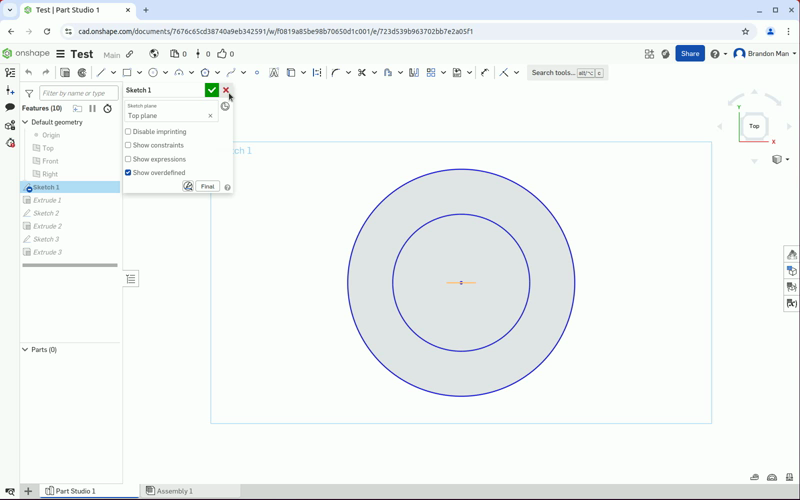
key(shift+s)
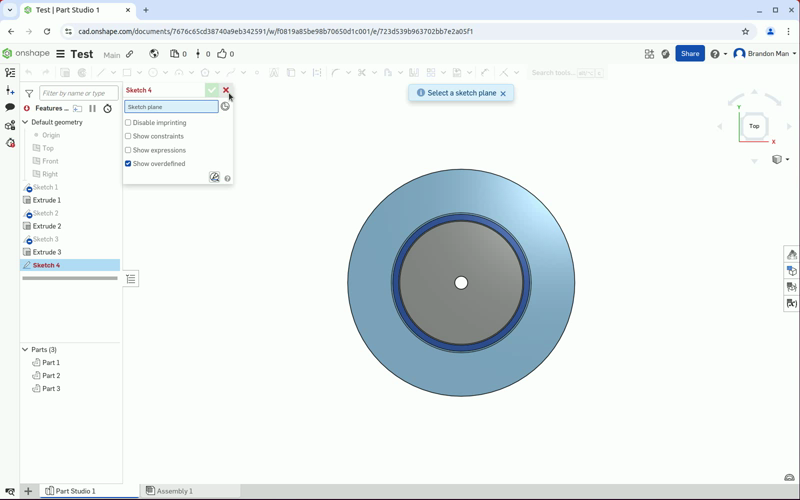
mouse_move(73, 150)
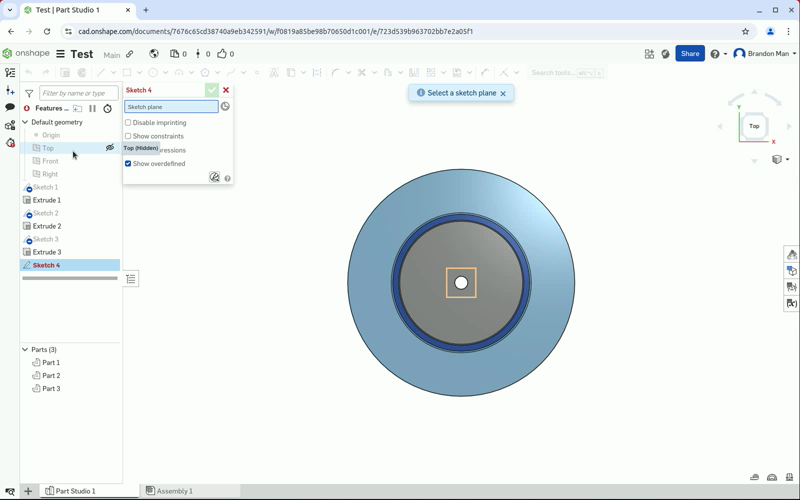
click(73, 150)
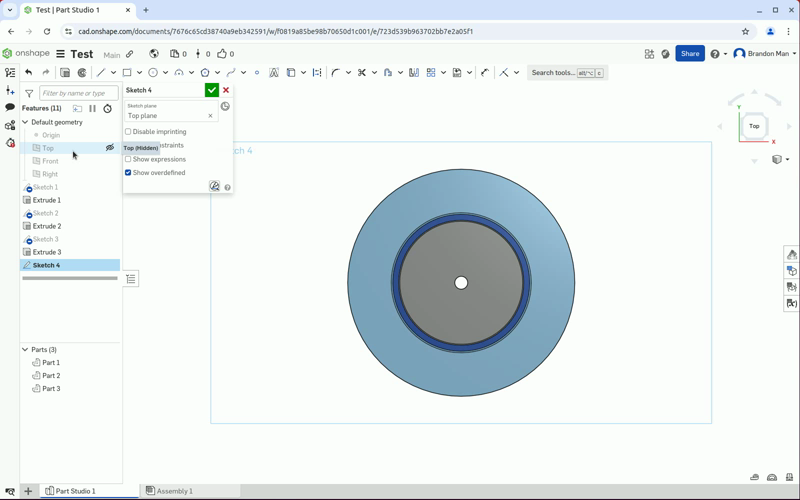
mouse_move(73, 352)
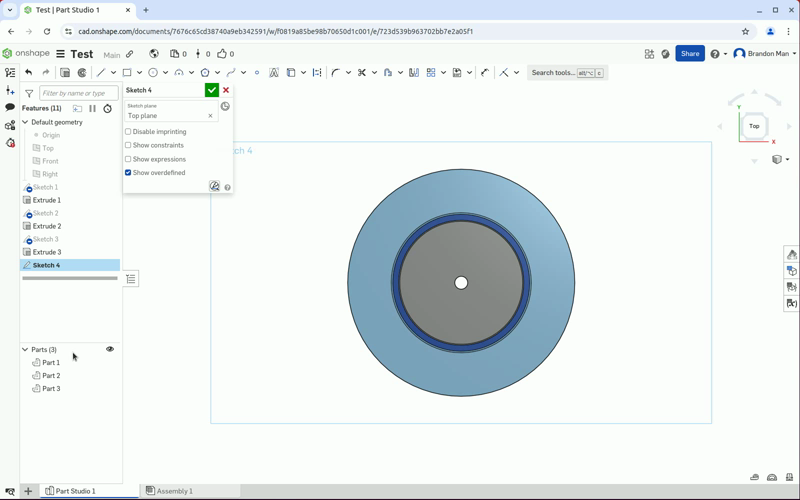
key(y)
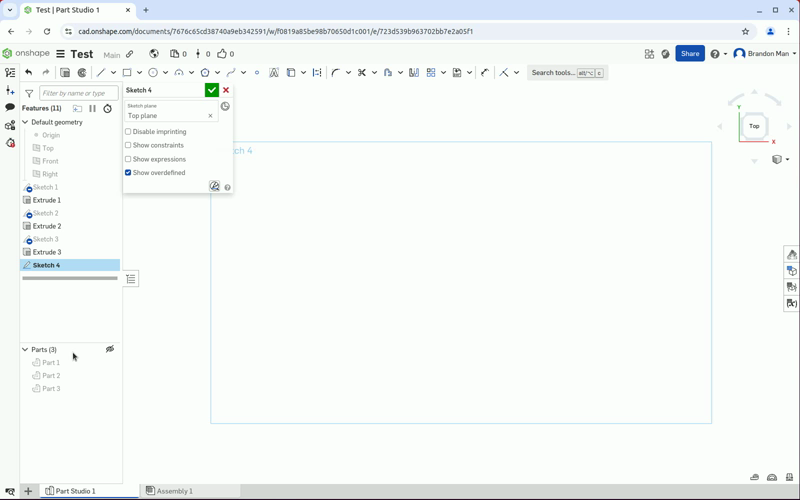
key(c)
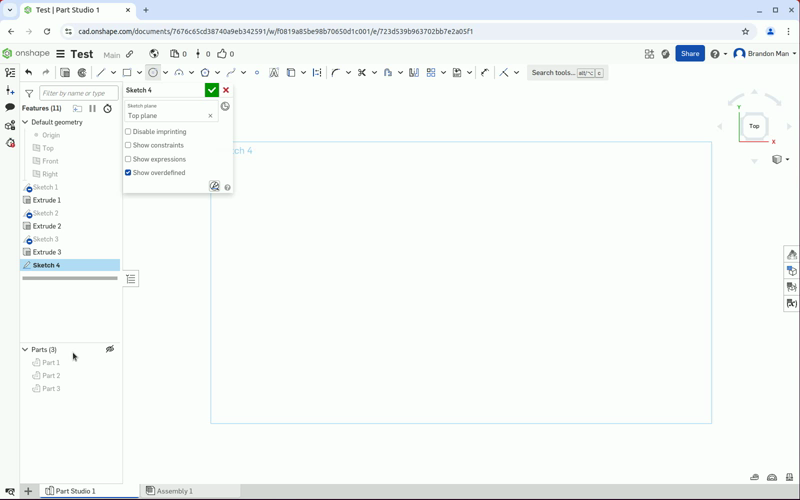
key_down(shift)
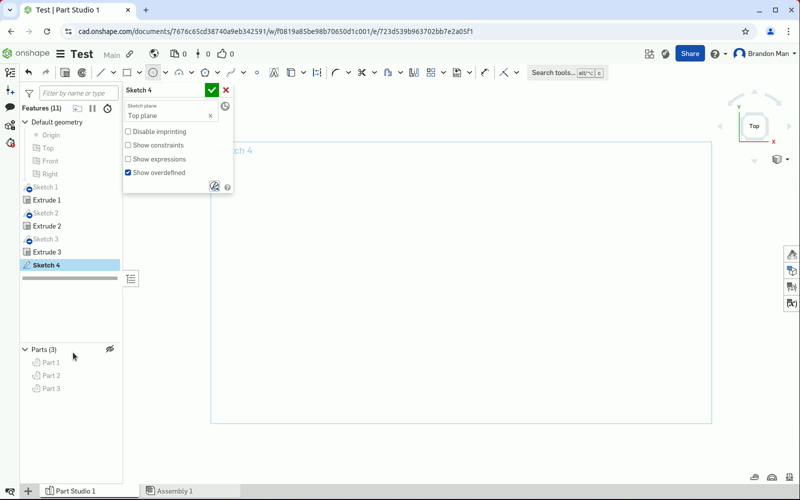
mouse_move(461, 282)
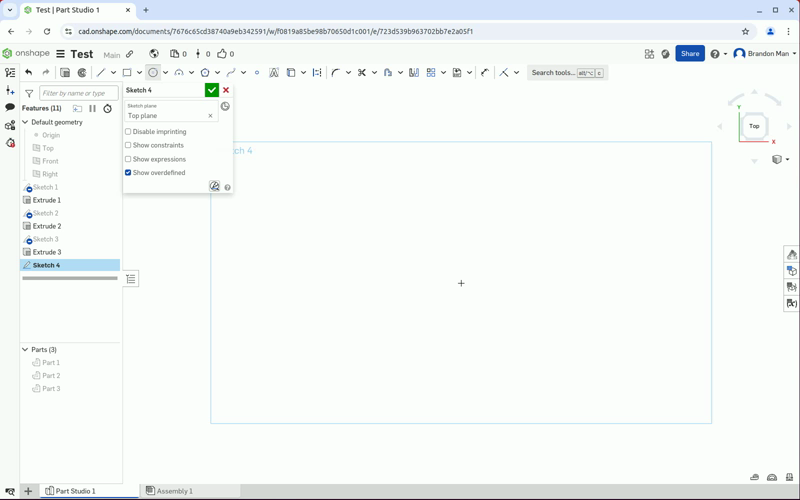
click(461, 282)
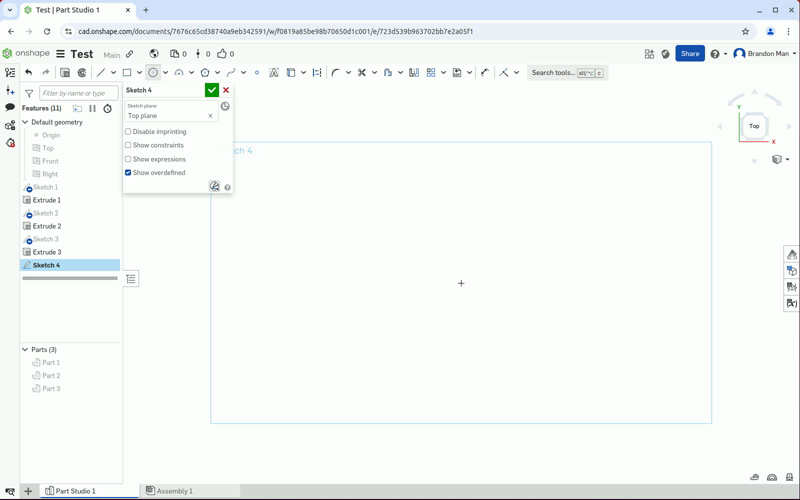
key_up(shift)
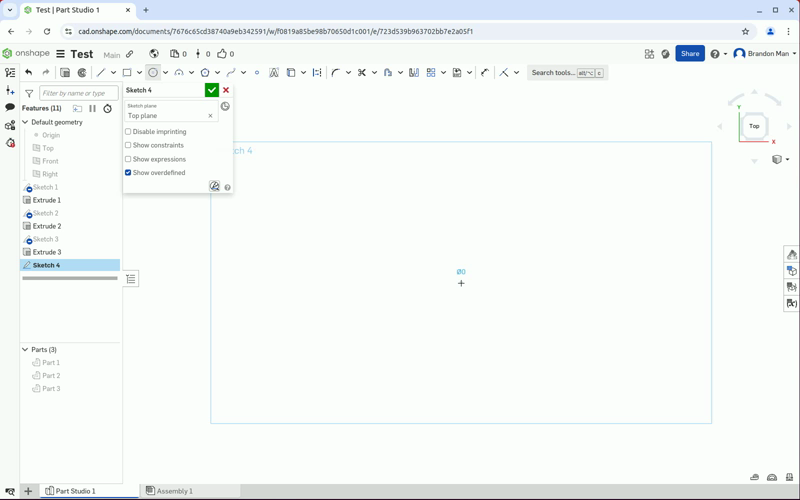
mouse_move(531, 282)
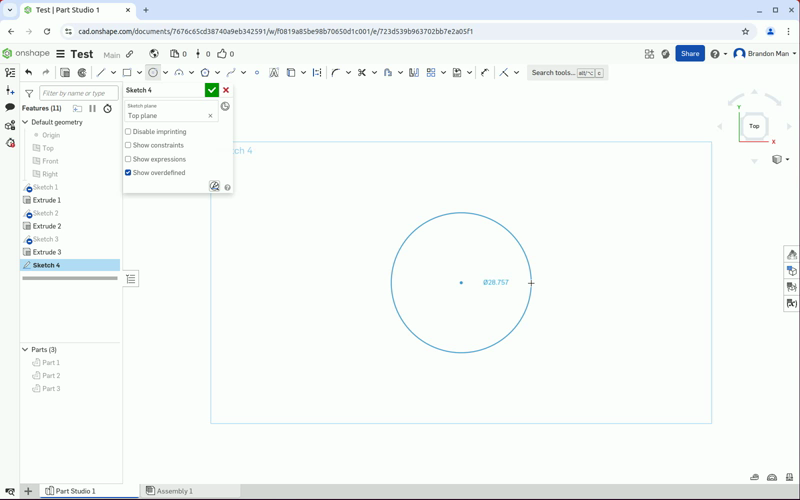
click(531, 282)
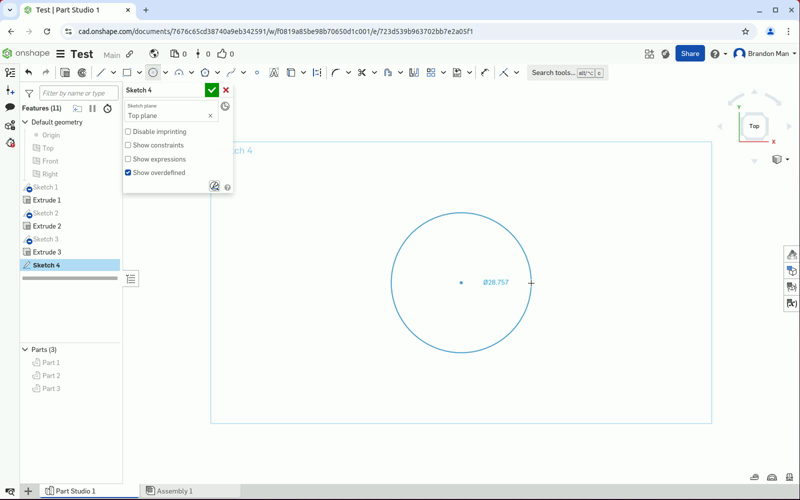
key(esc)
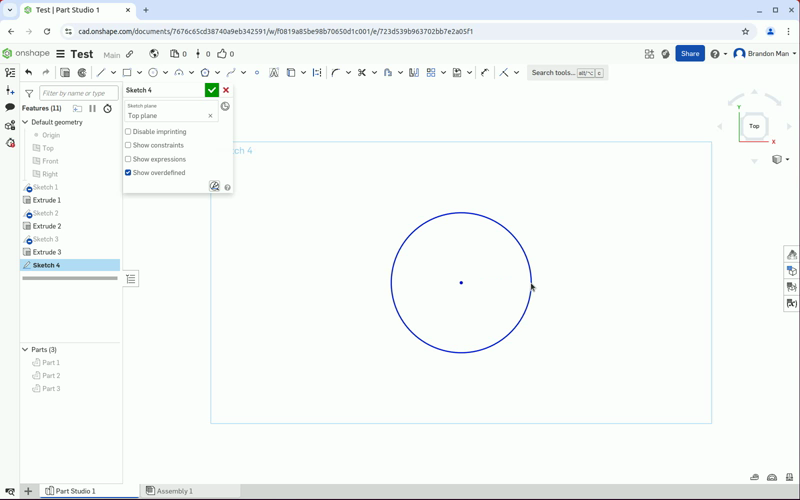
key(c)
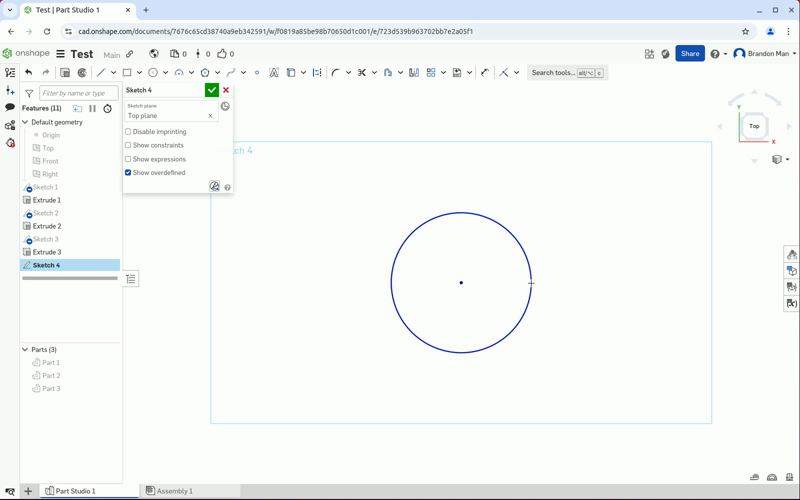
key_down(shift)
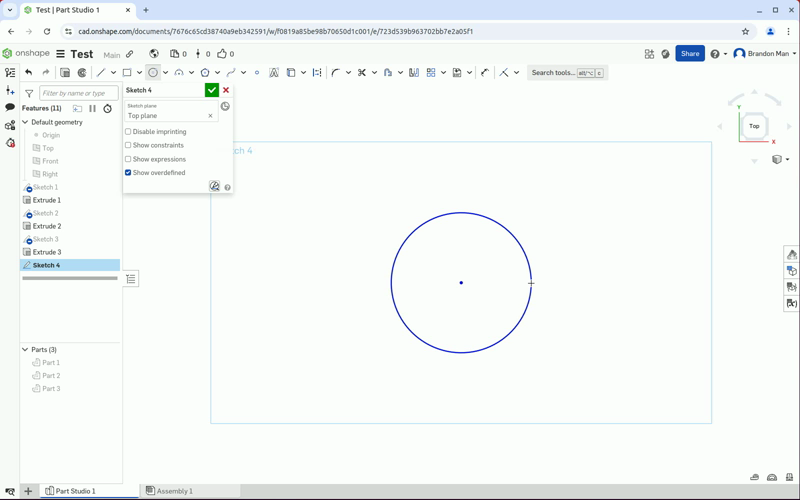
mouse_move(461, 282)
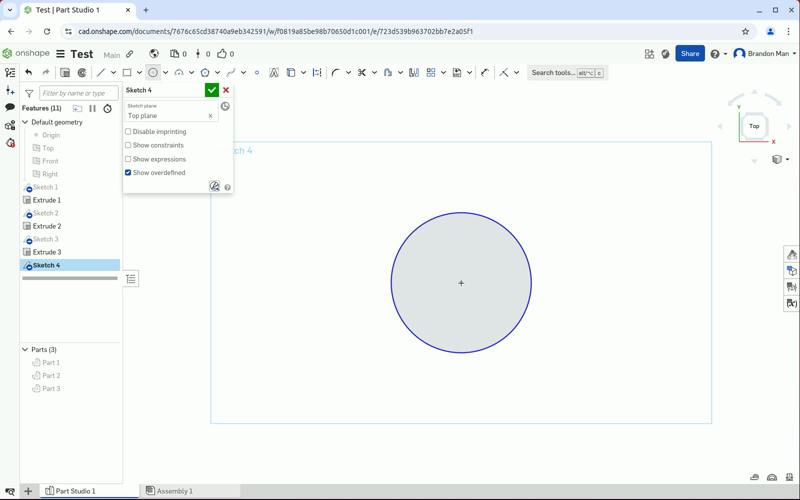
click(461, 282)
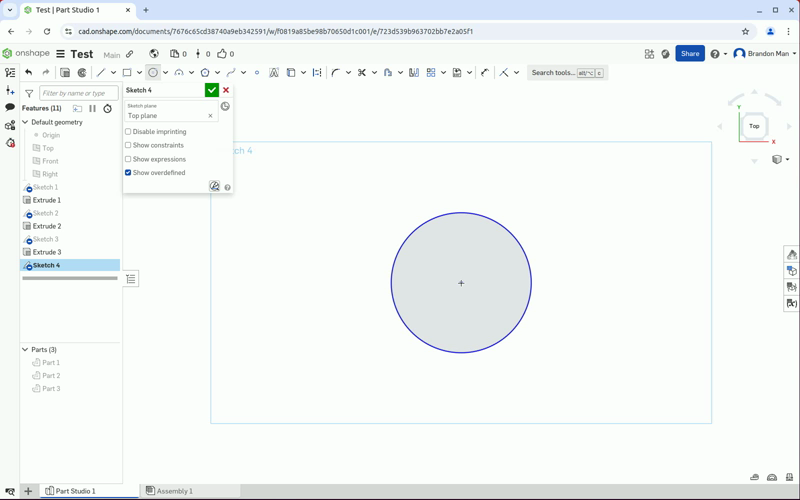
key_up(shift)
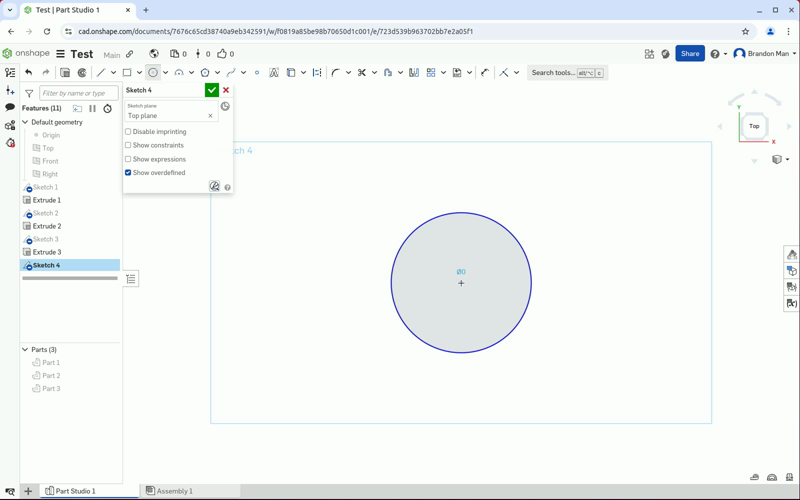
mouse_move(523, 282)
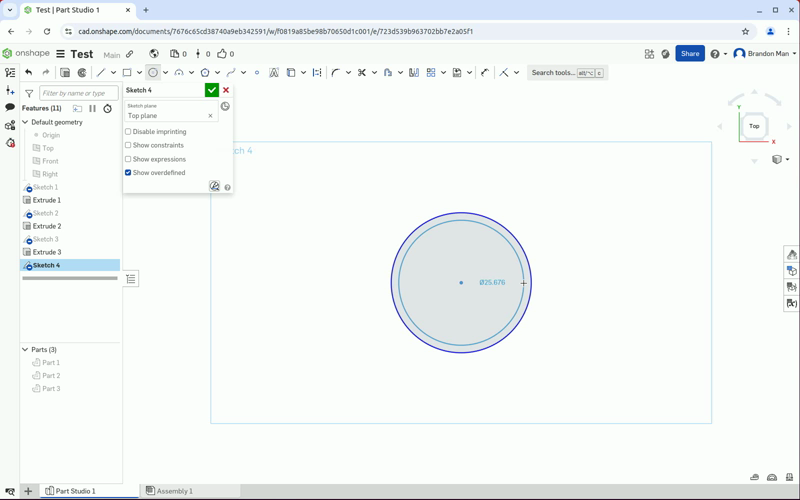
click(523, 282)
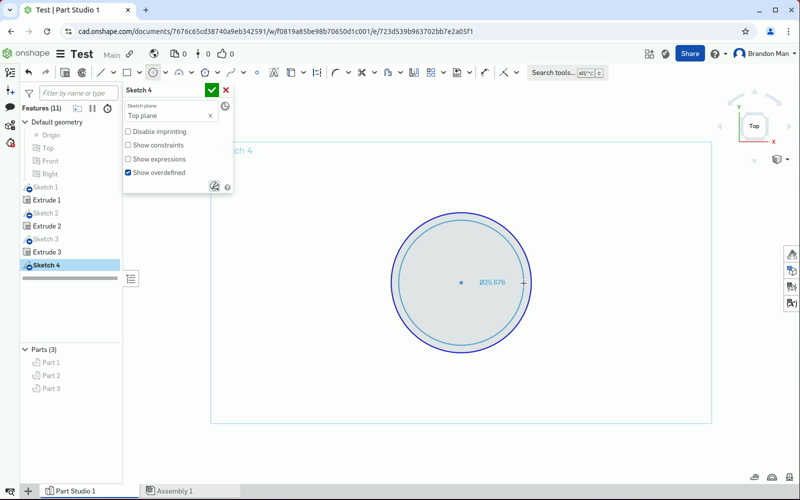
key(esc)
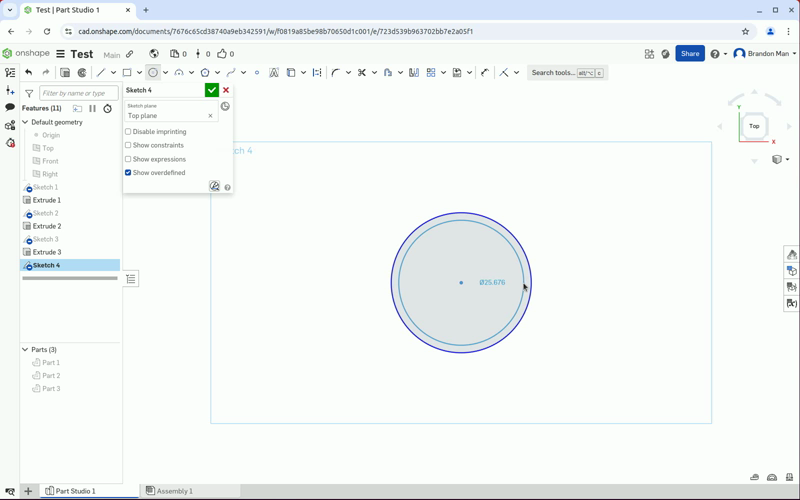
mouse_move(507, 235)
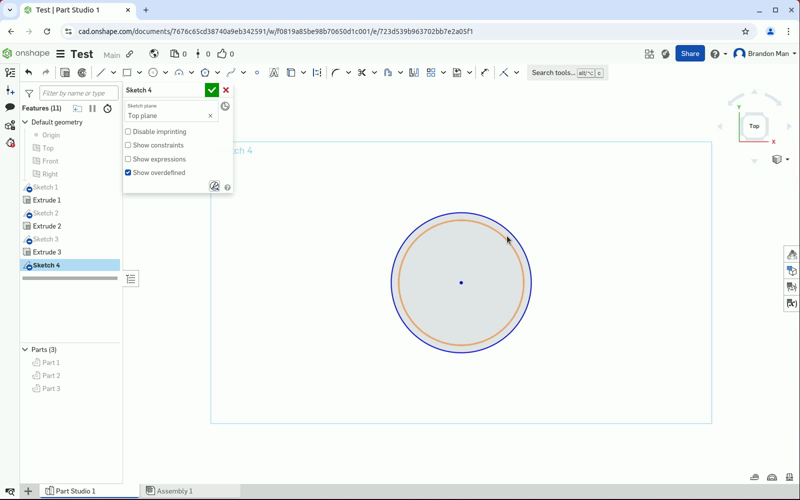
click(507, 235)
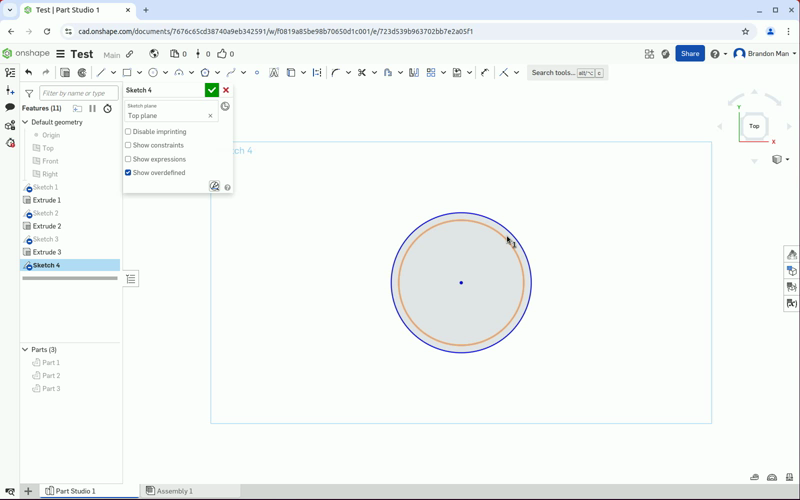
mouse_move(73, 352)
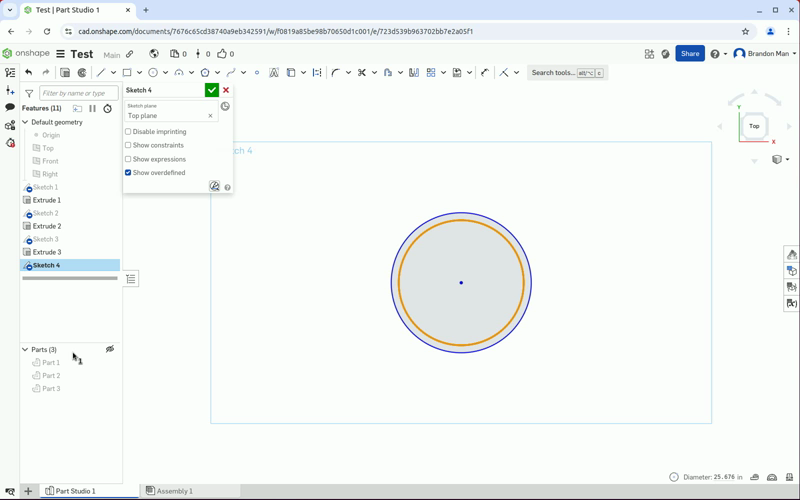
key(shift+y)
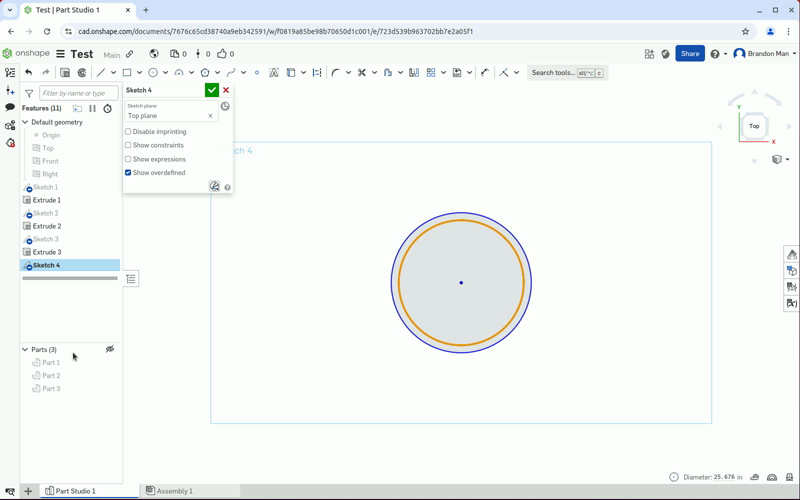
key(shift+e)
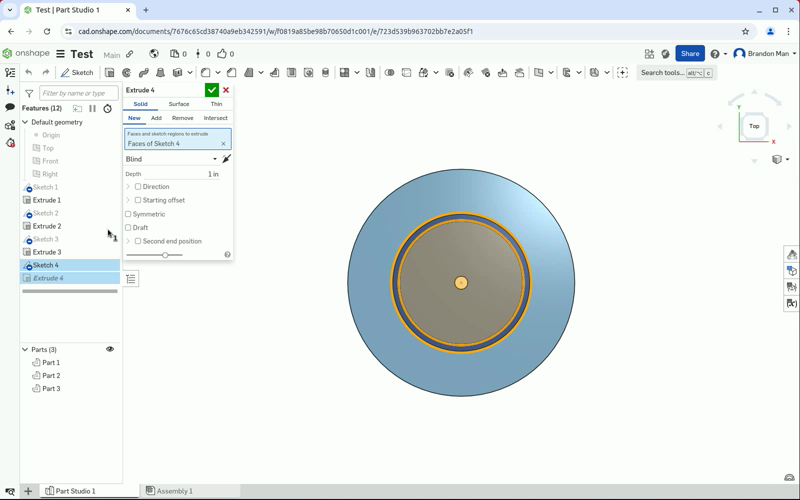
mouse_move(143, 106)
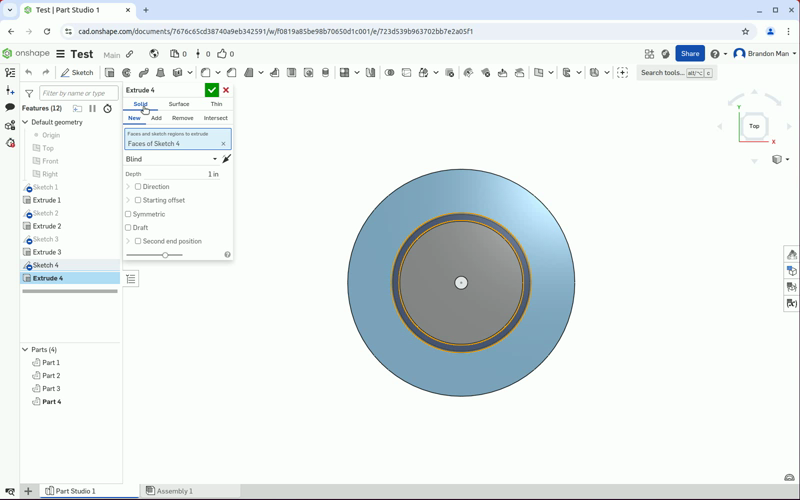
click(143, 106)
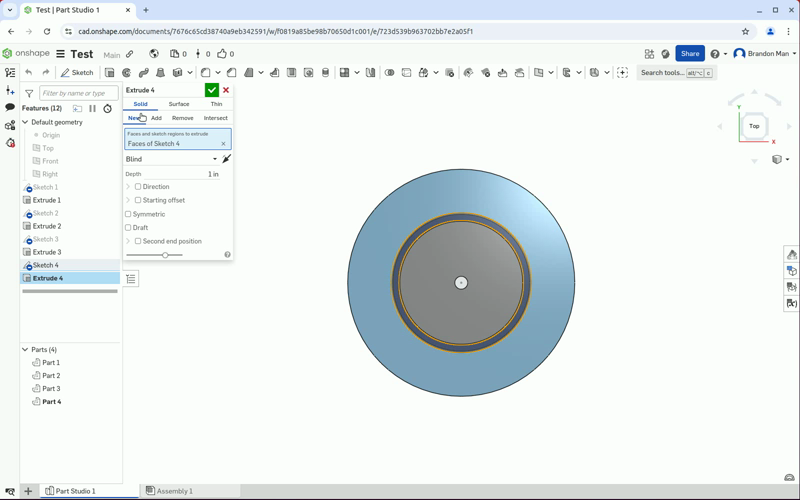
mouse_move(137, 120)
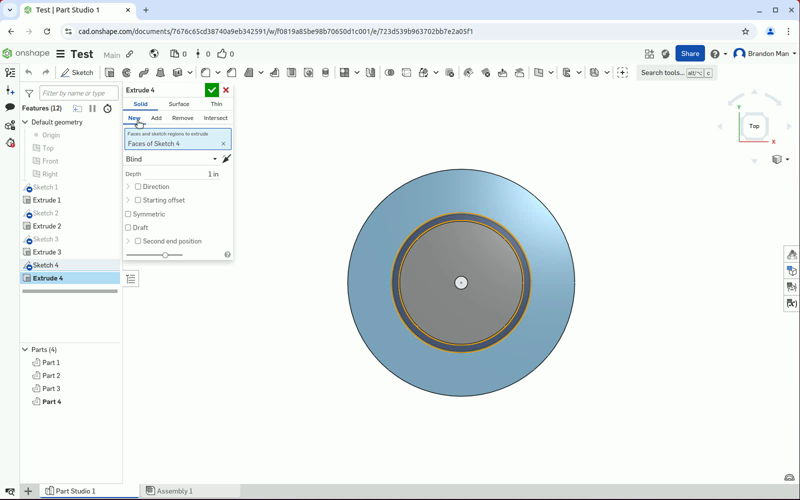
click(137, 120)
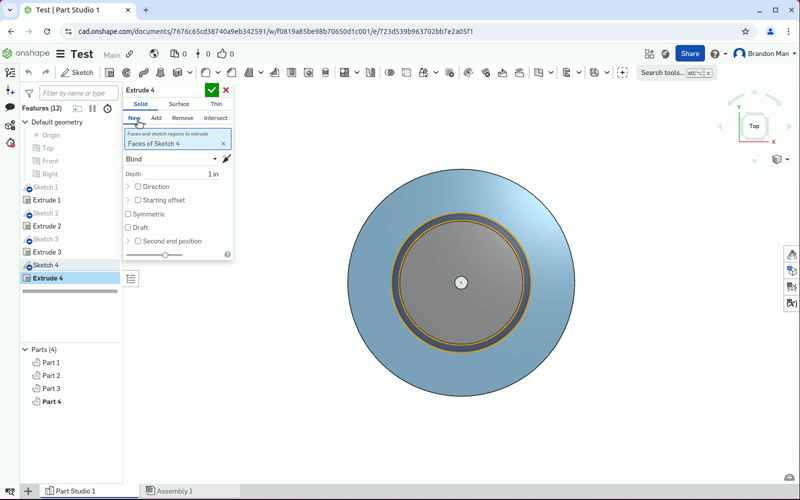
key(tab, 4)
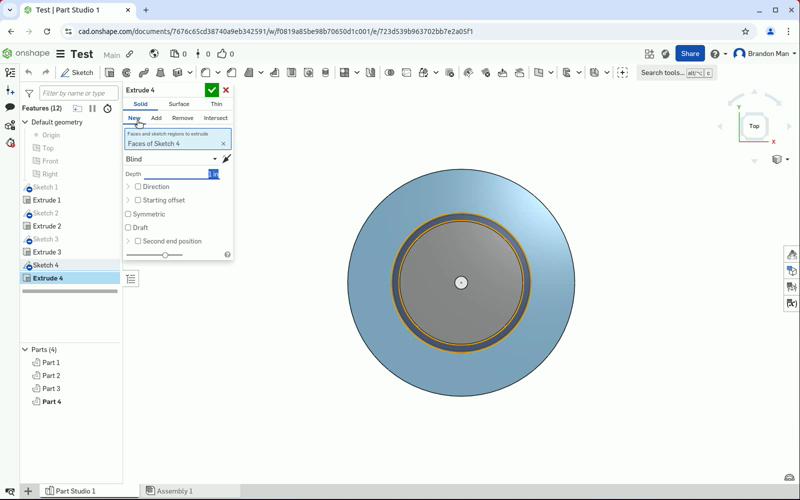
text(17.331)
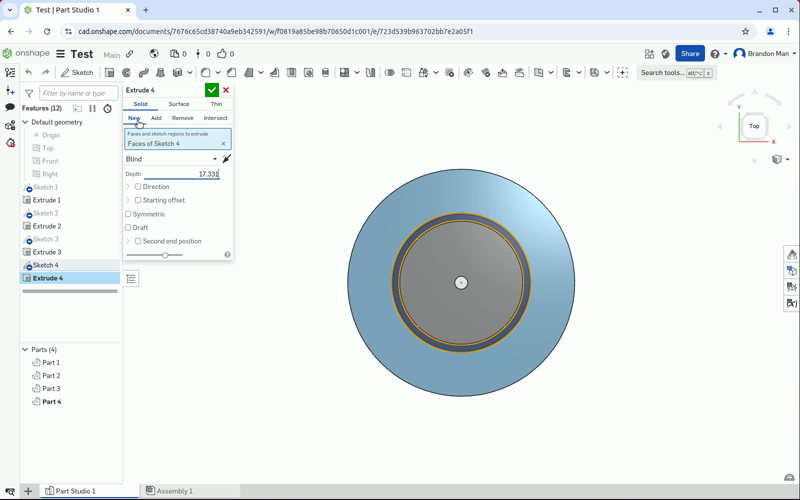
key(enter)
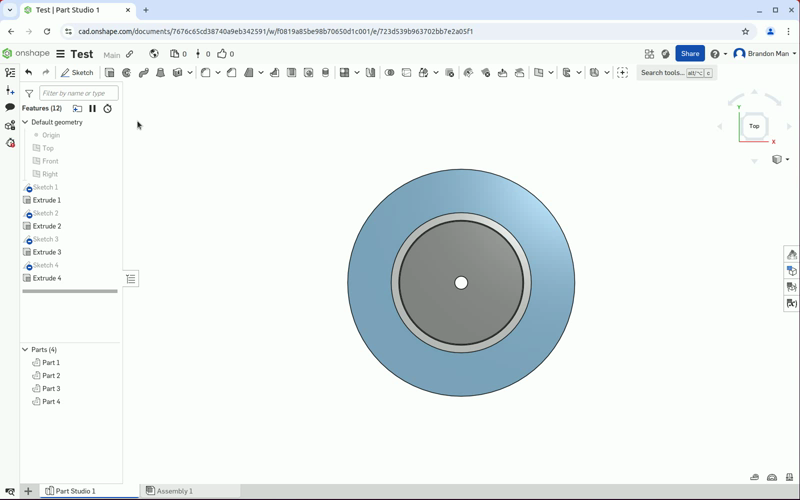
key(shift+h)
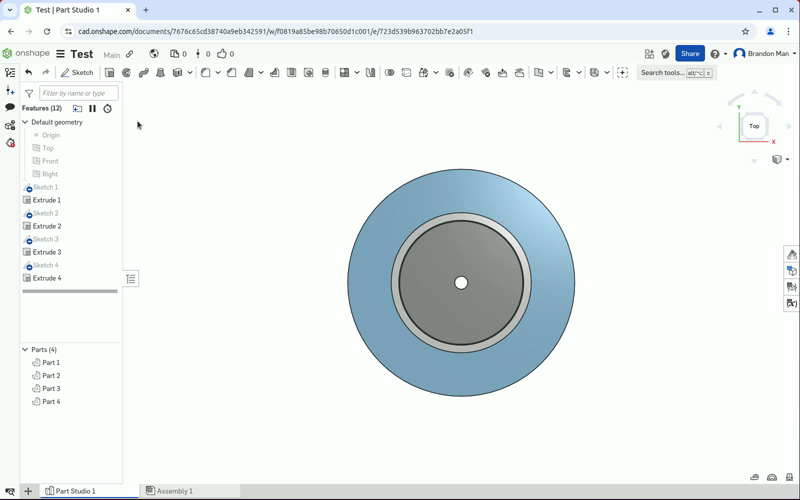
key(shift+h)
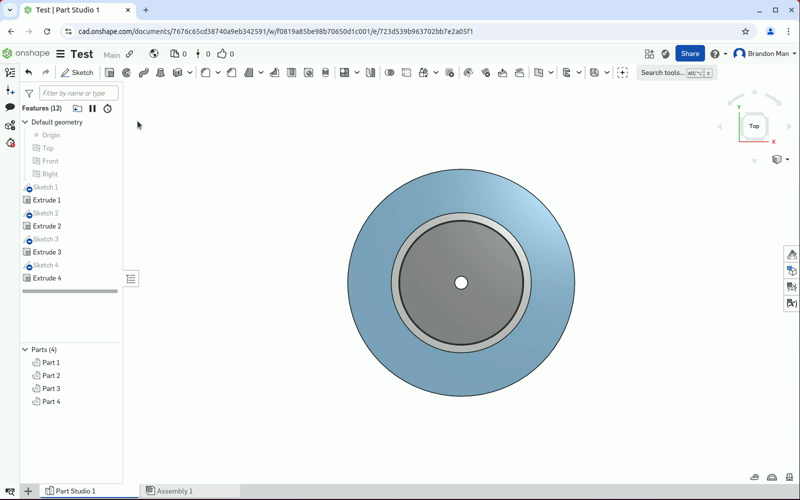
mouse_move(73, 189)
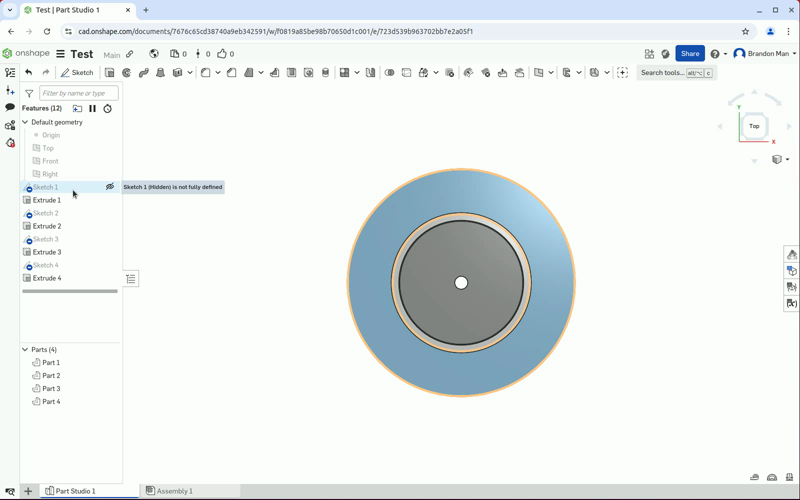
click(73, 189)
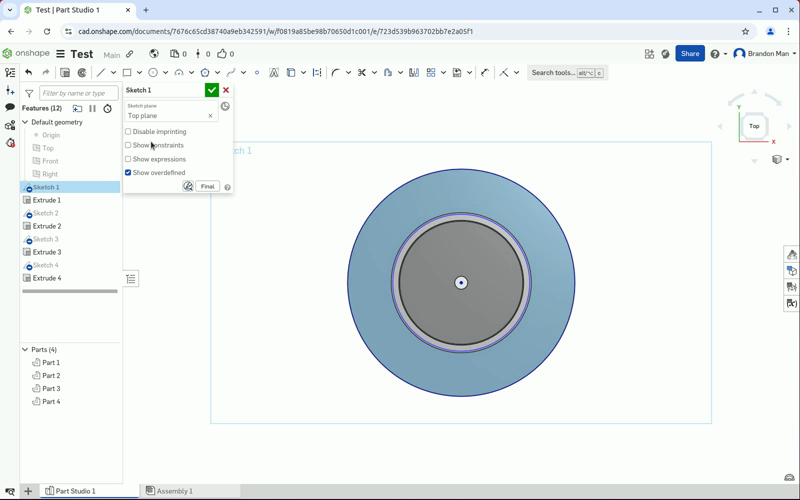
mouse_move(229, 92)
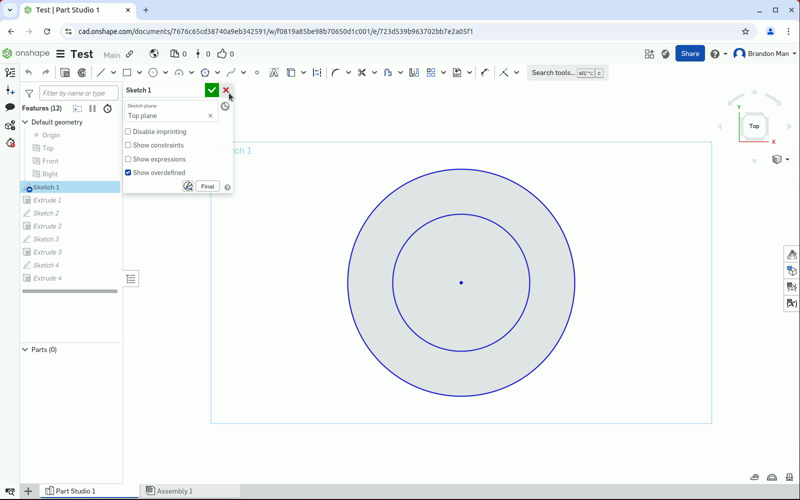
click(229, 92)
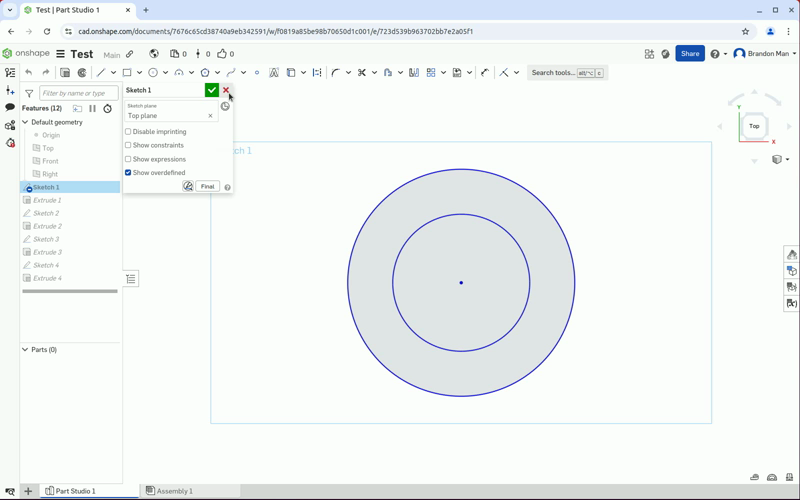
key(shift+s)
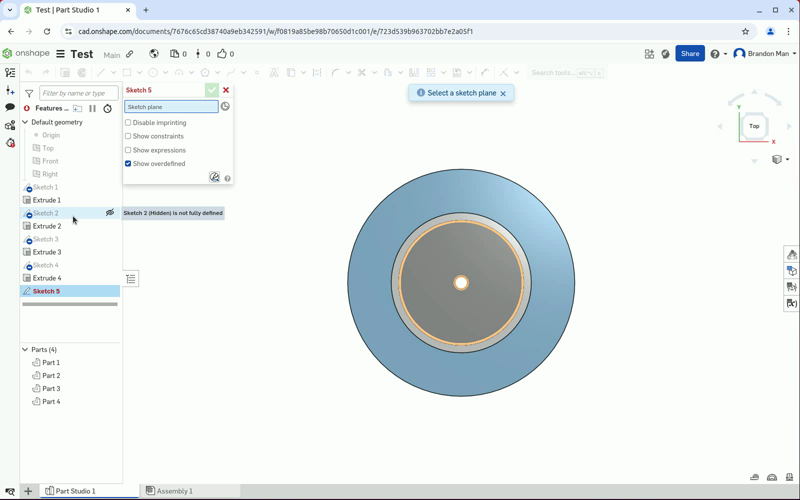
scroll(3)
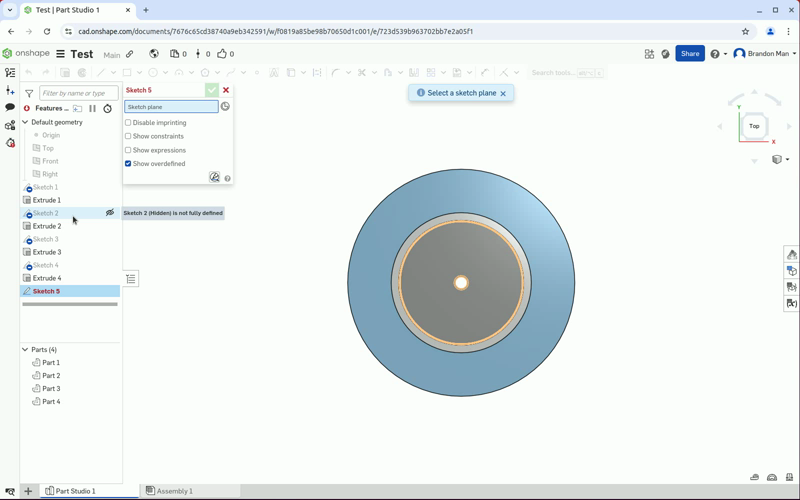
mouse_move(73, 150)
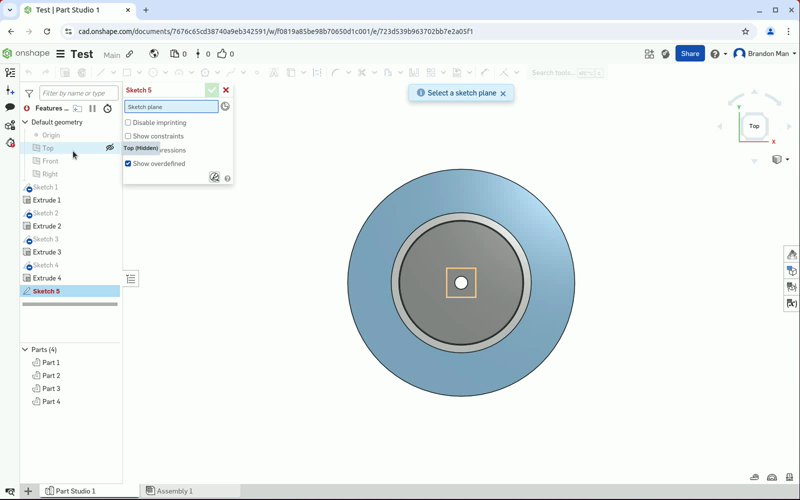
click(73, 150)
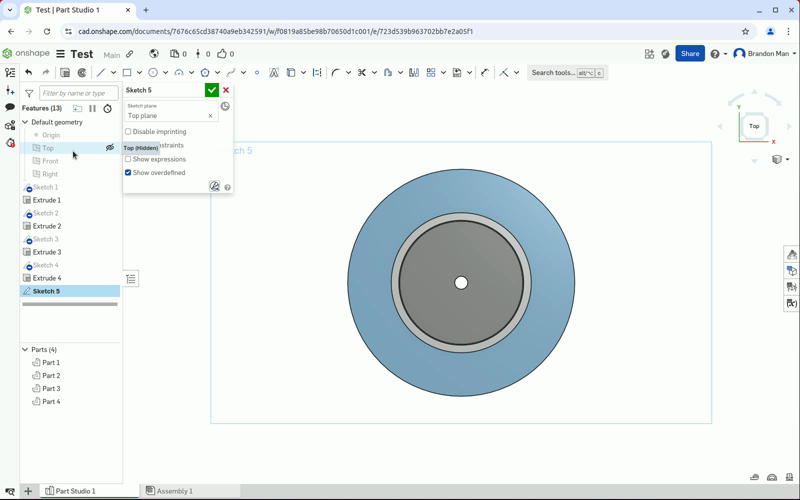
mouse_move(73, 352)
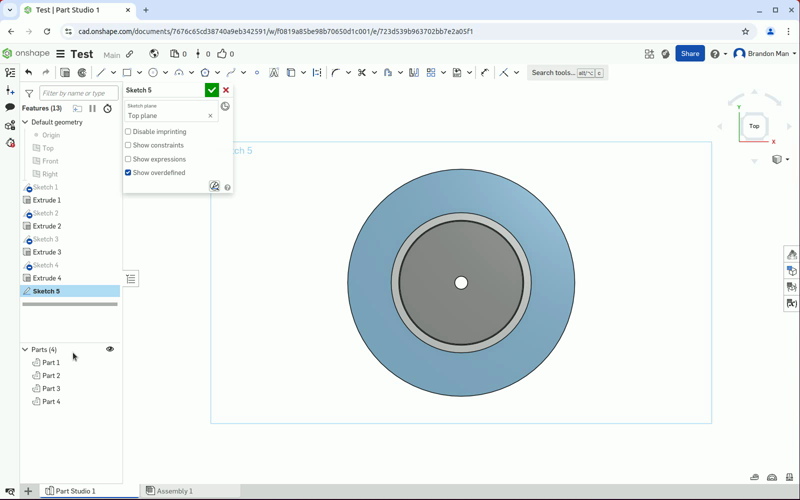
key(y)
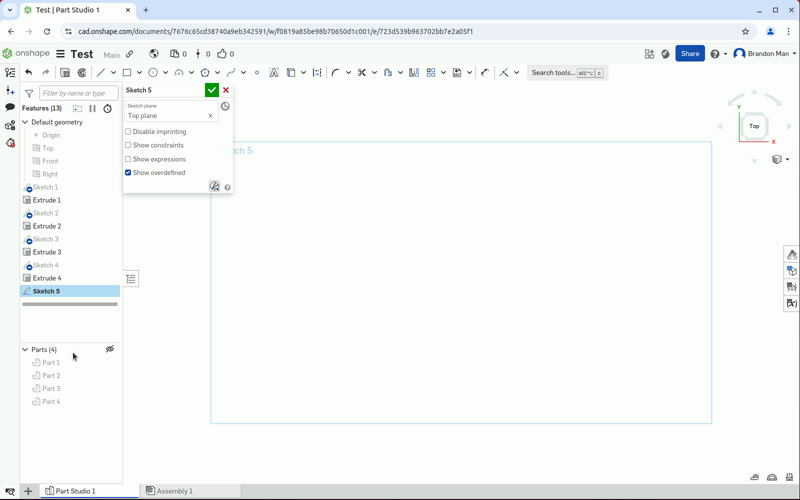
key(c)
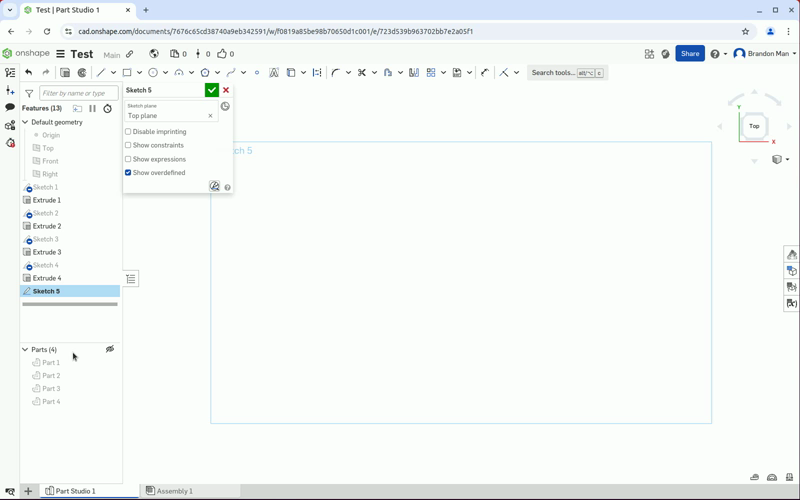
key_down(shift)
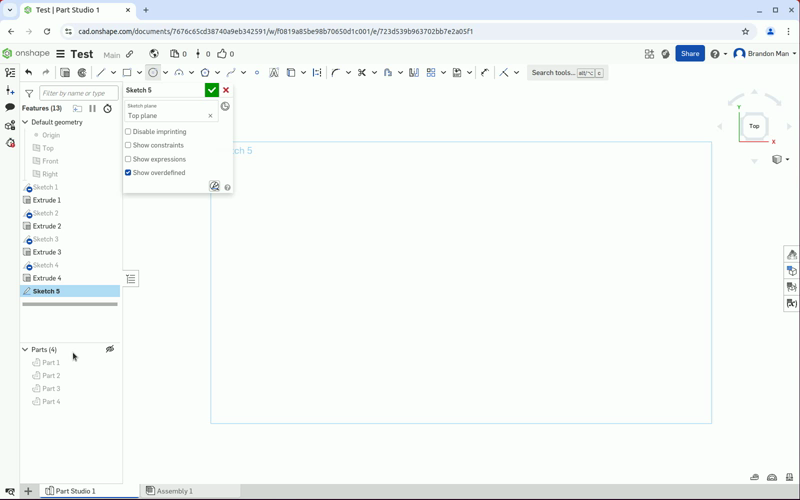
mouse_move(461, 282)
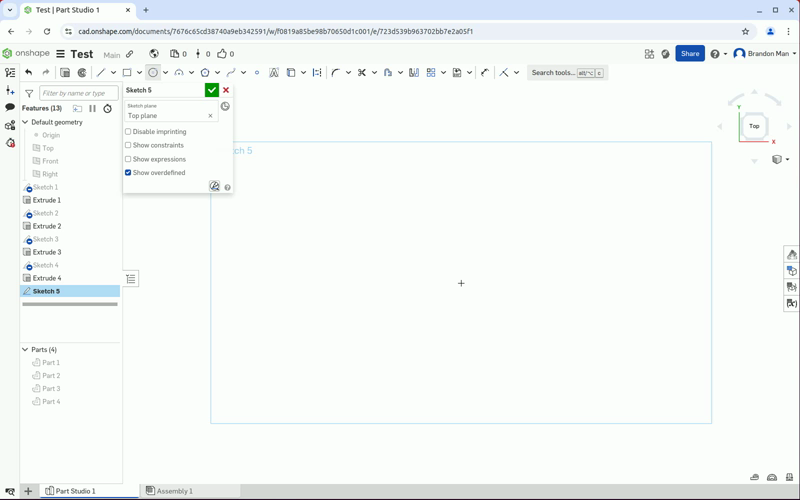
click(461, 282)
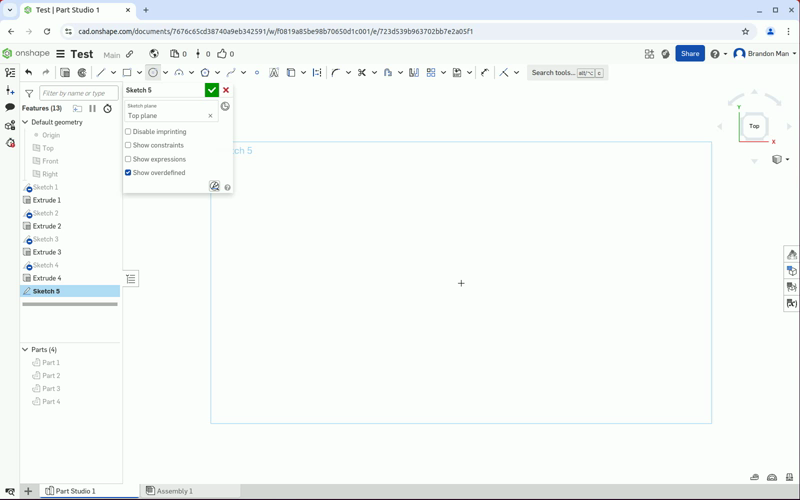
key_up(shift)
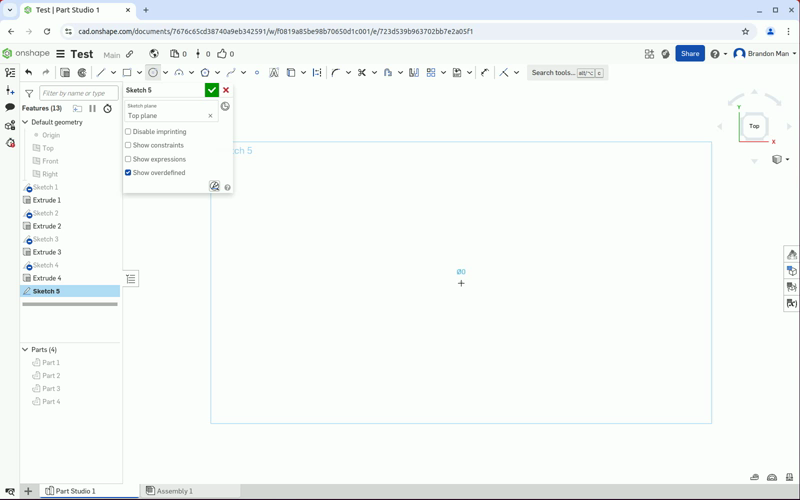
mouse_move(574, 282)
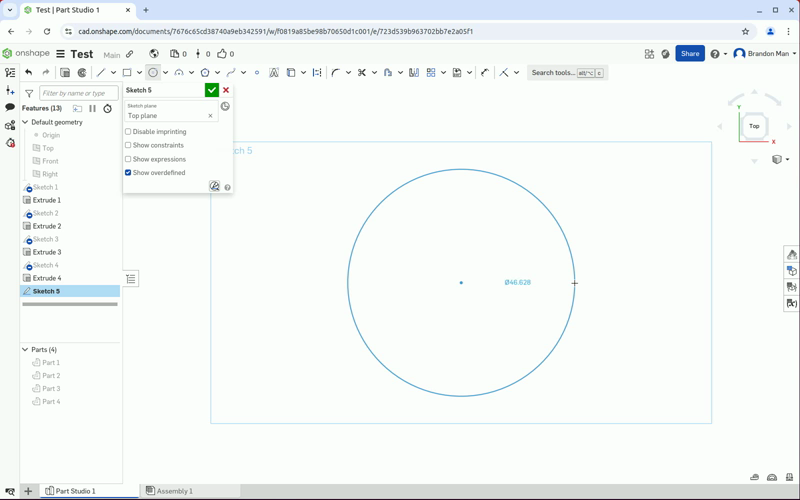
click(574, 282)
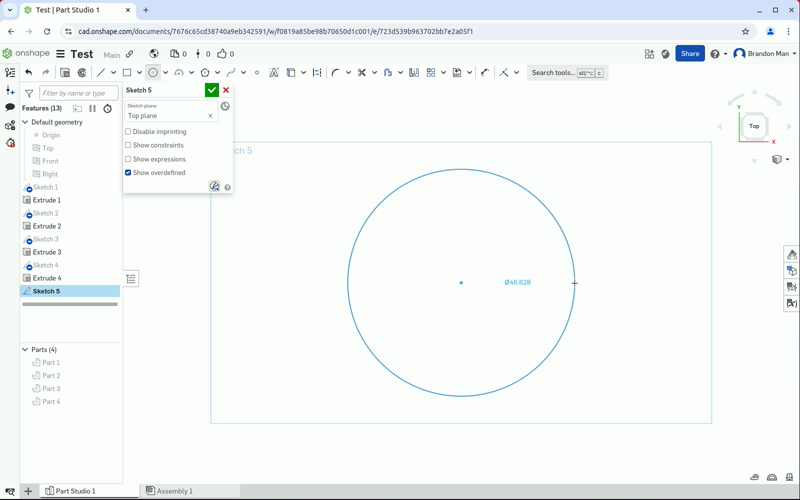
key(esc)
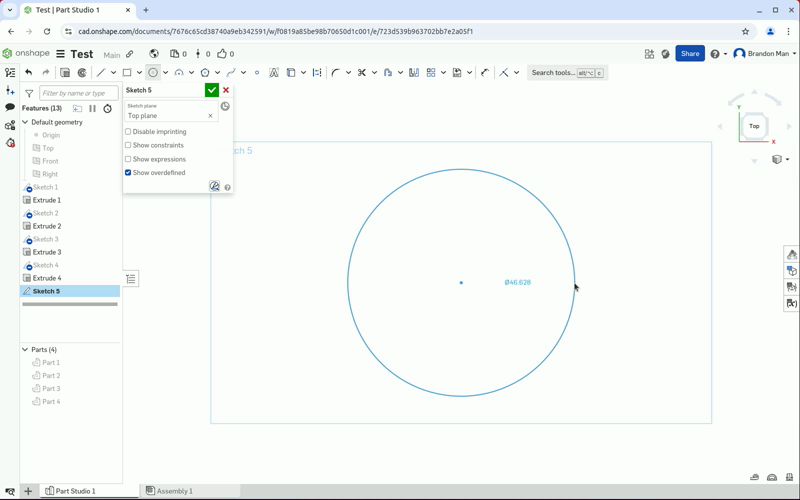
key(c)
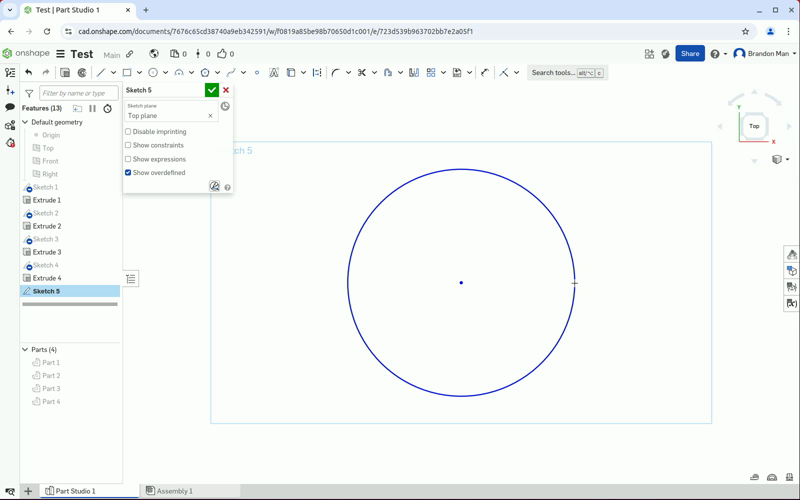
key_down(shift)
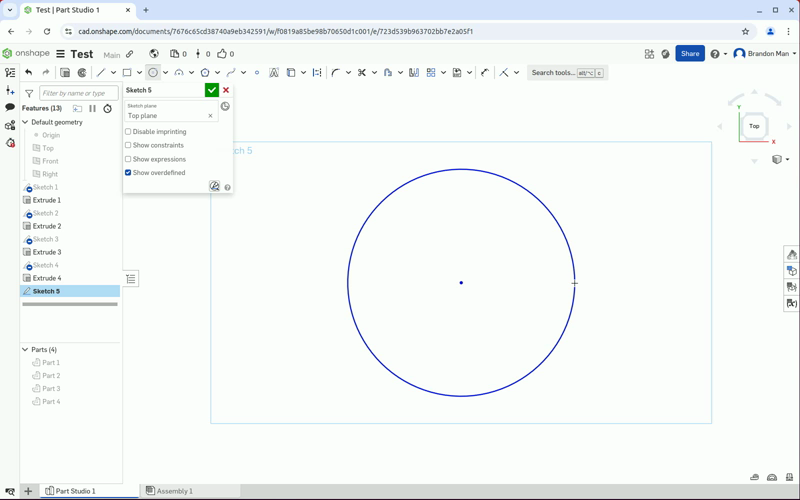
mouse_move(461, 282)
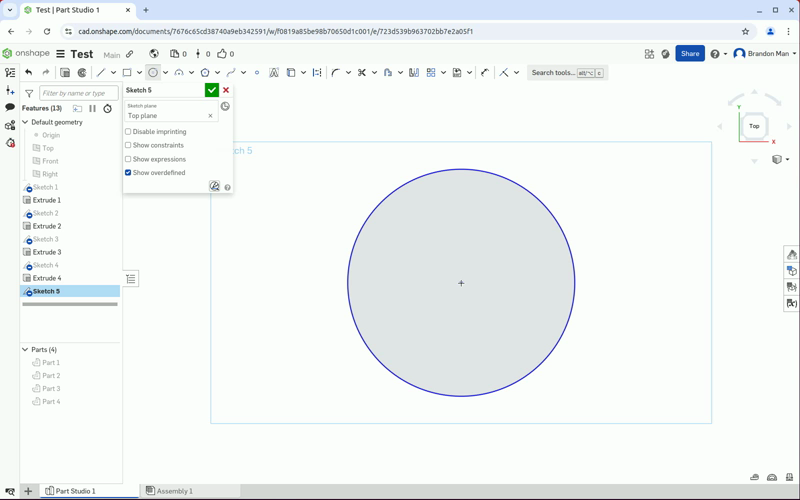
click(461, 282)
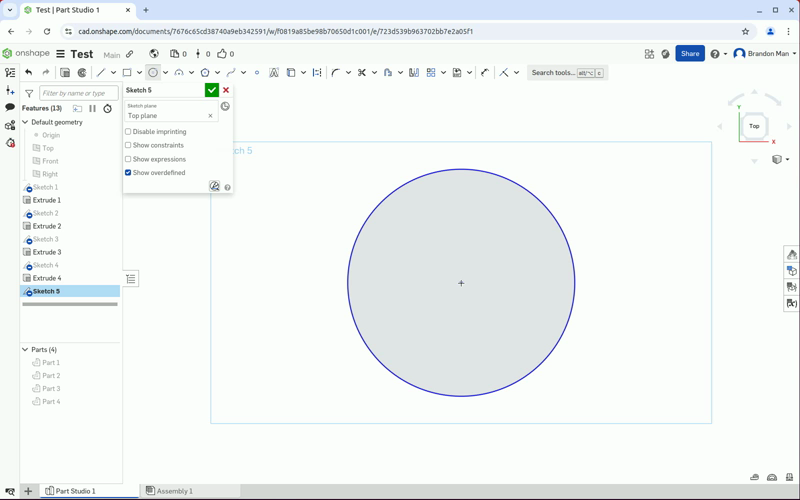
key_up(shift)
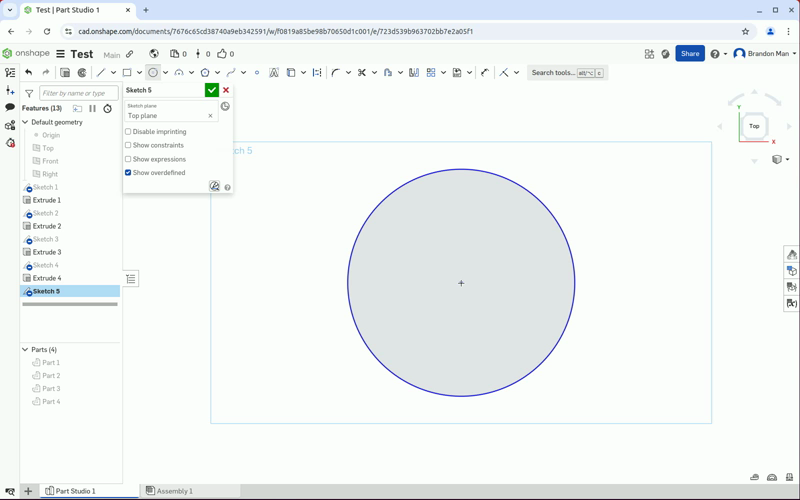
mouse_move(529, 282)
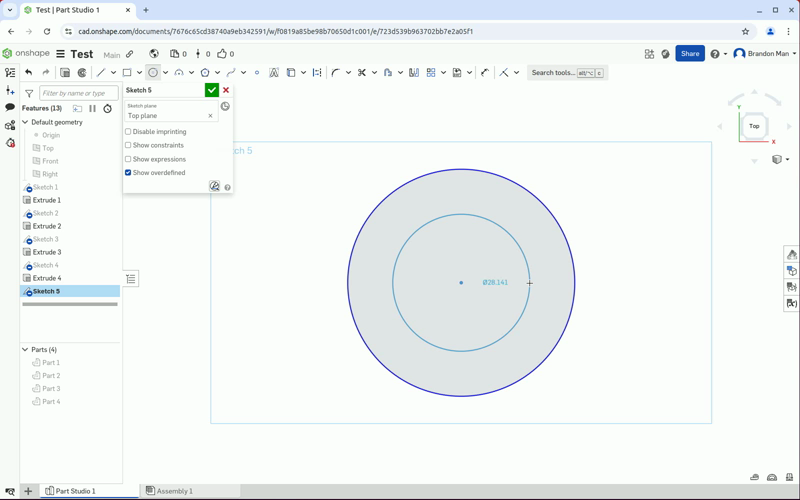
click(529, 282)
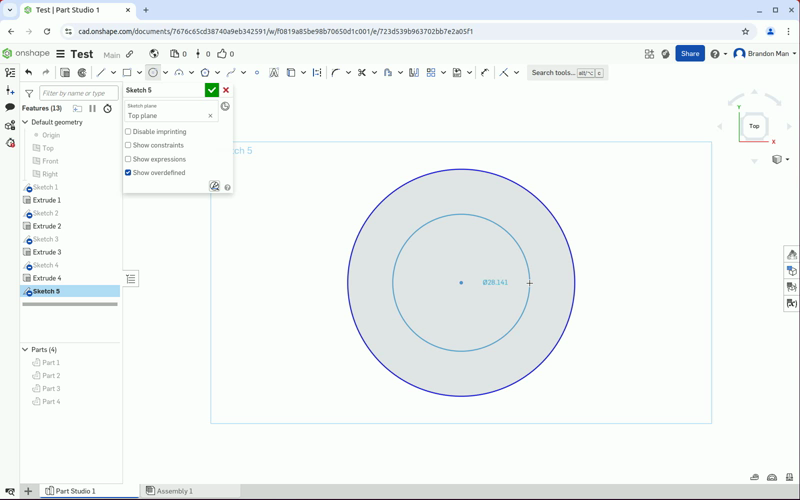
key(esc)
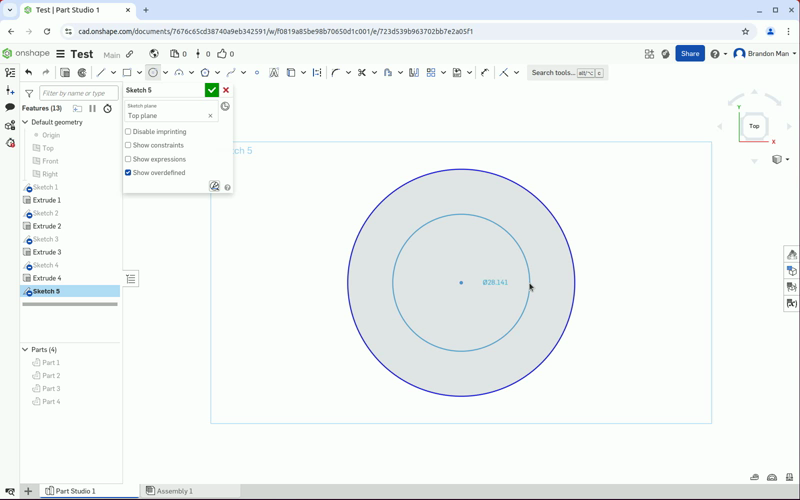
mouse_move(532, 343)
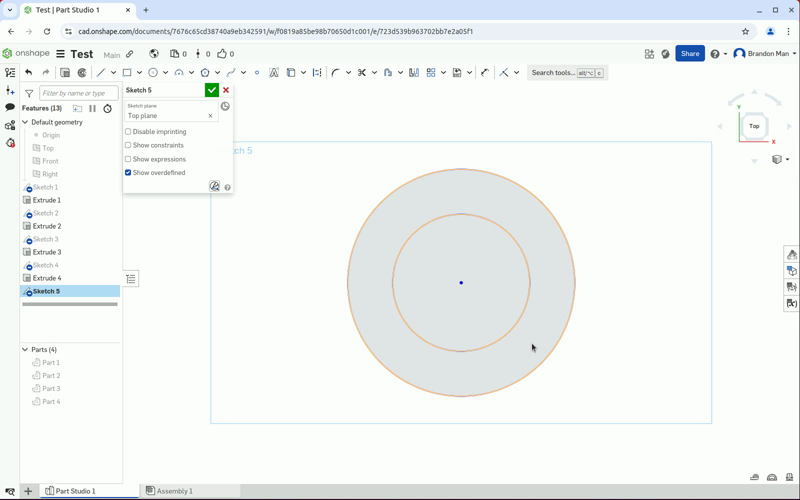
click(532, 343)
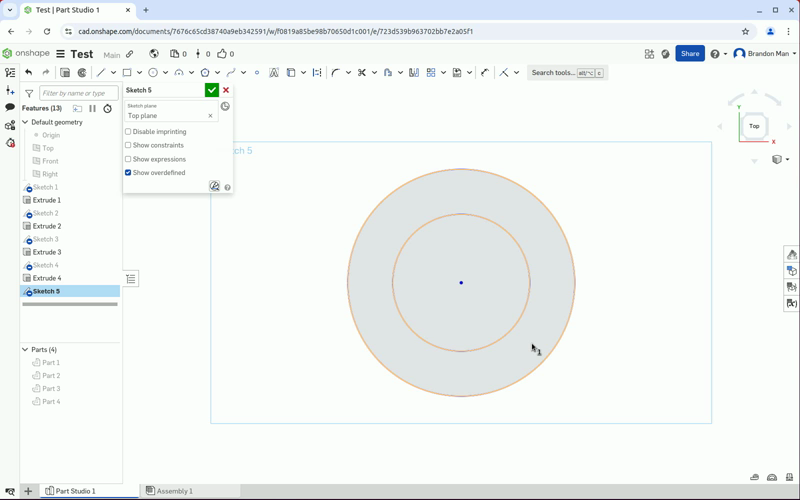
mouse_move(73, 352)
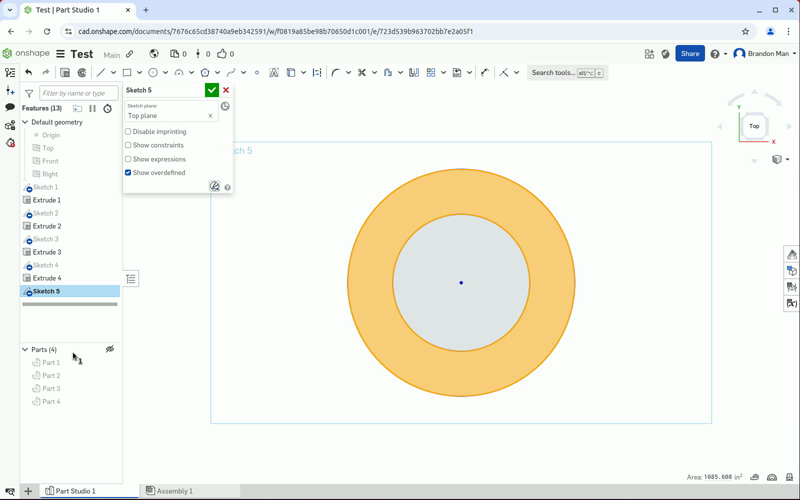
key(shift+y)
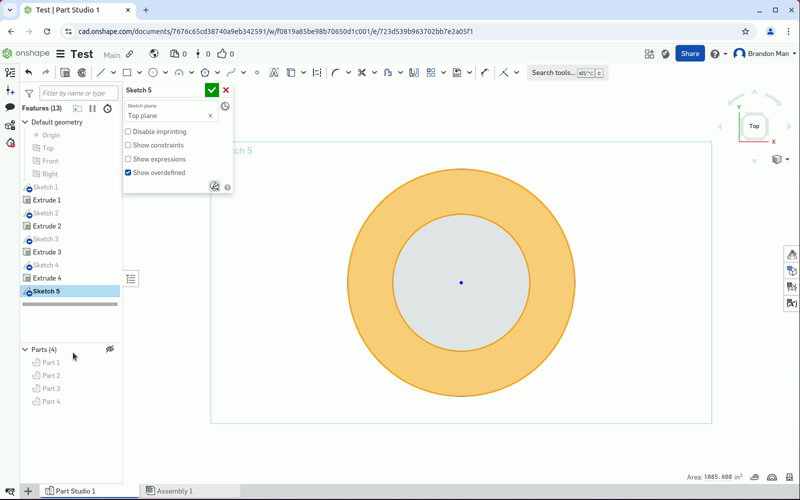
key(shift+e)
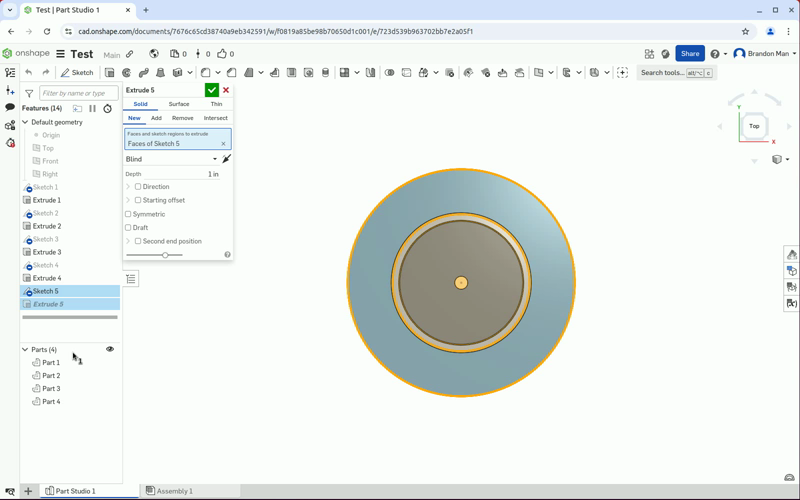
mouse_move(143, 106)
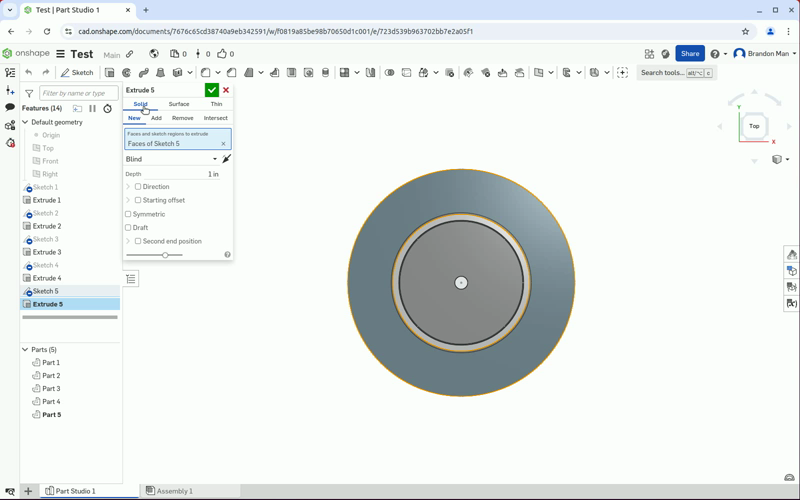
click(143, 106)
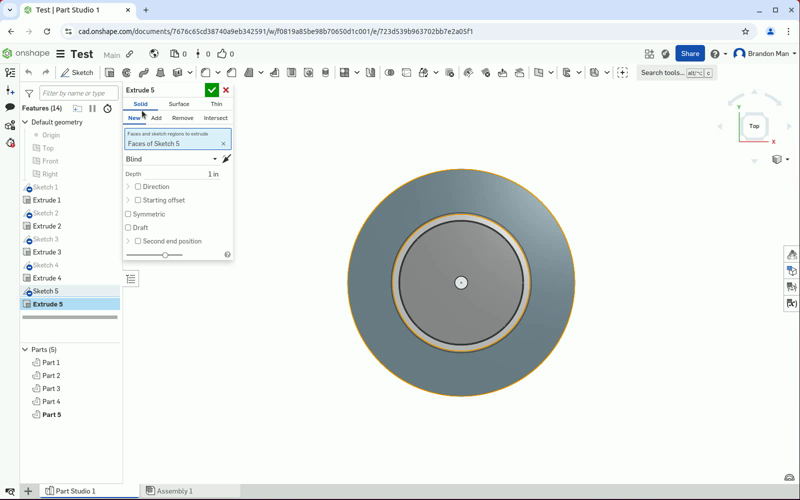
mouse_move(137, 120)
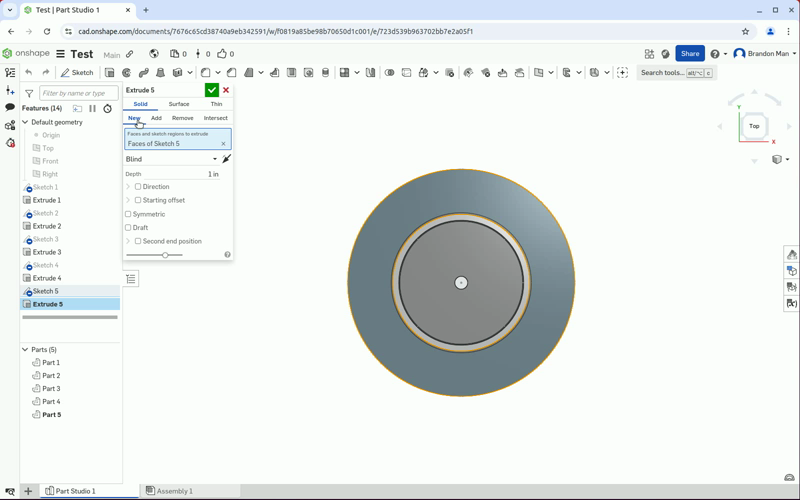
click(137, 120)
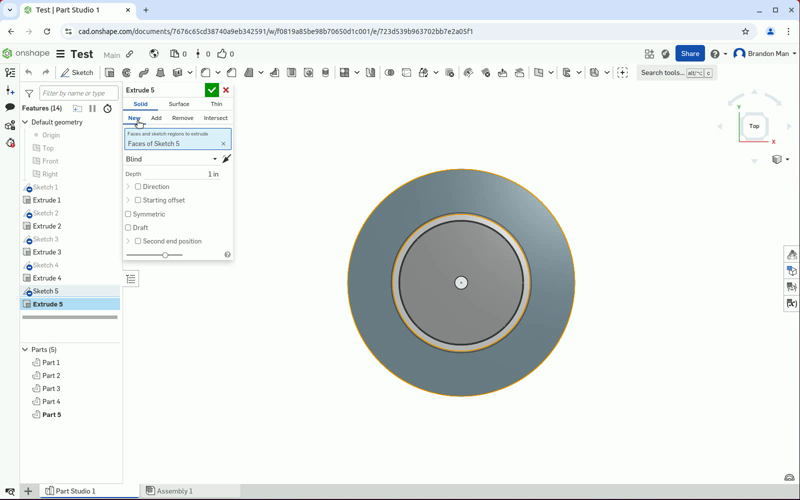
key(tab, 4)
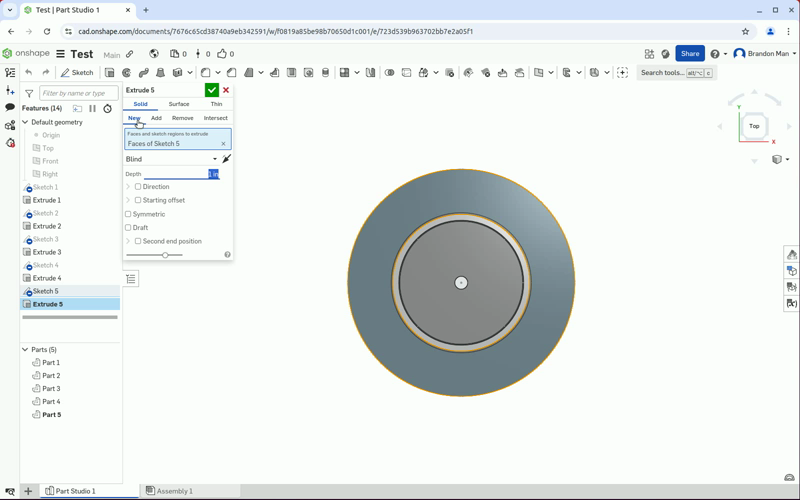
text(1.685)
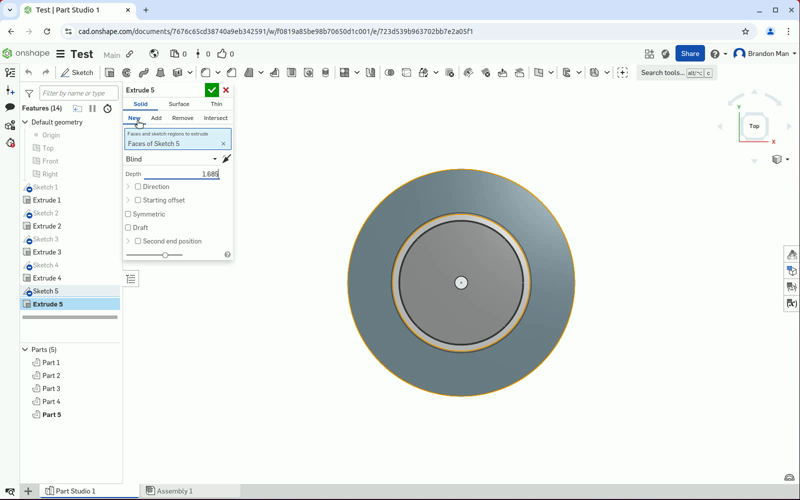
key(enter)
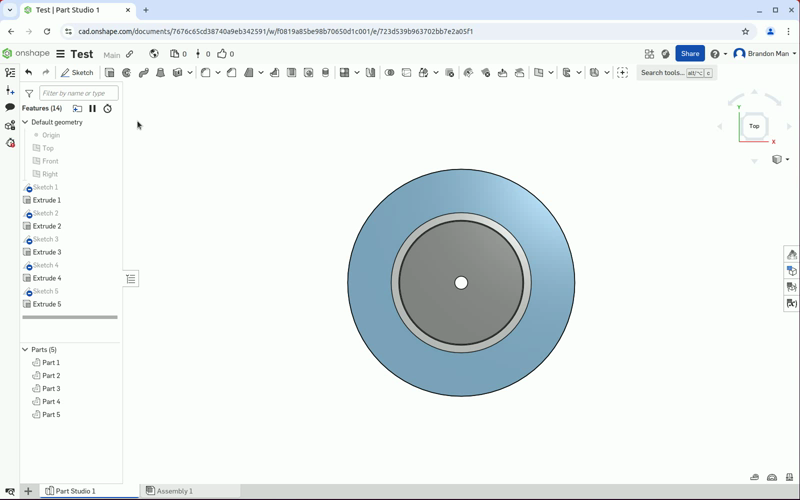
key(shift+h)
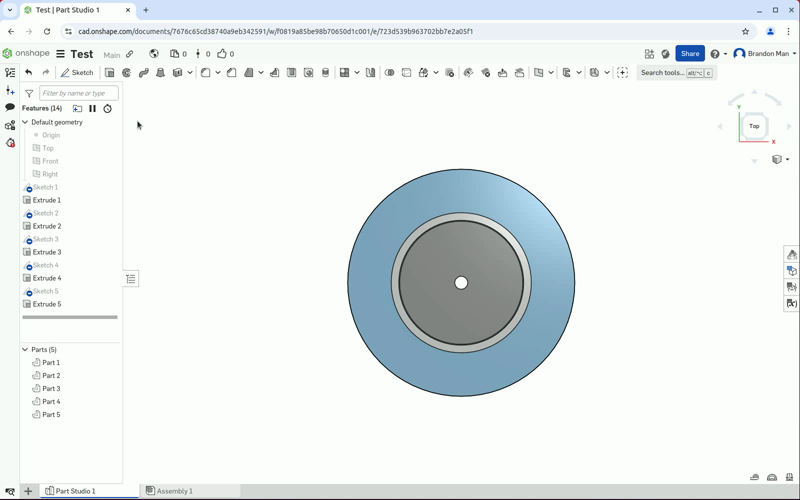
key(shift+h)
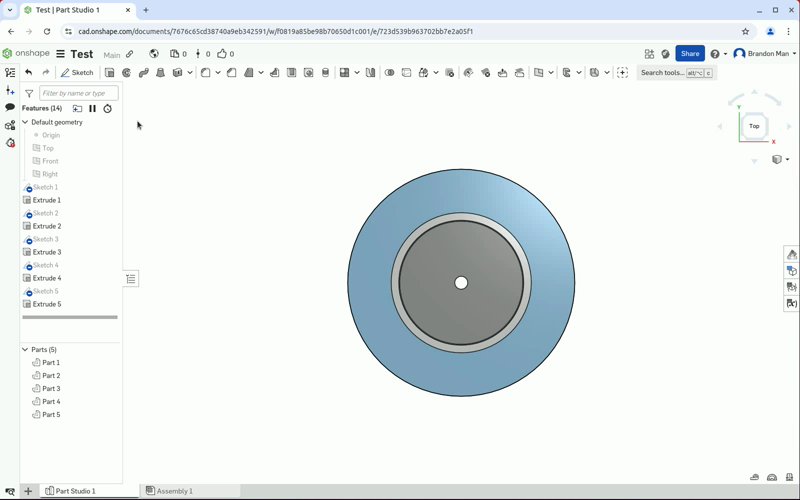
key(shift+7)
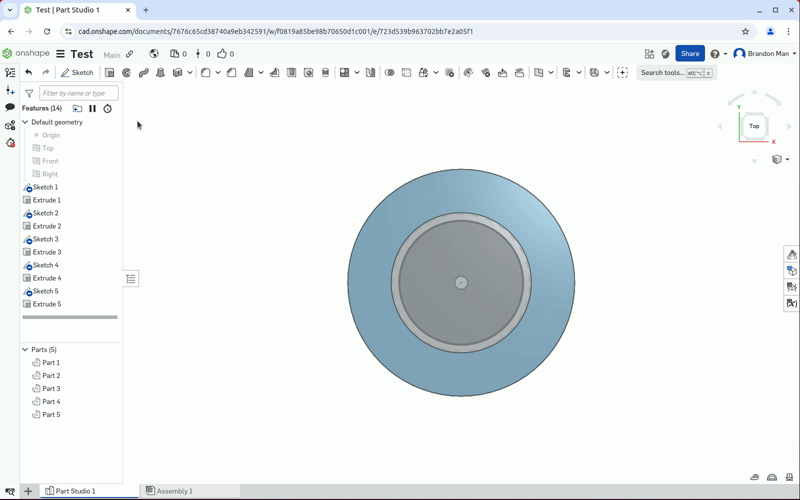
key(up, 3)
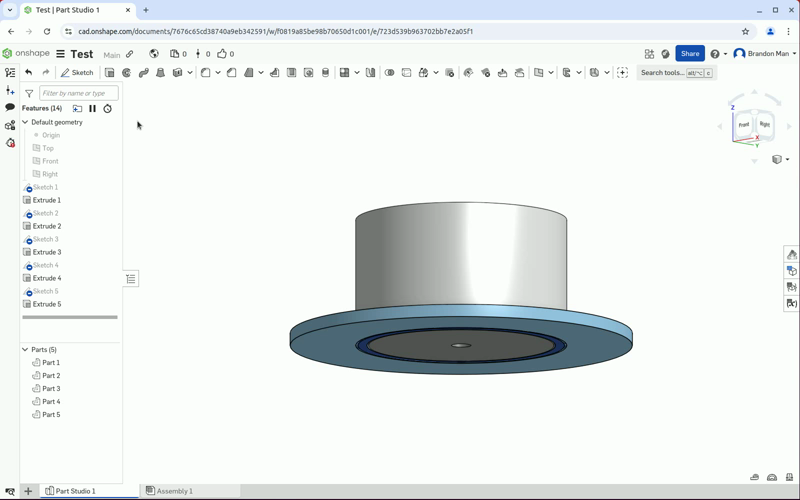
key(left, 3)
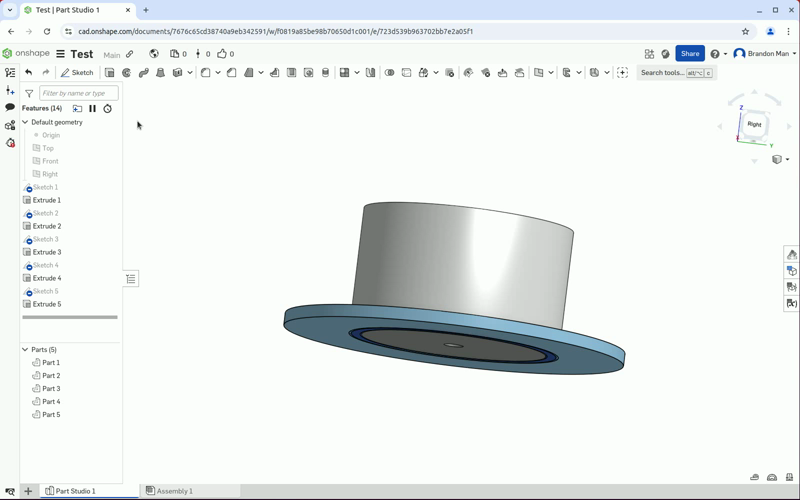
key(right, 3)
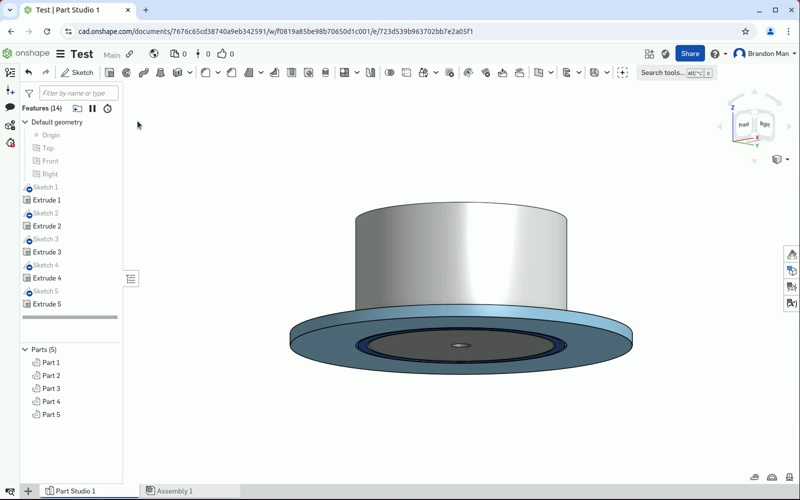
key(down, 3)
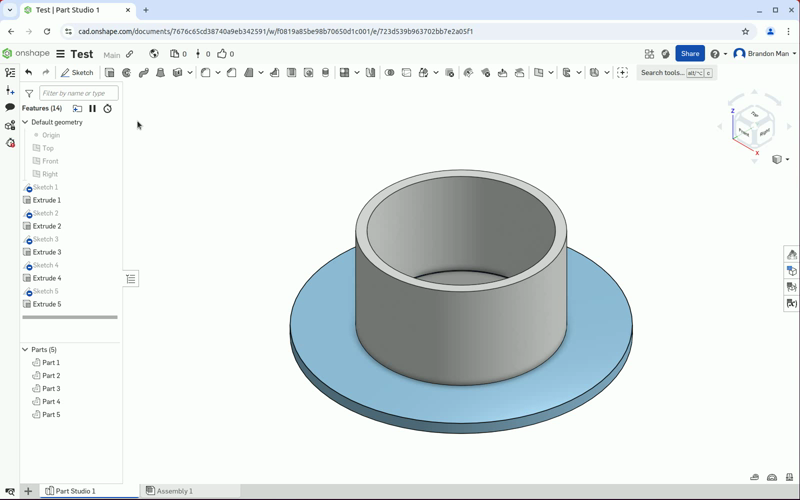
mouse_move(73, 189)
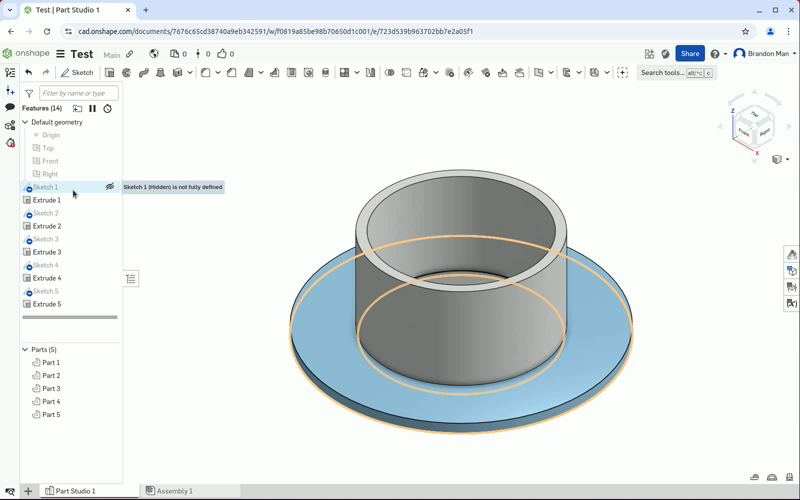
click(73, 189)